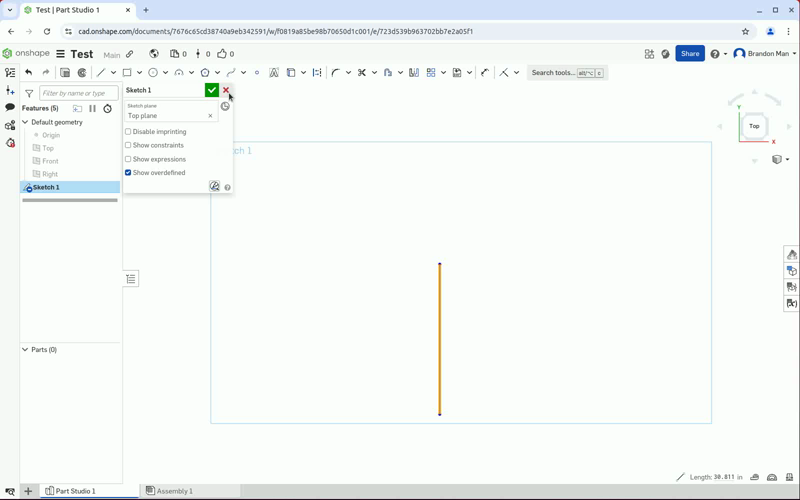
key(shift+h)
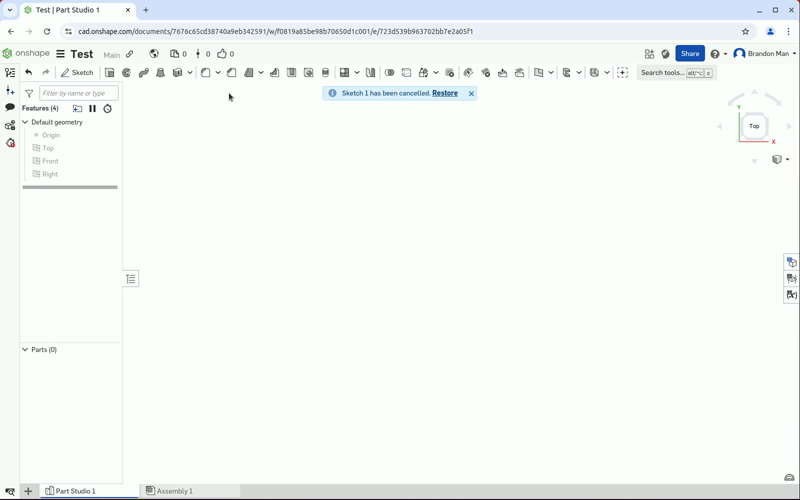
mouse_move(73, 352)
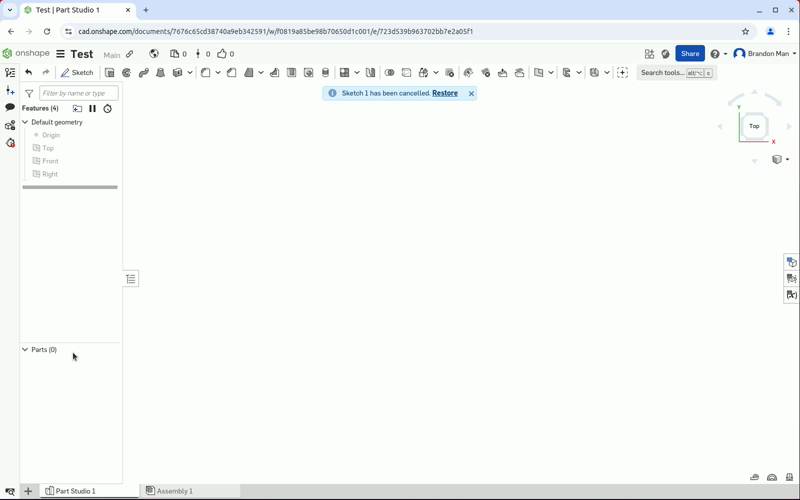
key(y)
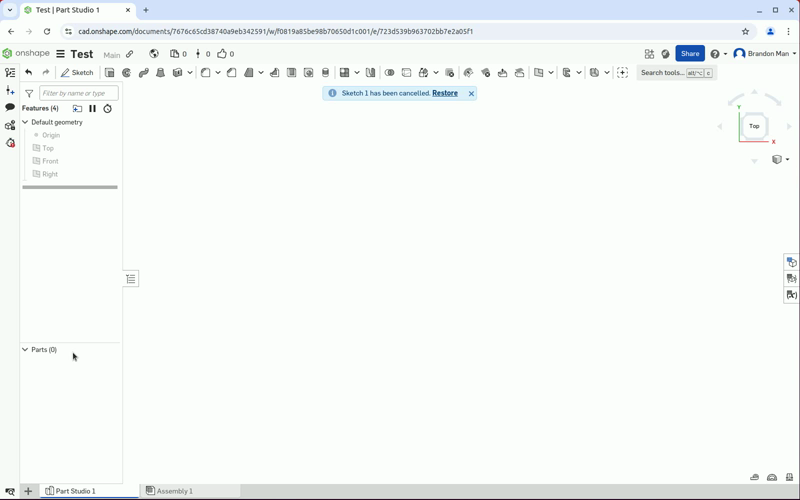
key(shift+p)
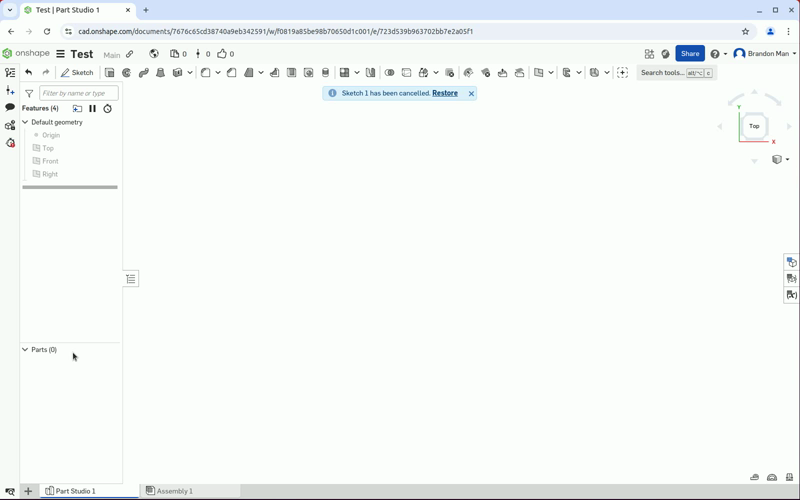
key(space)
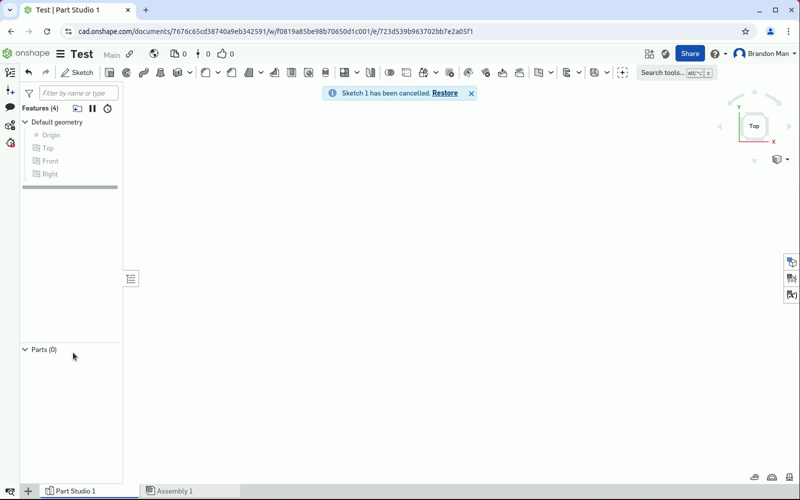
key_down(shift)
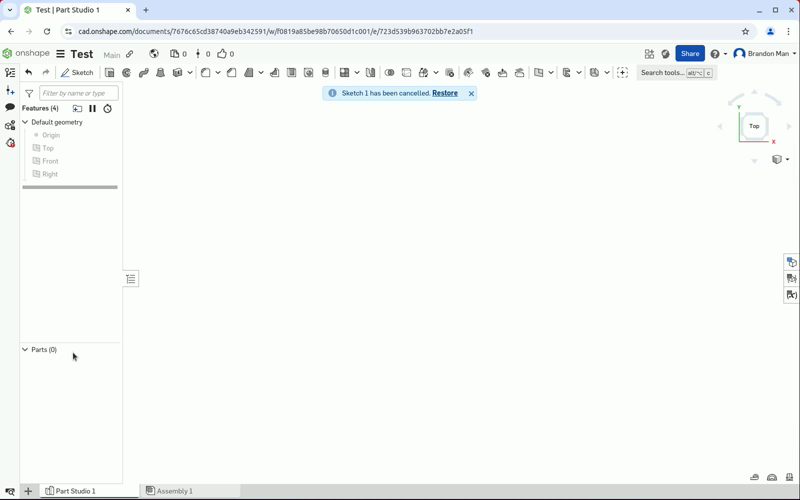
key(up)
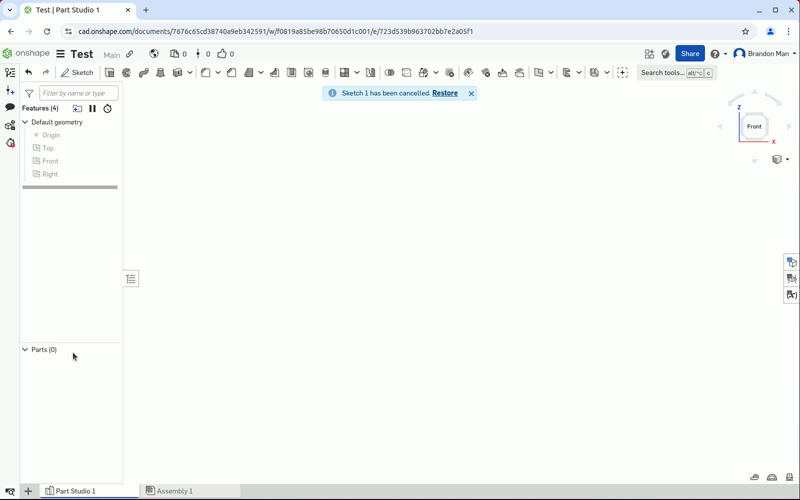
key_up(shift)
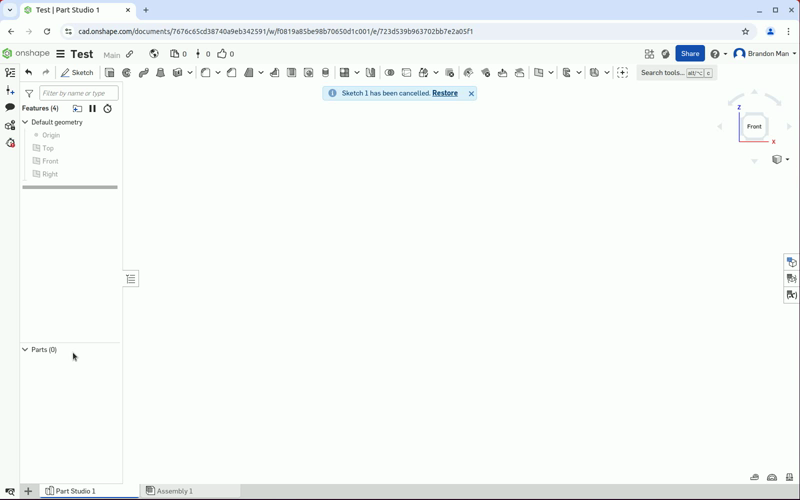
mouse_move(73, 352)
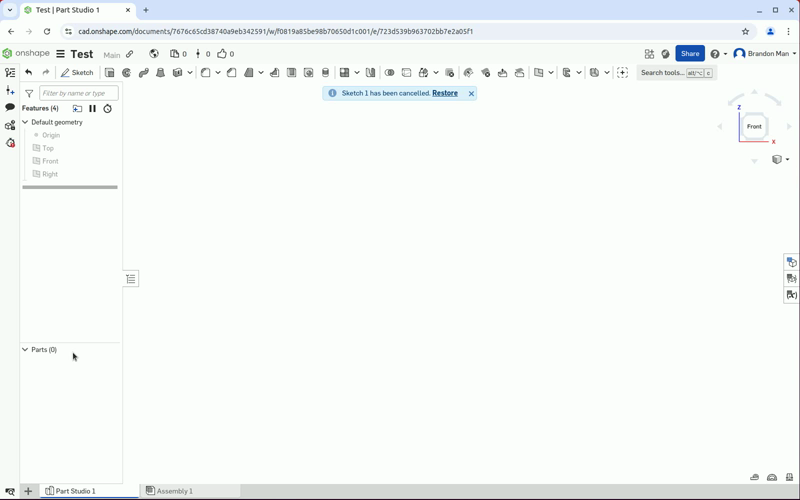
key(shift+y)
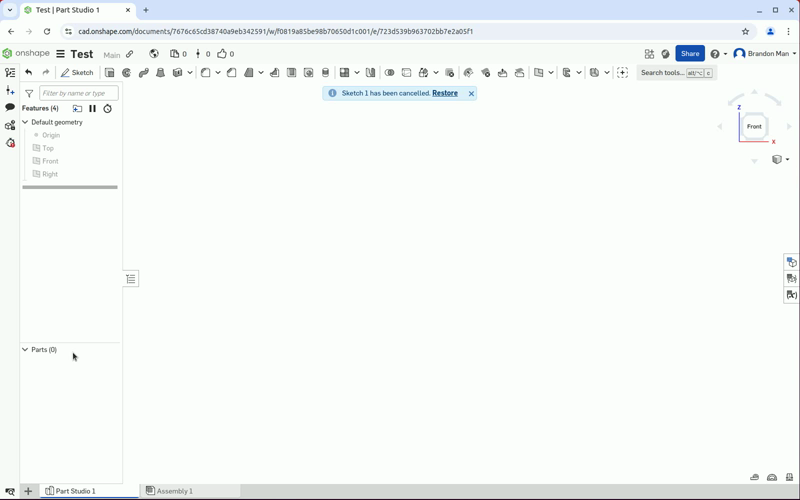
key(shift+s)
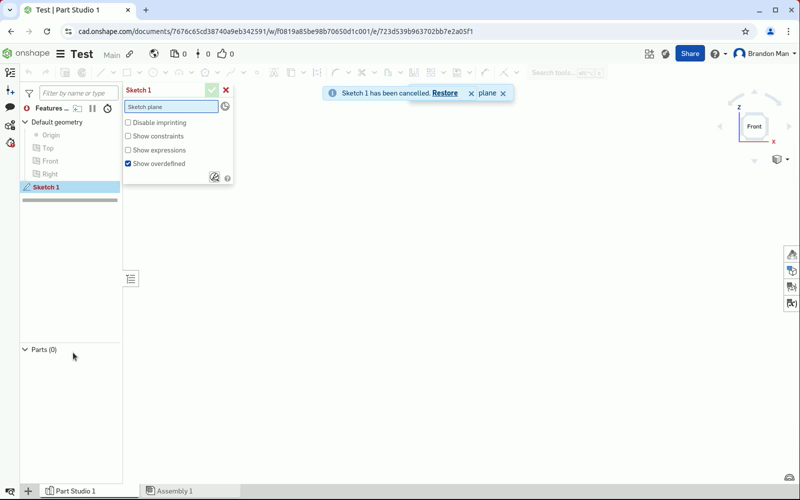
mouse_move(73, 163)
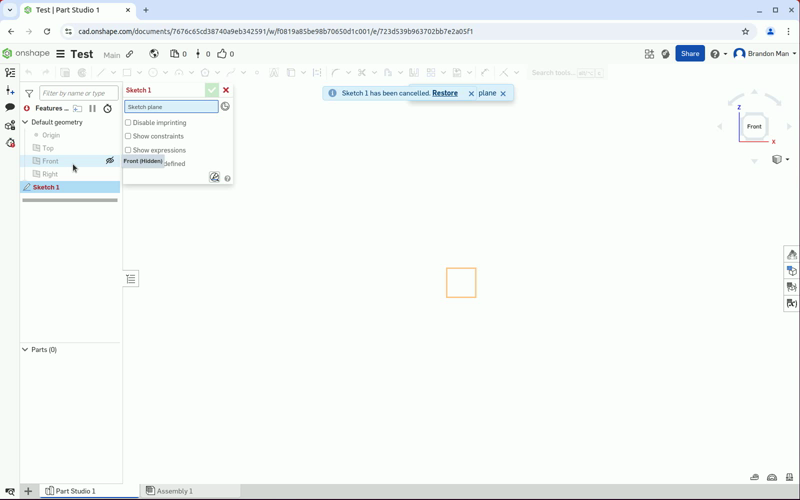
click(73, 163)
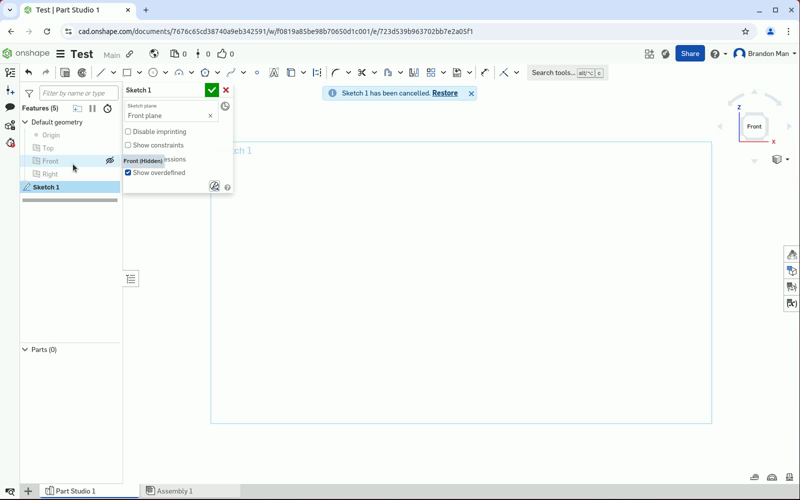
mouse_move(73, 352)
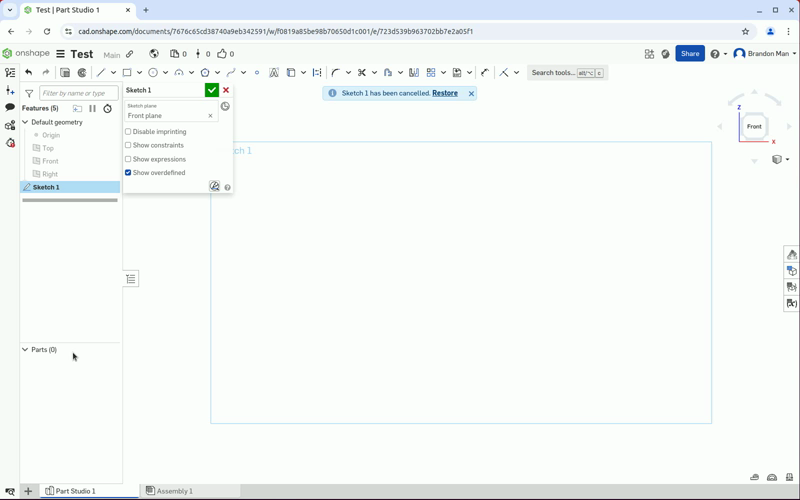
key(y)
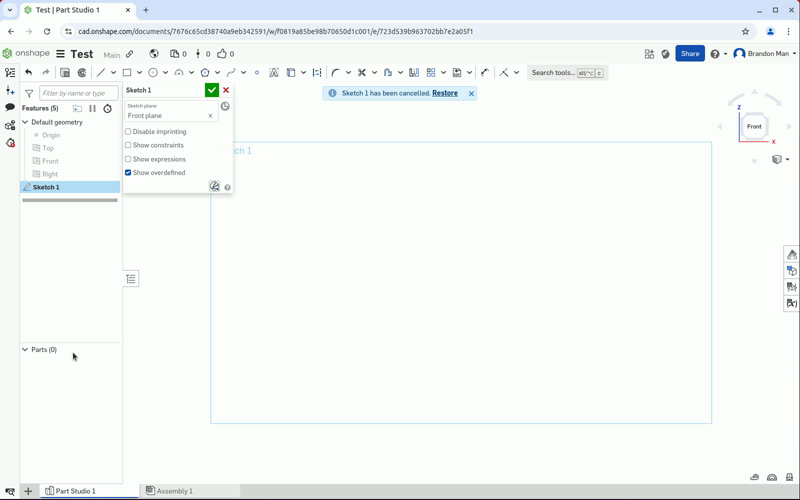
key(l)
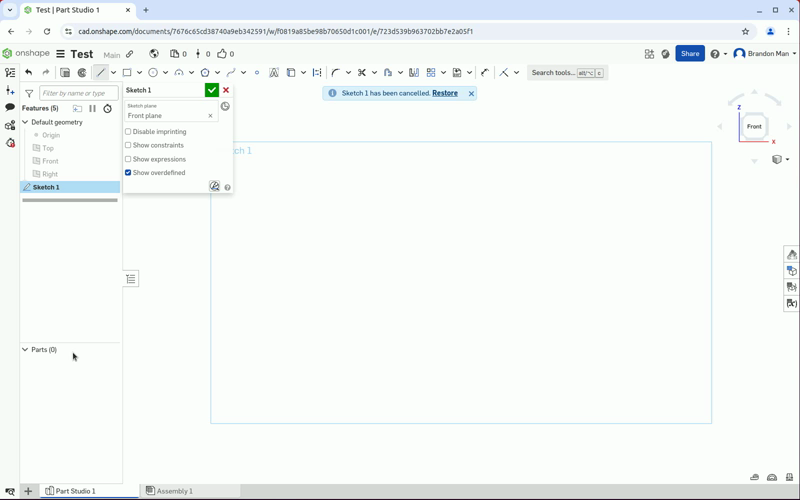
key_down(shift)
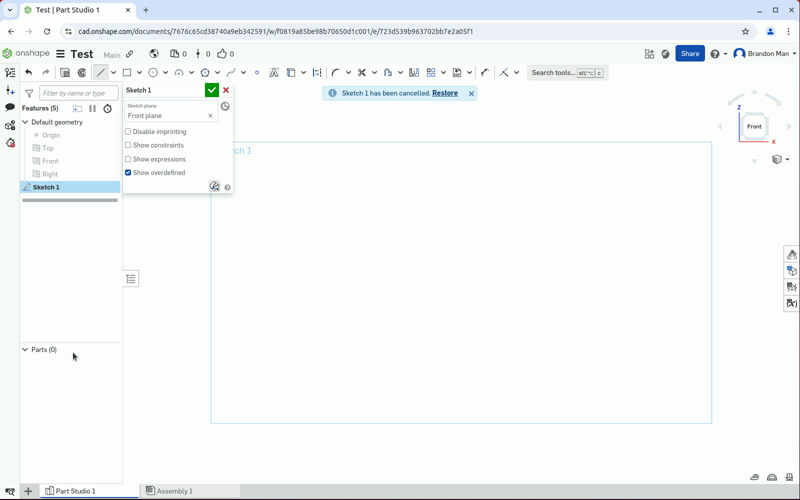
mouse_move(395, 357)
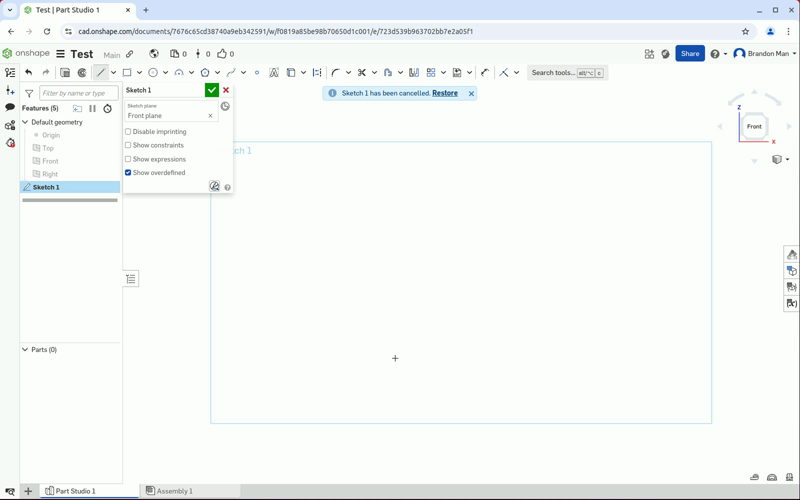
click(395, 357)
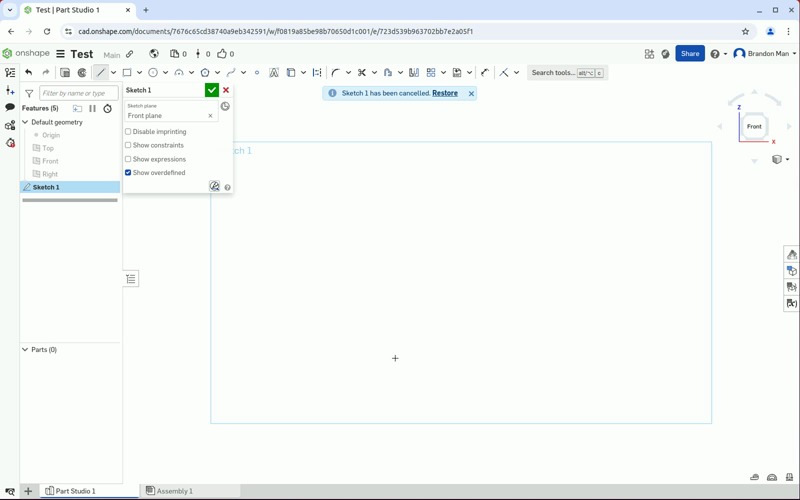
key_up(shift)
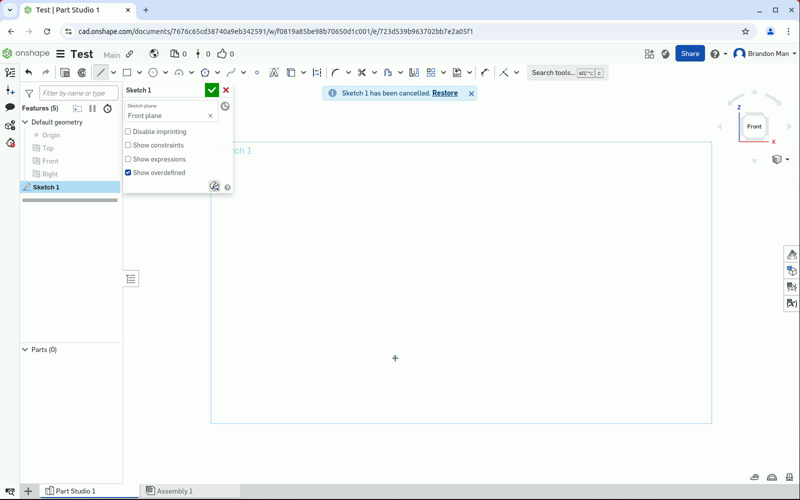
key_down(shift)
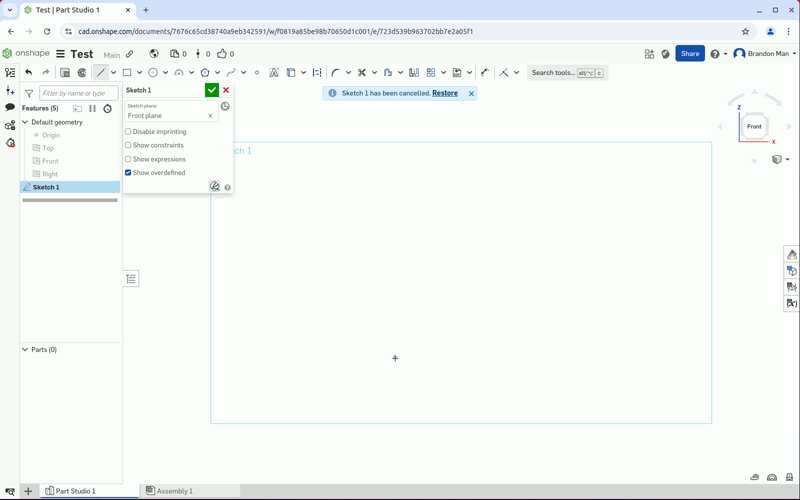
mouse_move(526, 357)
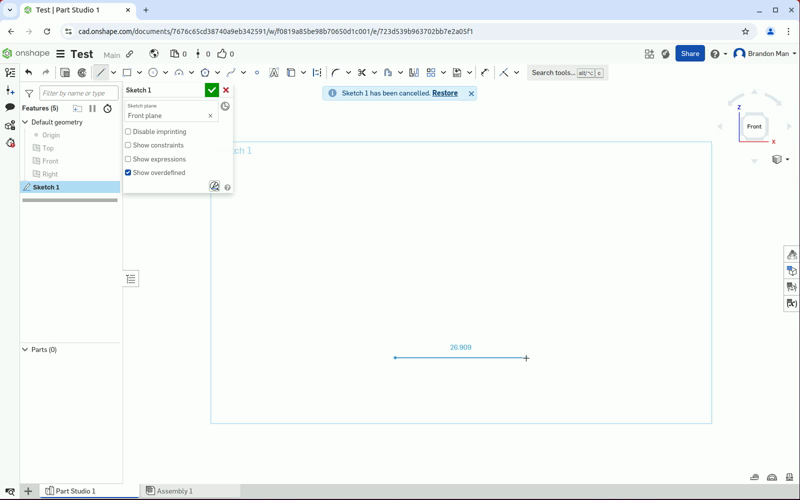
click(526, 357)
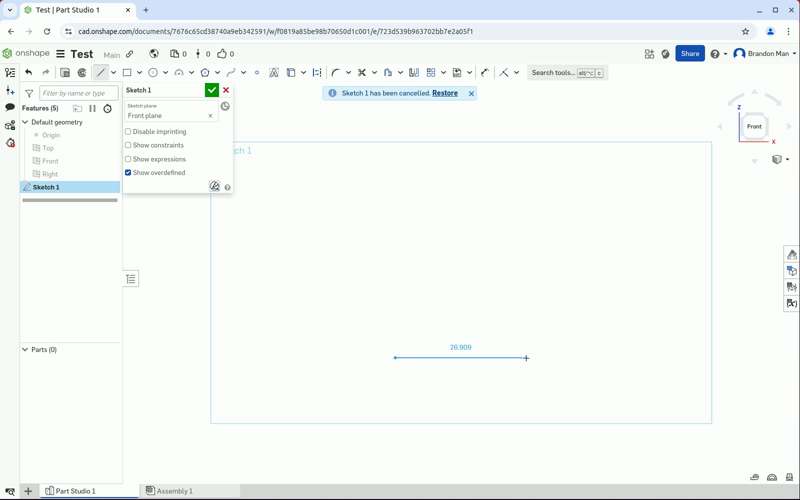
key_up(shift)
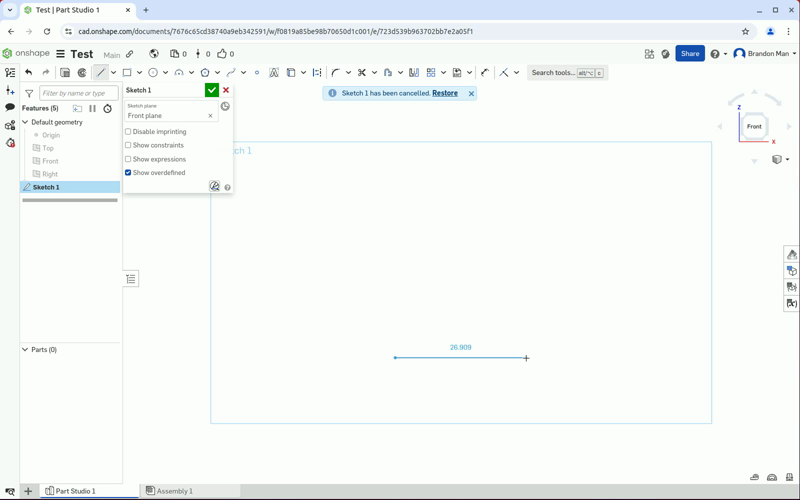
key_down(shift)
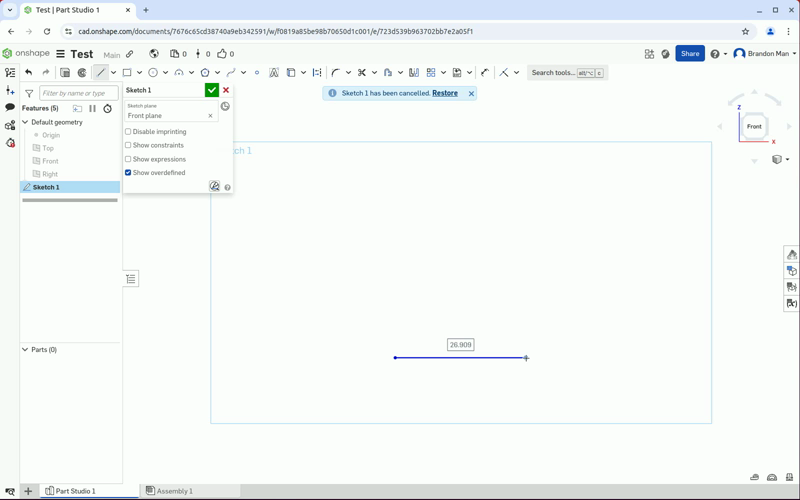
mouse_move(556, 357)
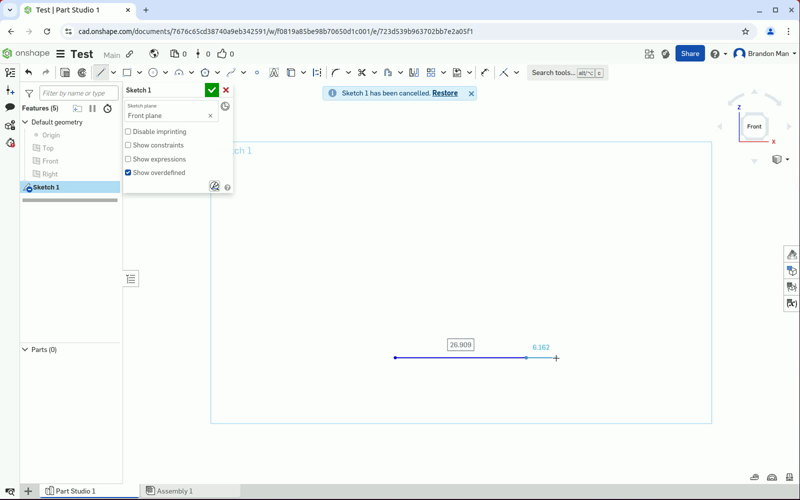
mouse_move(526, 348)
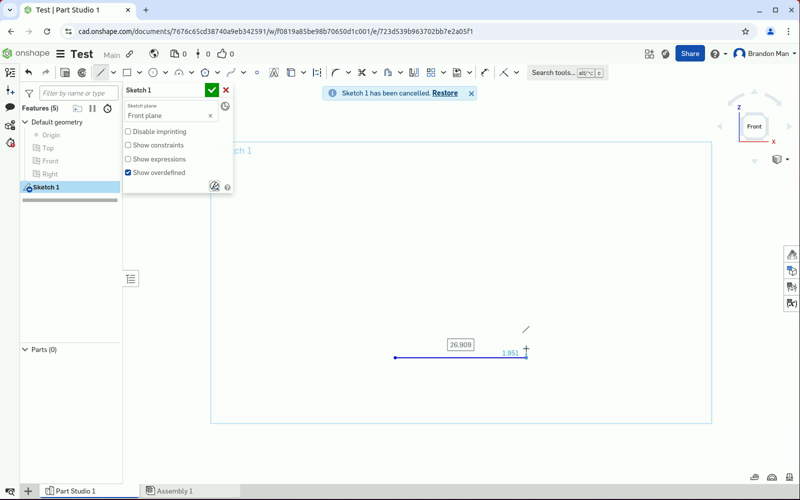
click(526, 348)
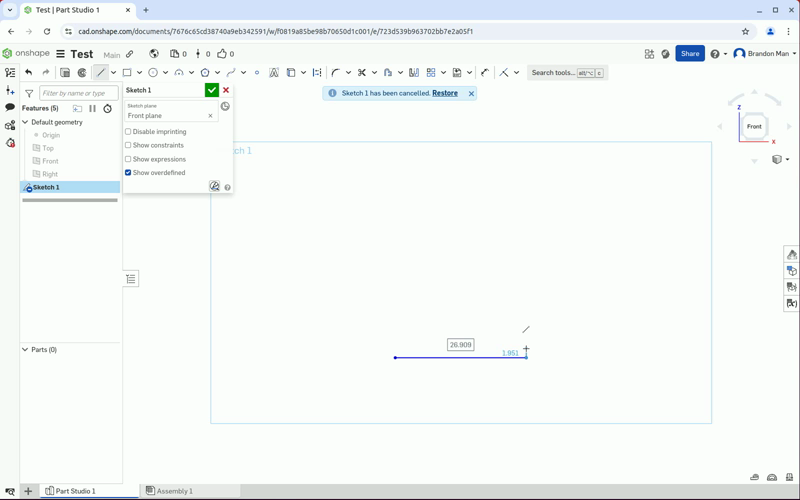
key_up(shift)
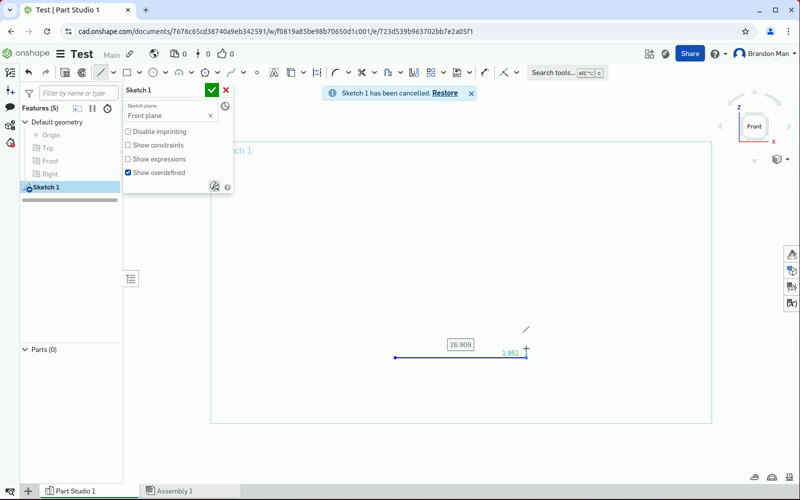
key_down(shift)
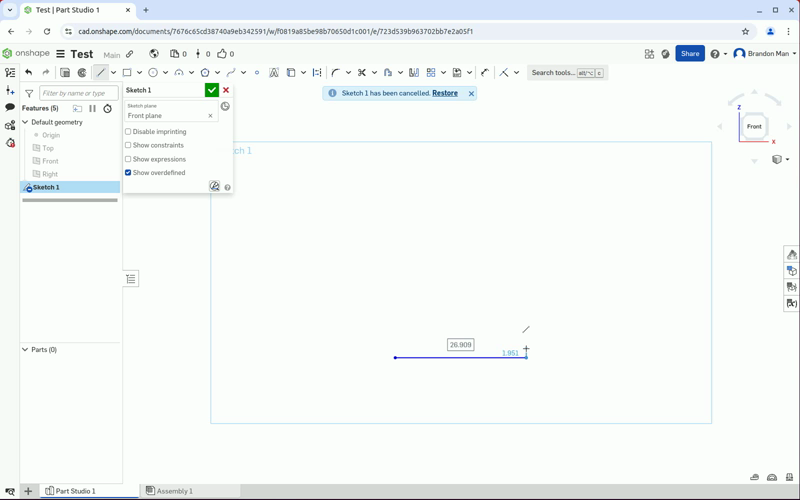
mouse_move(395, 348)
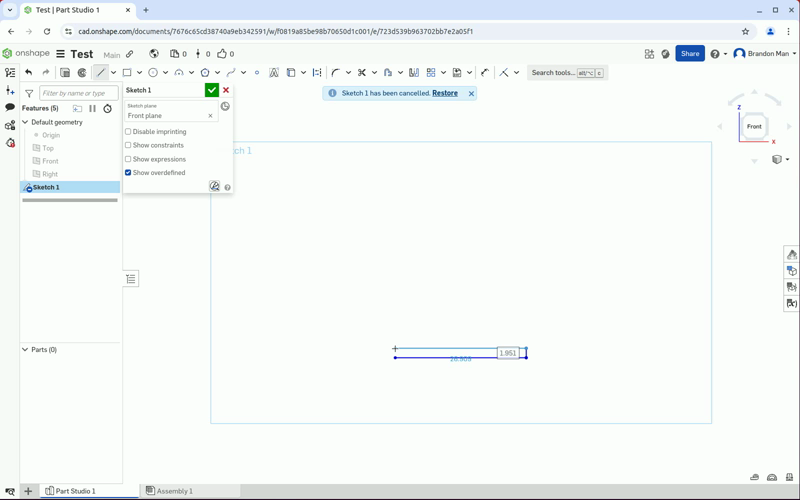
click(395, 348)
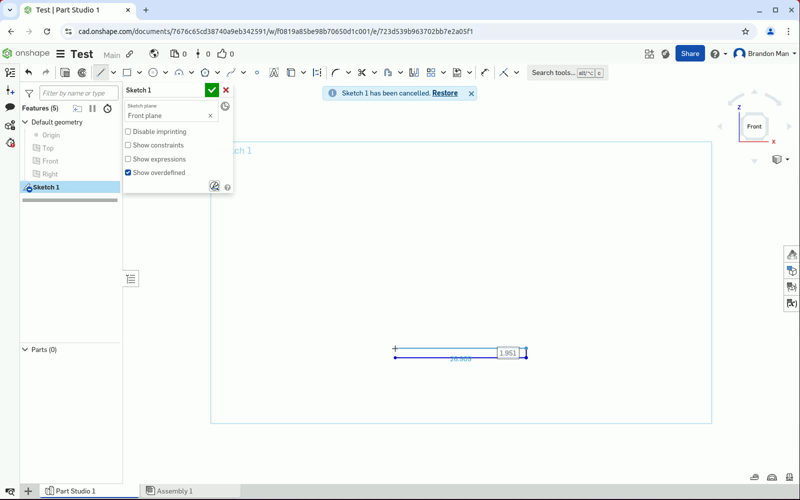
key_up(shift)
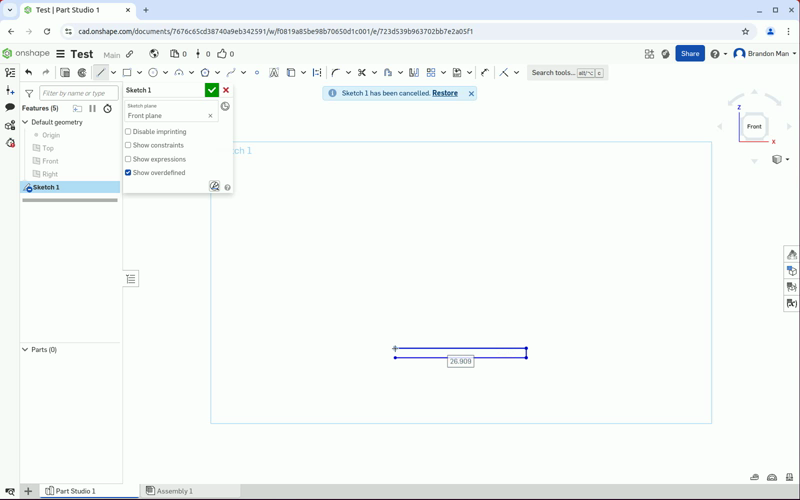
mouse_move(425, 348)
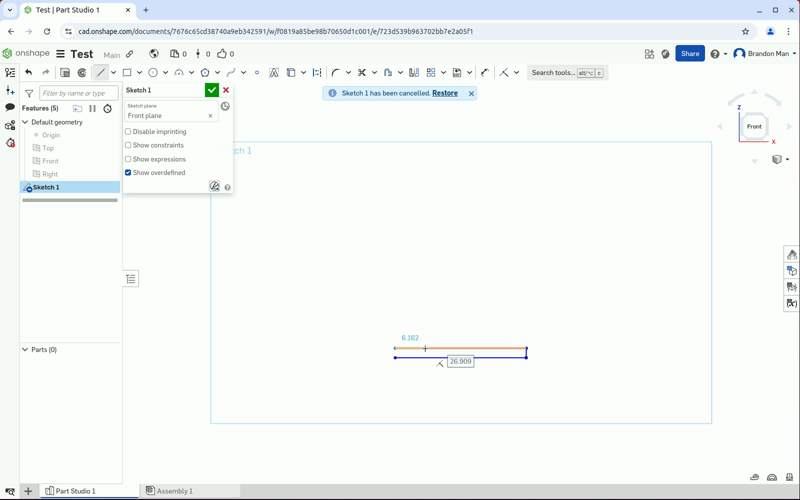
key_down(shift)
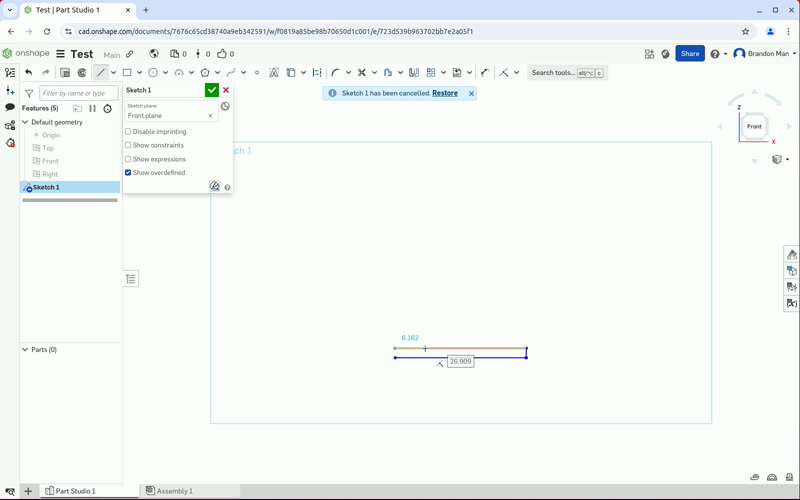
mouse_move(395, 357)
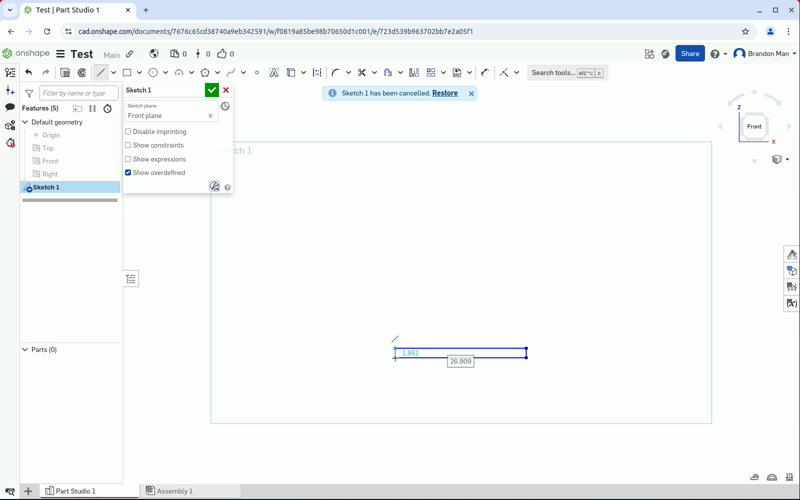
key_up(shift)
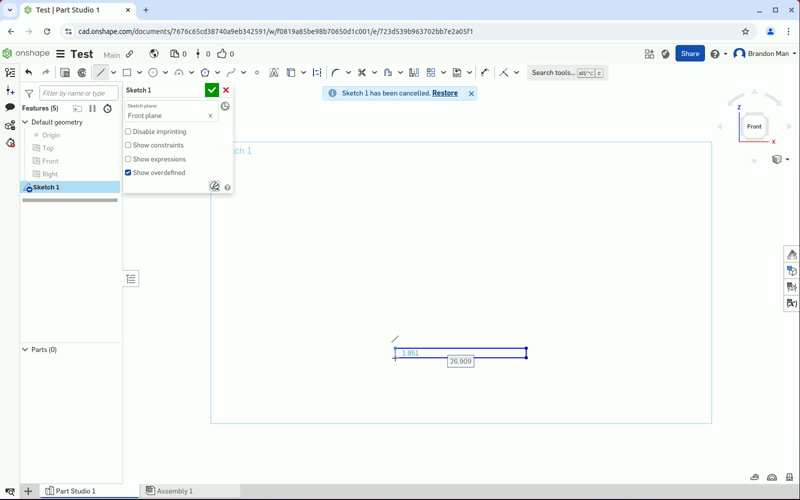
click(395, 357)
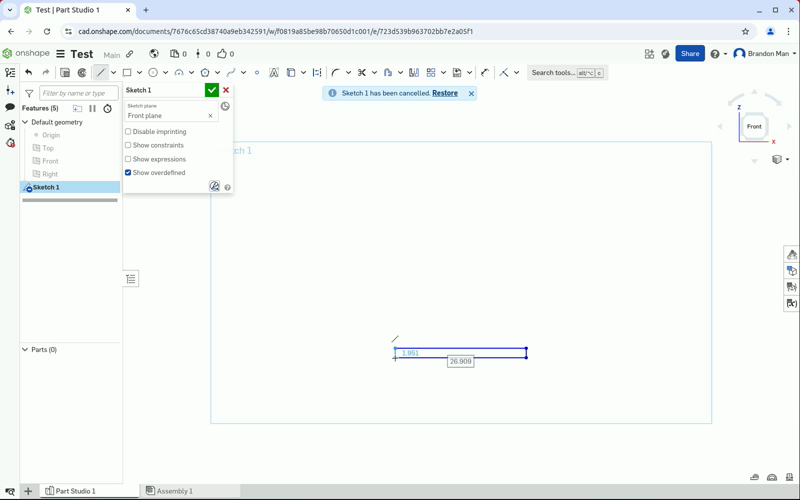
key(esc)
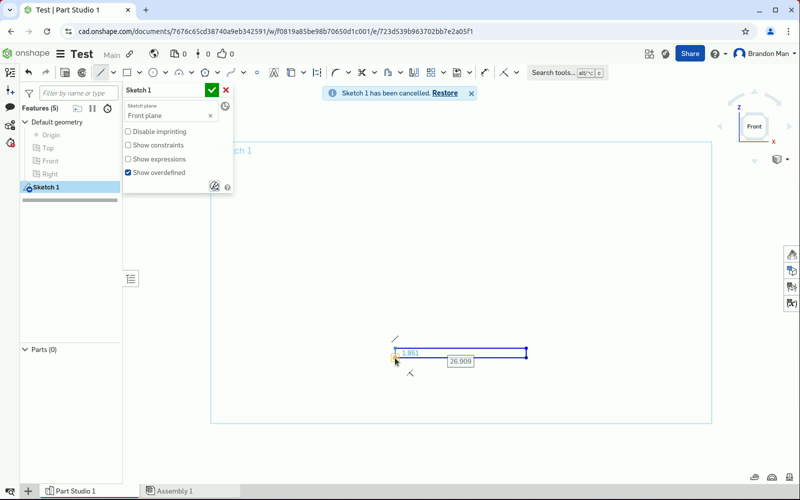
mouse_move(483, 356)
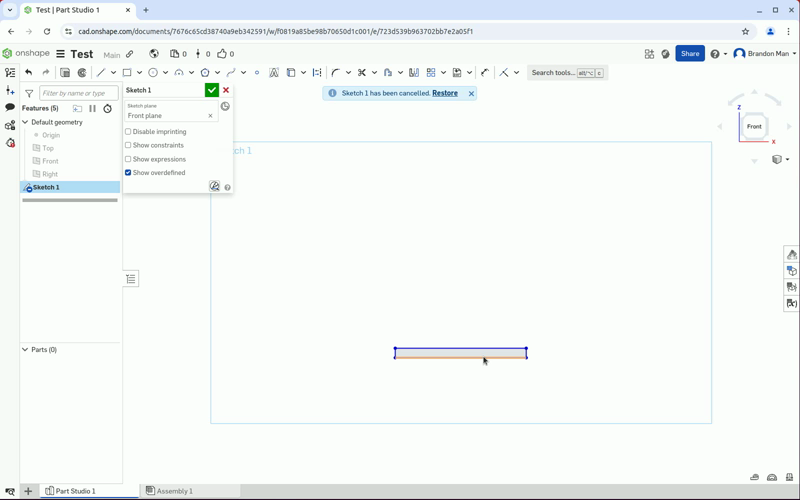
scroll(6)
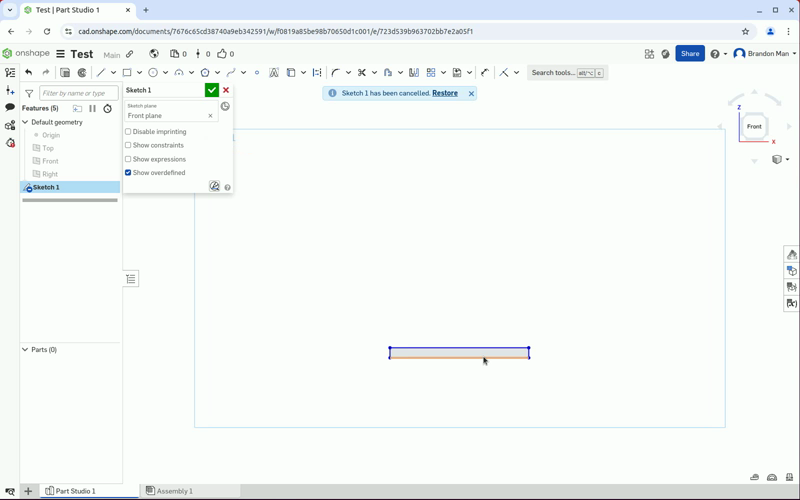
scroll(6)
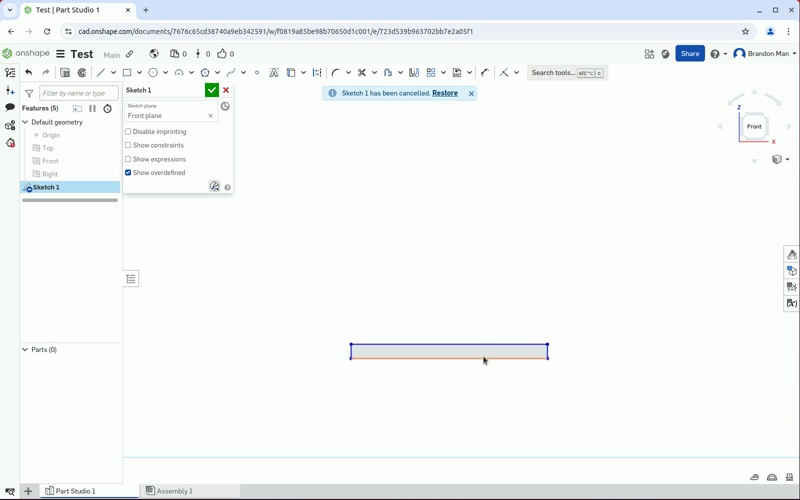
scroll(6)
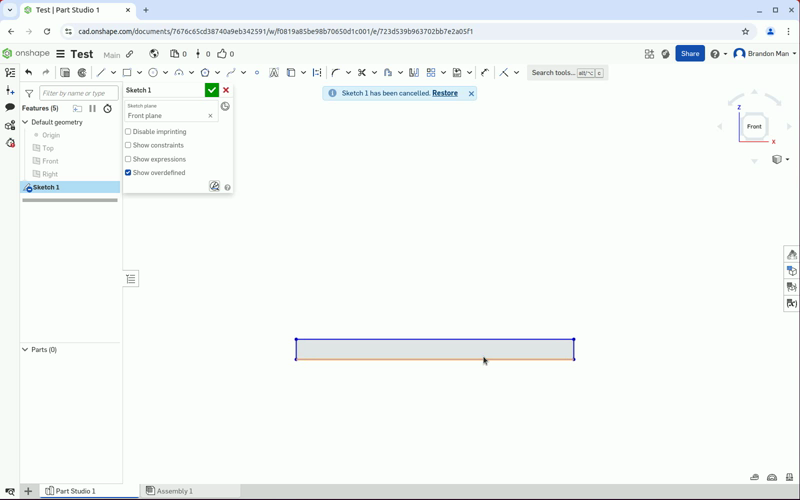
scroll(6)
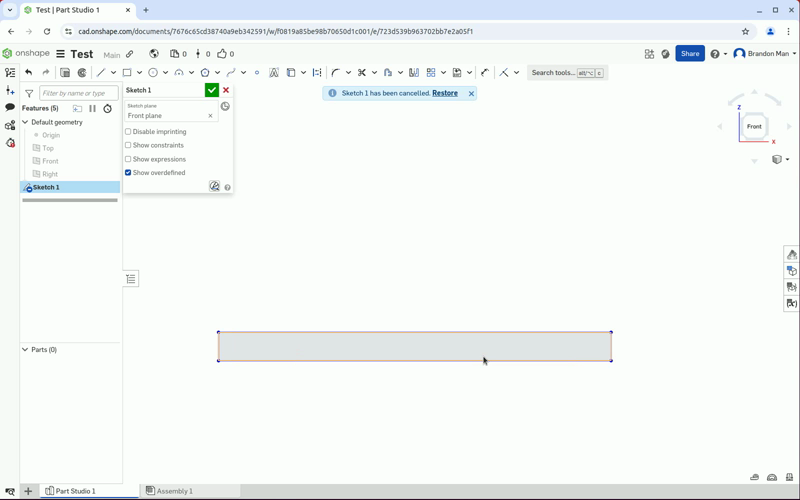
scroll(6)
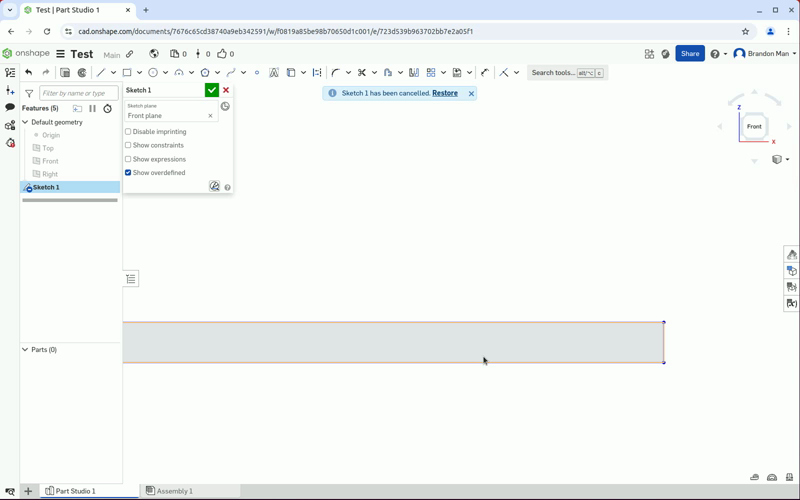
scroll(6)
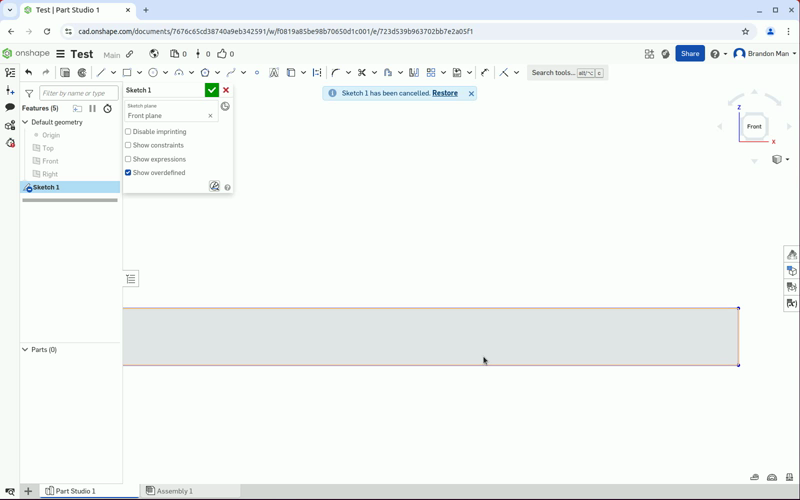
scroll(6)
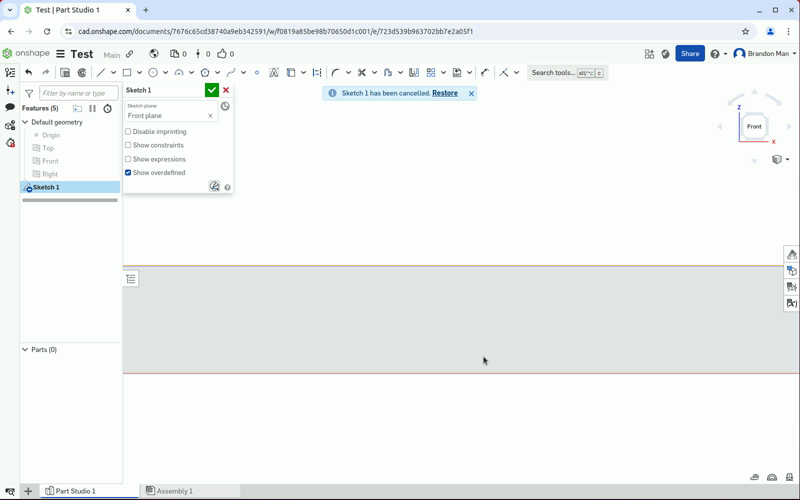
click(483, 356)
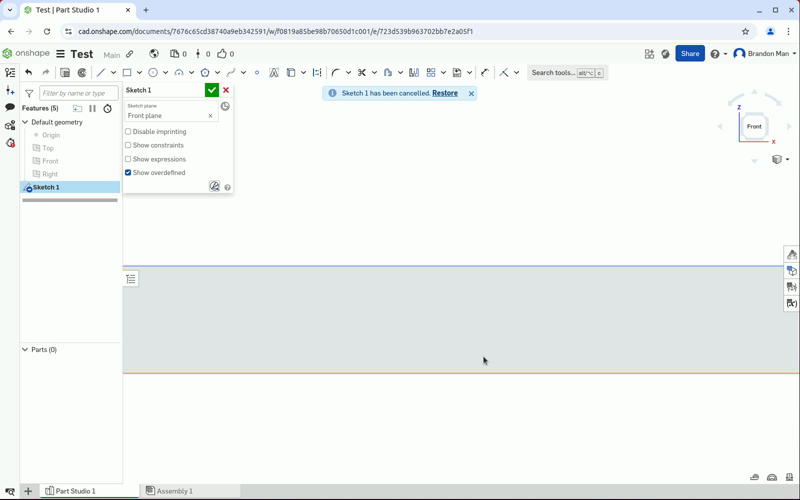
scroll(-6)
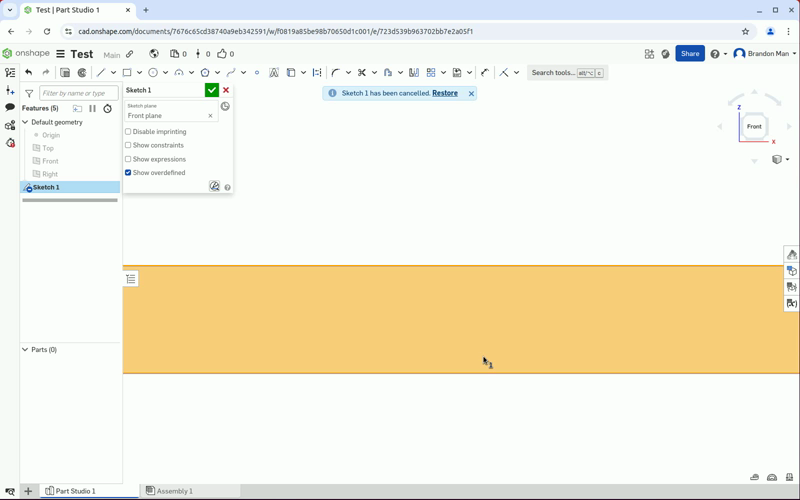
scroll(-6)
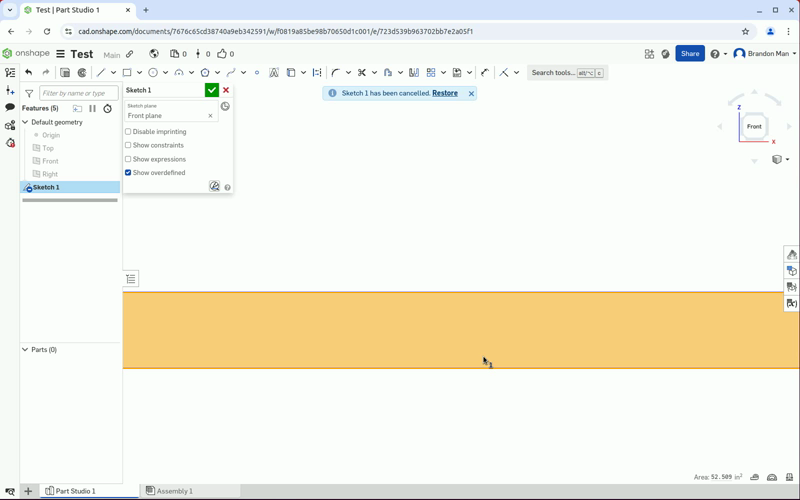
scroll(-6)
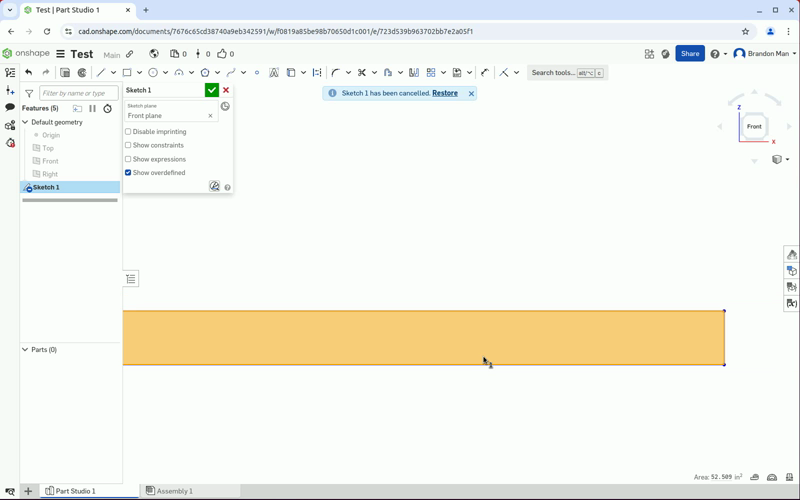
scroll(-6)
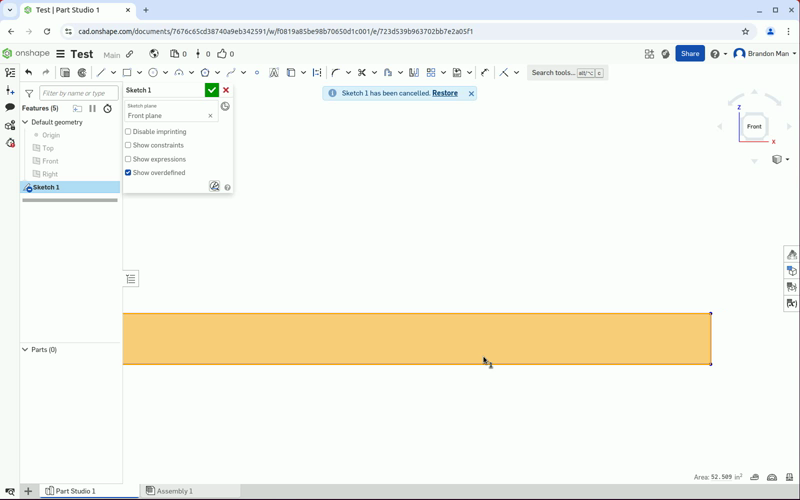
scroll(-6)
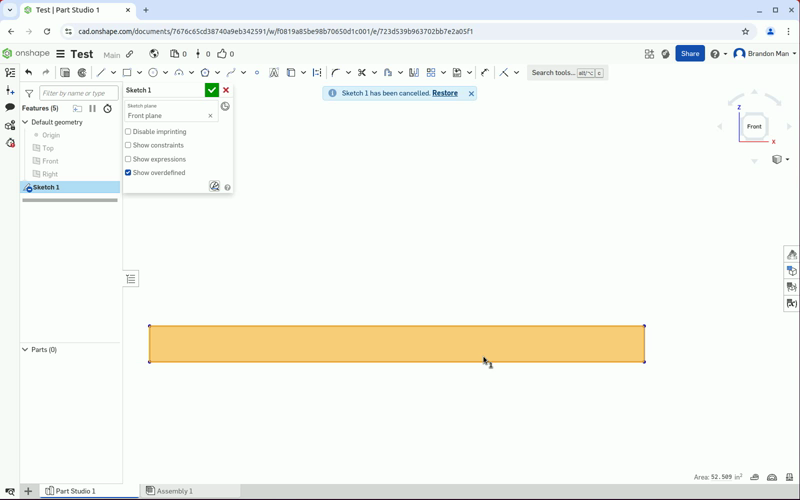
scroll(-6)
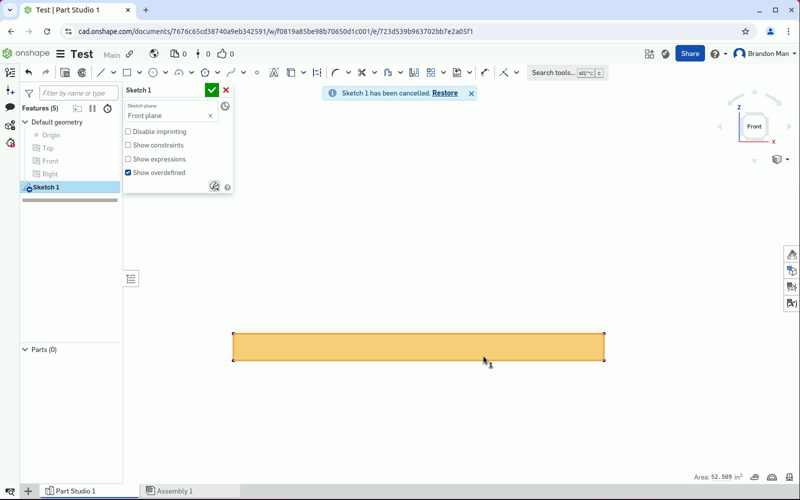
scroll(-6)
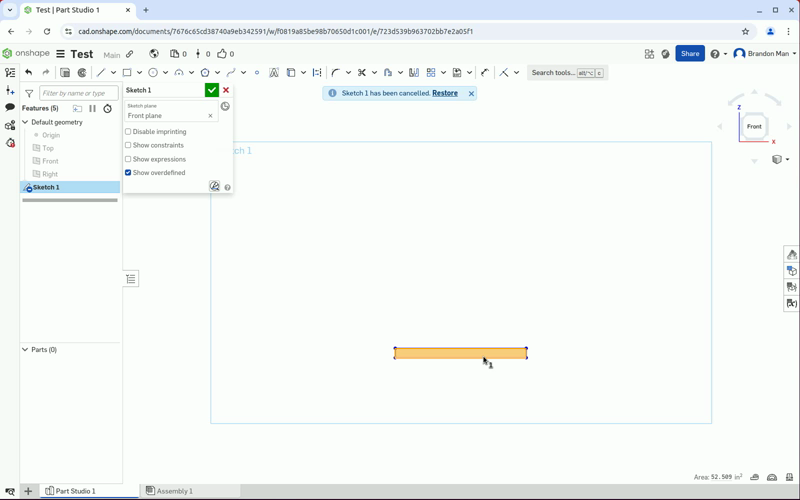
mouse_move(73, 352)
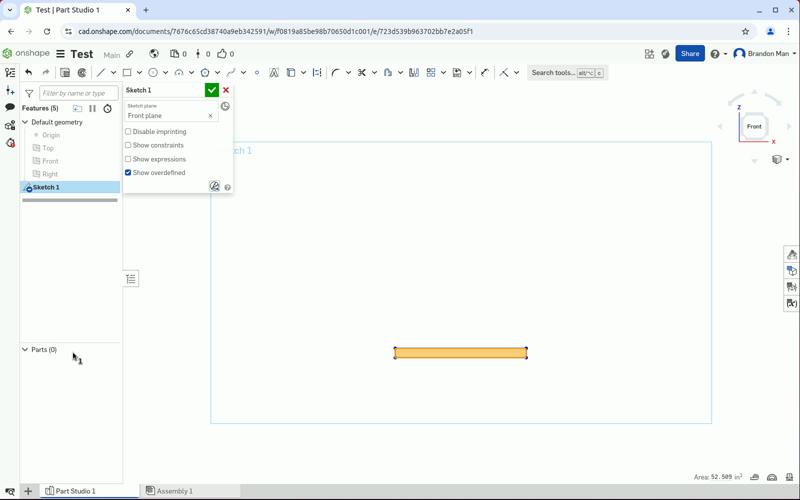
key(shift+y)
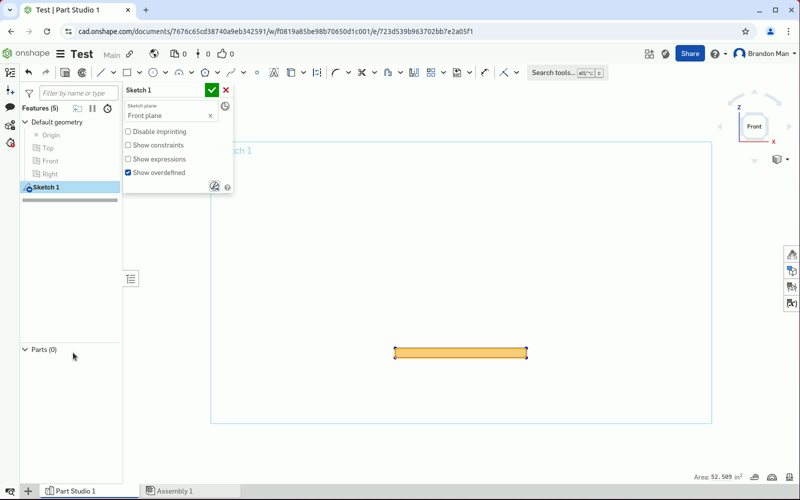
key(shift+e)
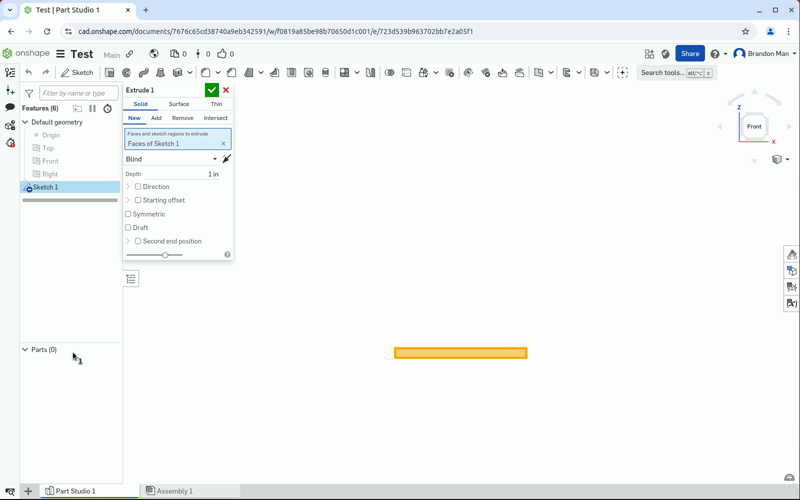
mouse_move(143, 106)
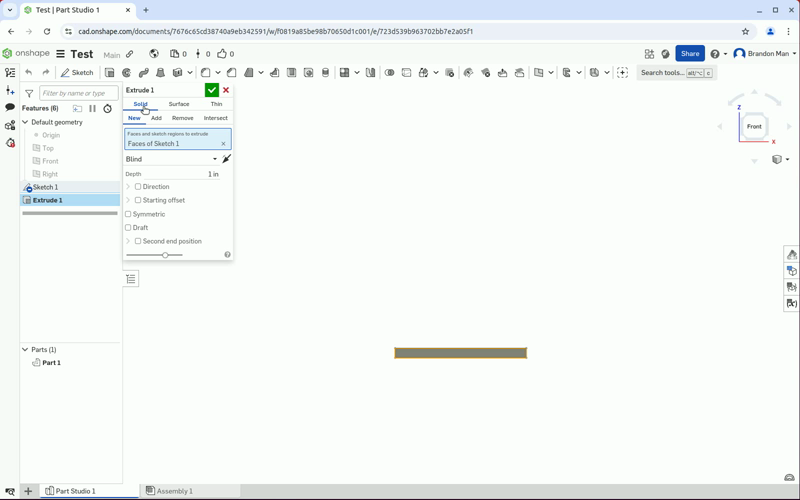
click(143, 106)
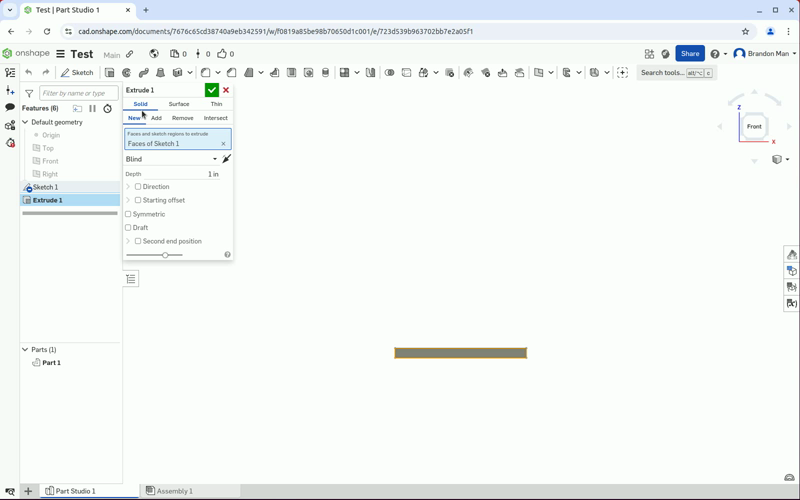
mouse_move(137, 120)
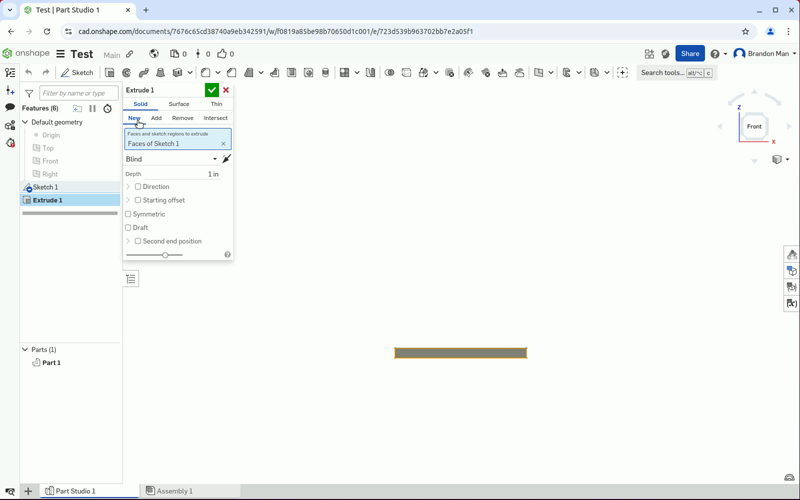
click(137, 120)
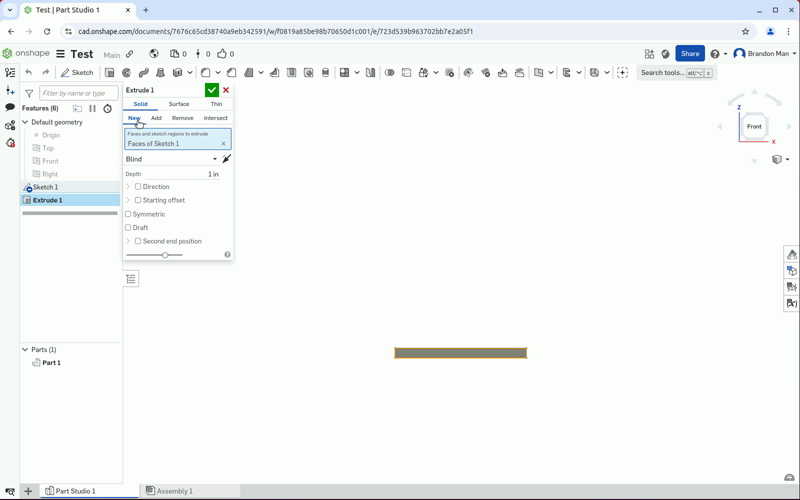
key(tab, 4)
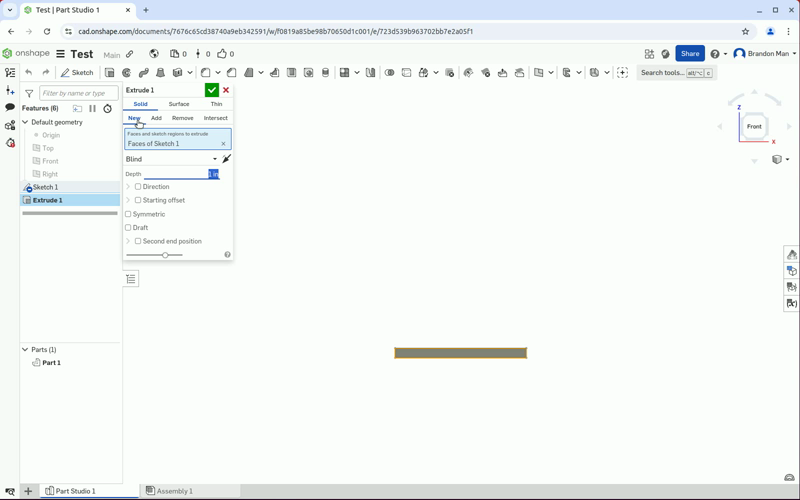
text(1.926)
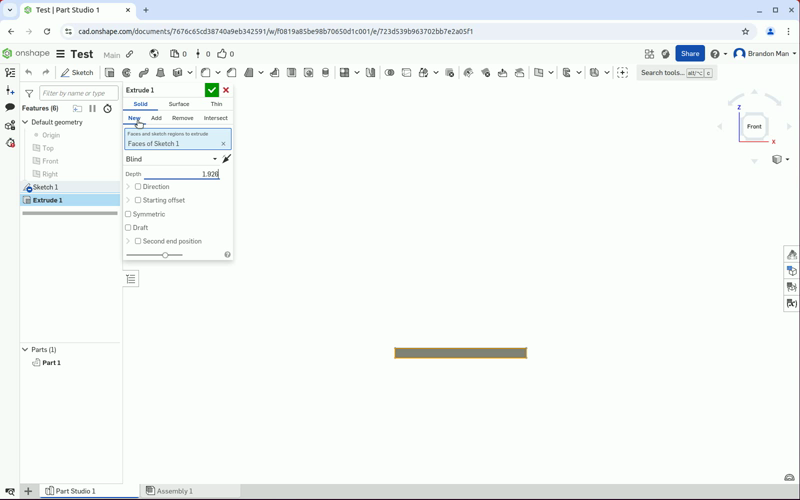
key(enter)
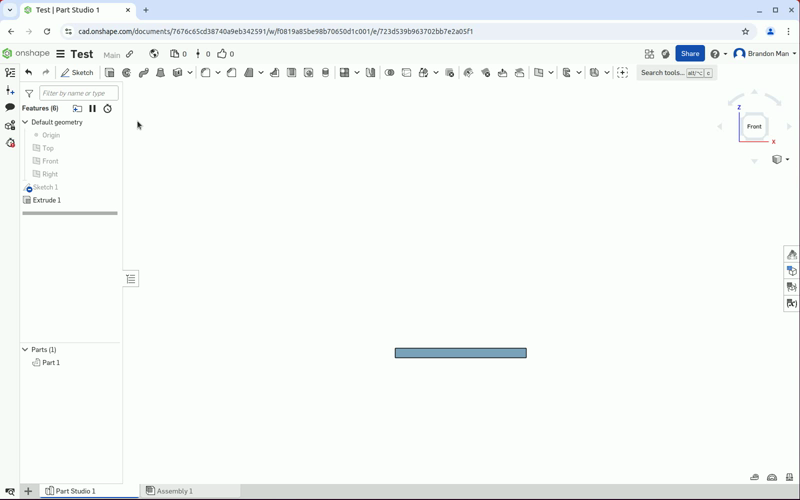
key(shift+h)
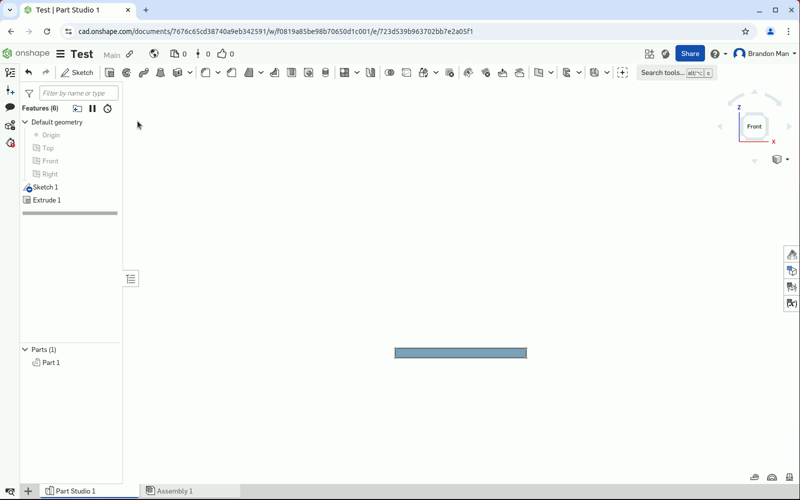
key(shift+h)
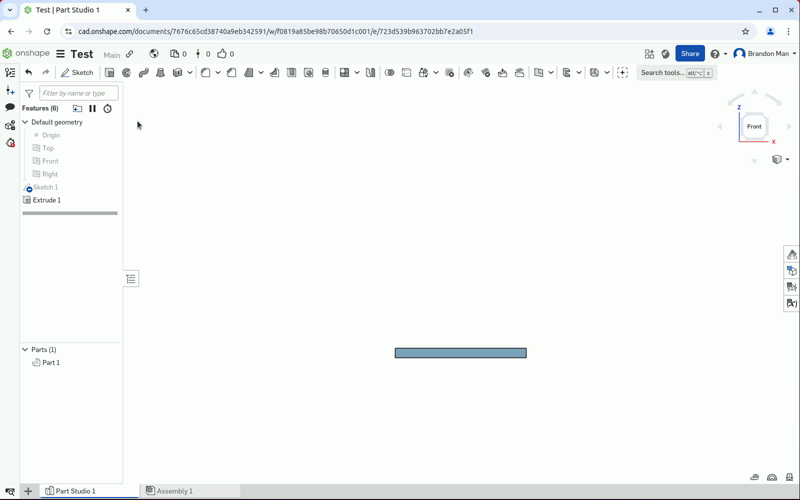
mouse_move(73, 189)
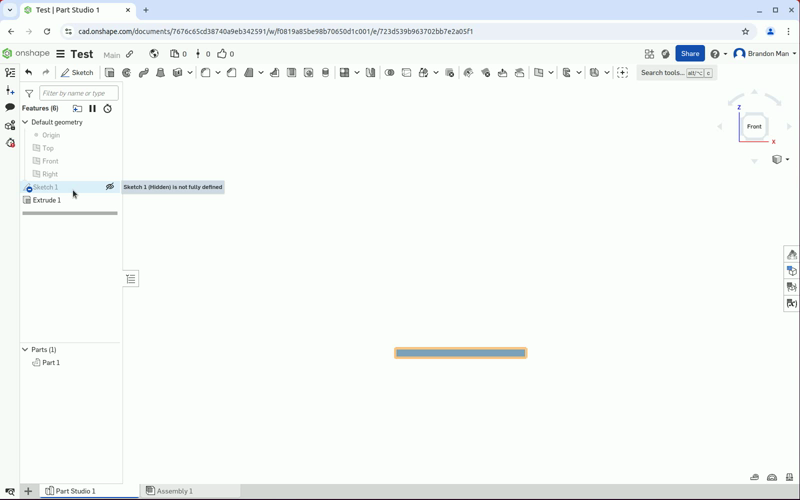
click(73, 189)
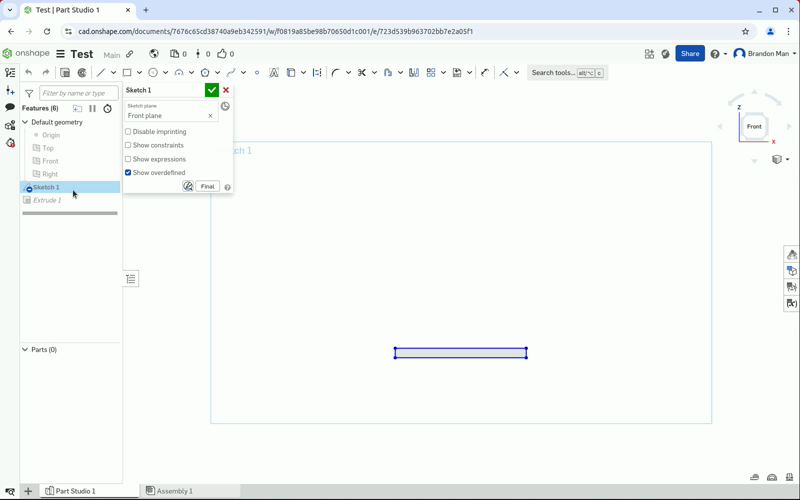
mouse_move(229, 92)
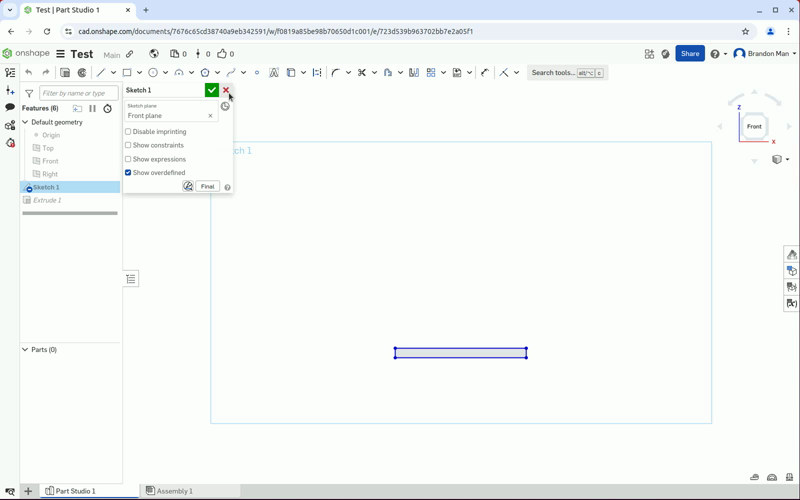
click(229, 92)
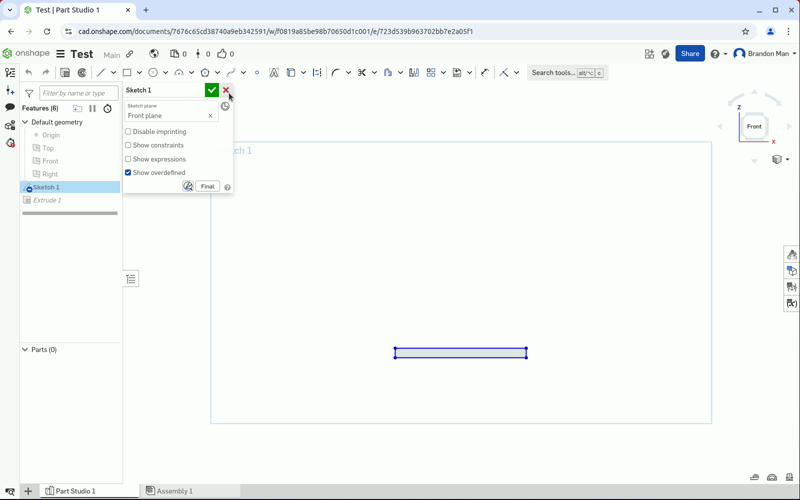
key(shift+s)
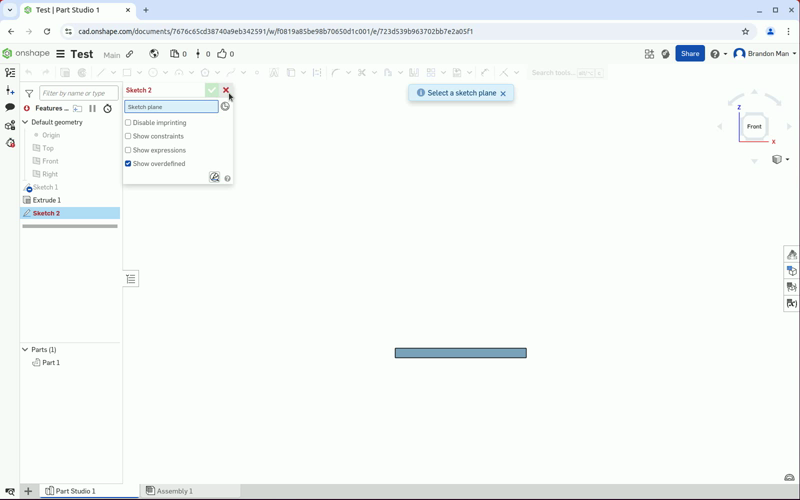
mouse_move(73, 163)
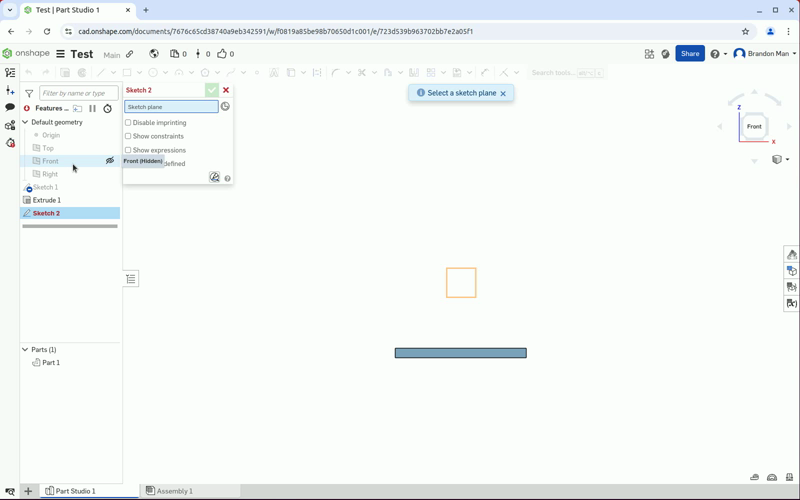
click(73, 163)
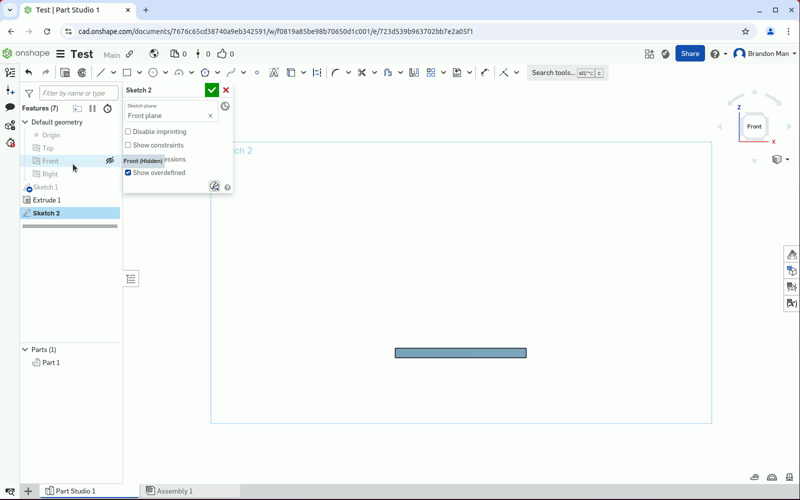
mouse_move(73, 352)
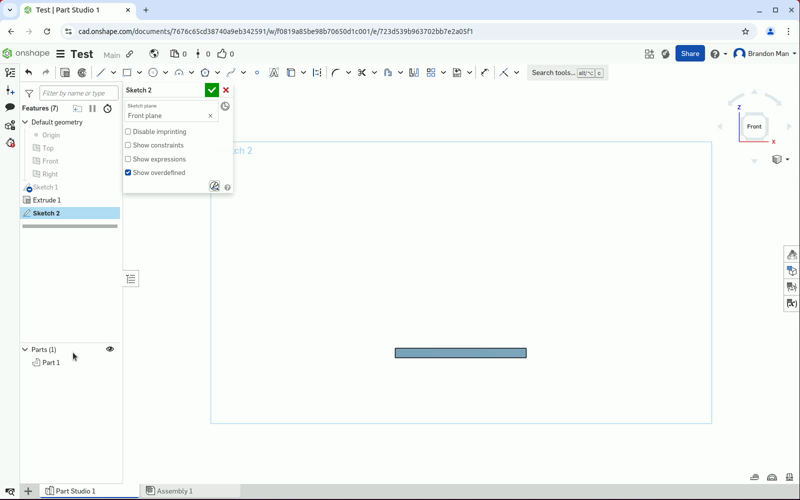
key(y)
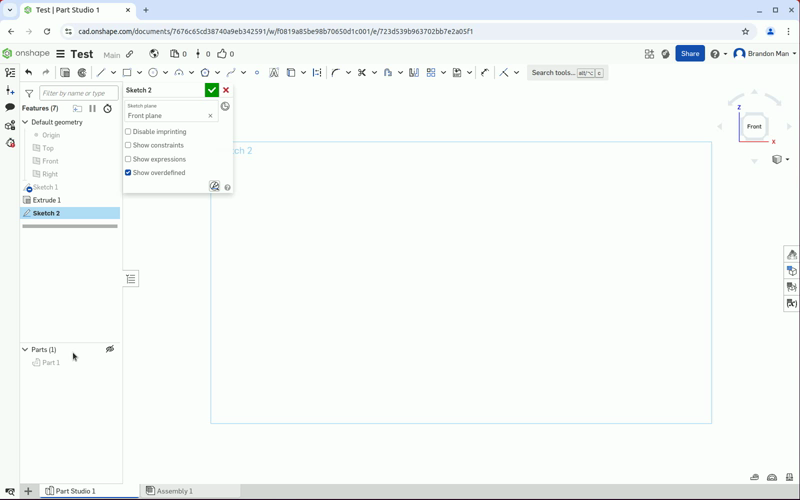
key(l)
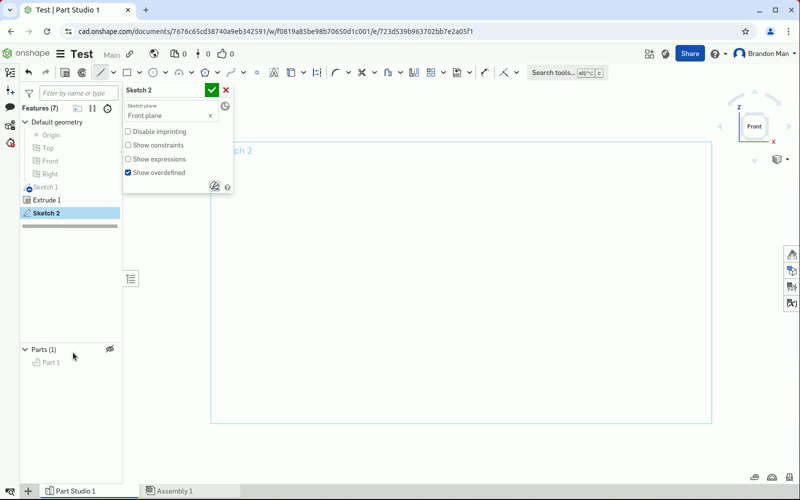
key_down(shift)
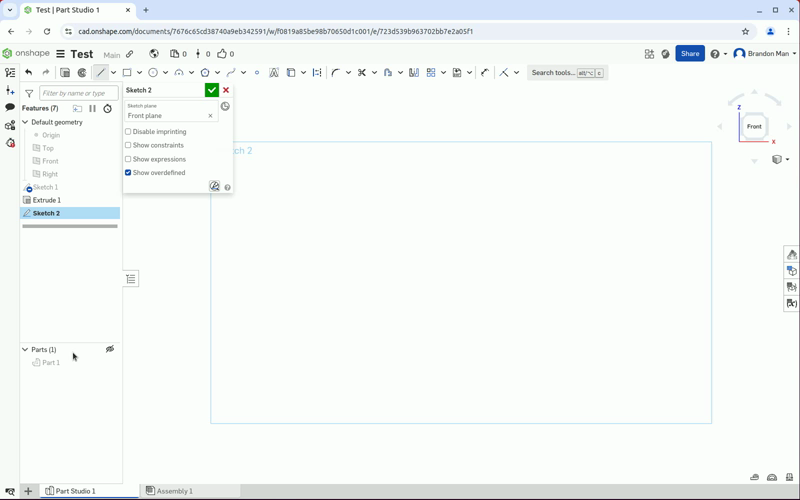
mouse_move(395, 348)
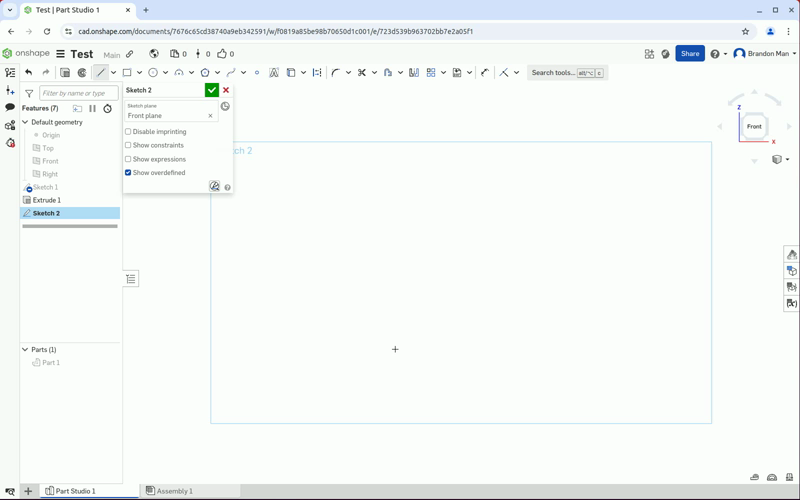
click(395, 348)
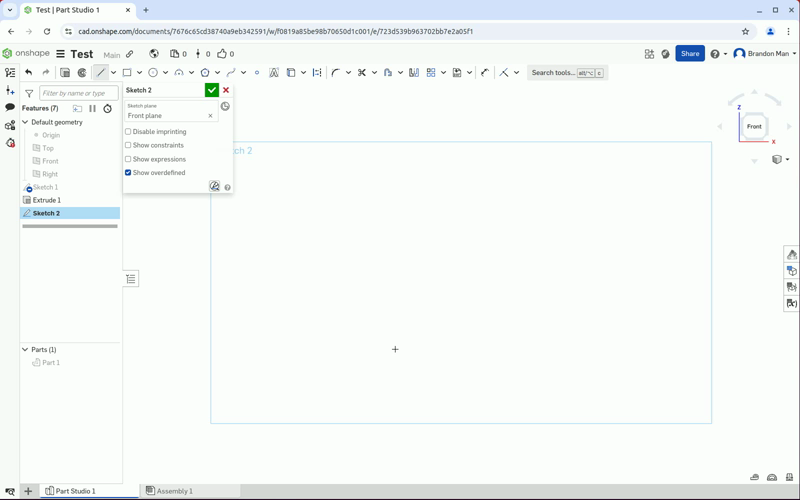
key_up(shift)
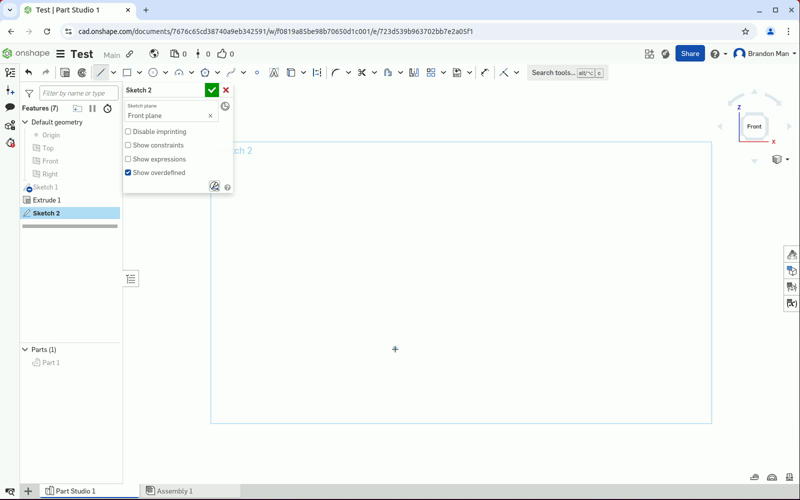
key_down(shift)
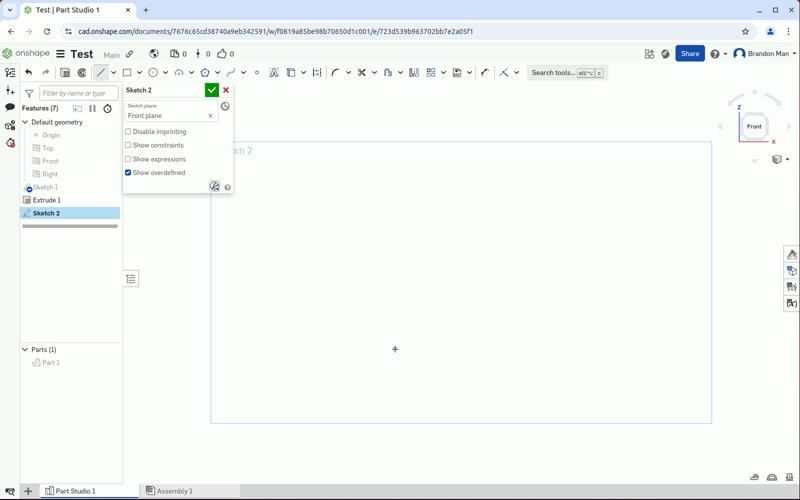
mouse_move(526, 348)
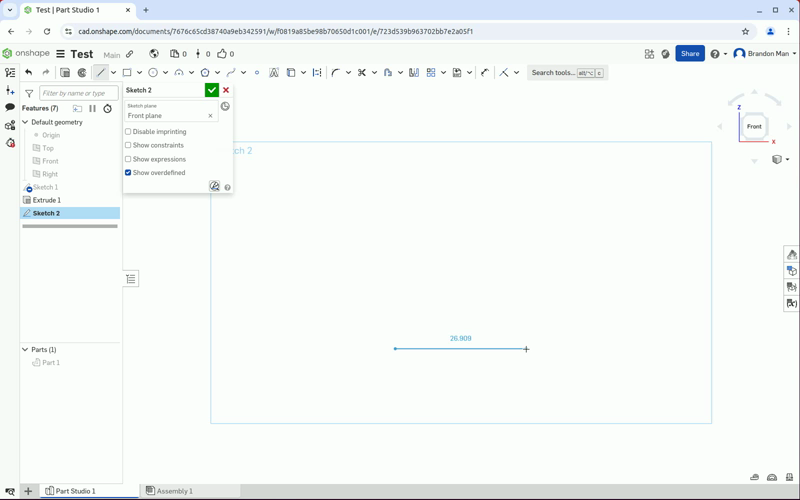
click(526, 348)
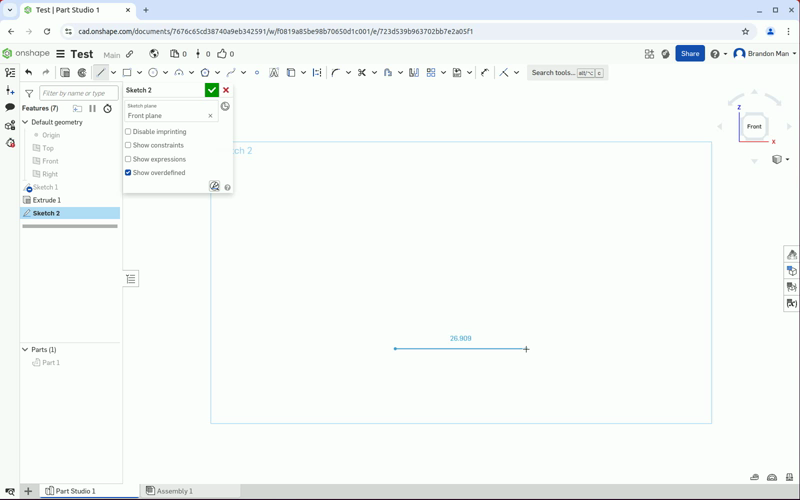
key_up(shift)
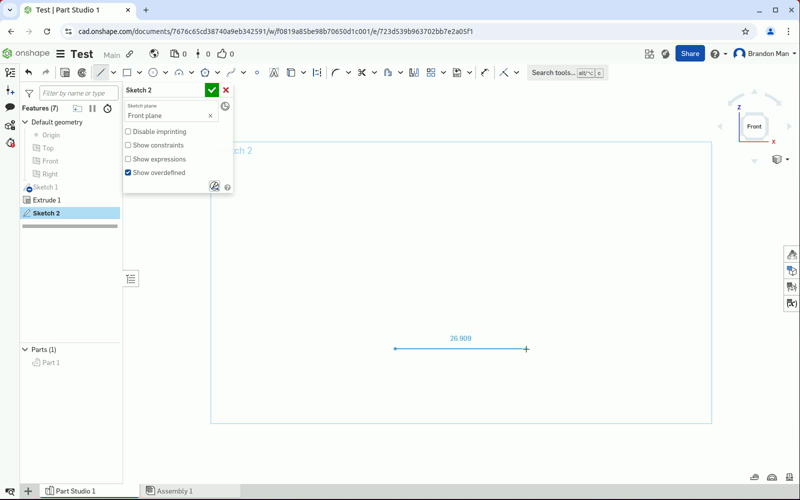
key_down(shift)
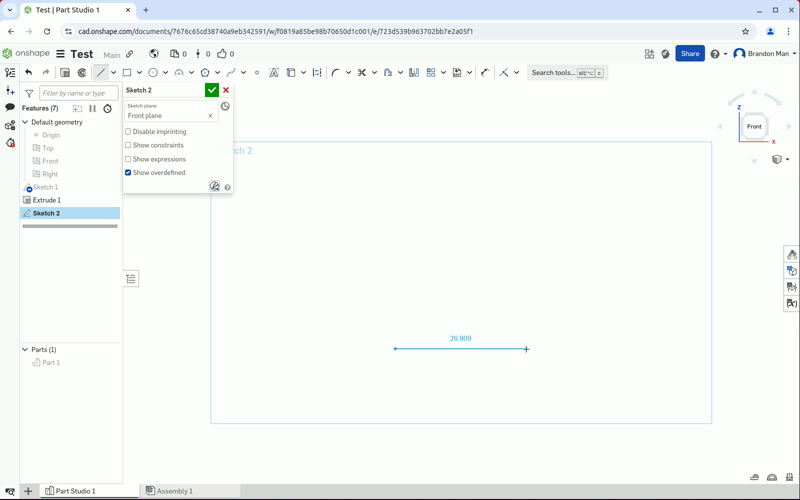
mouse_move(556, 348)
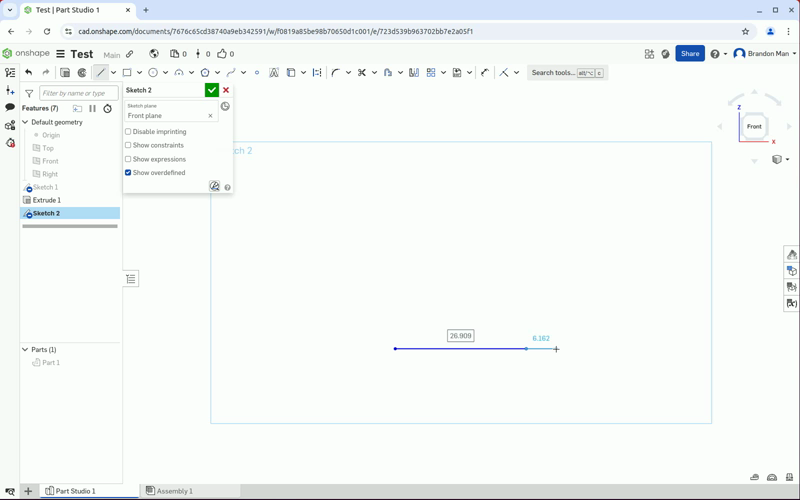
mouse_move(526, 304)
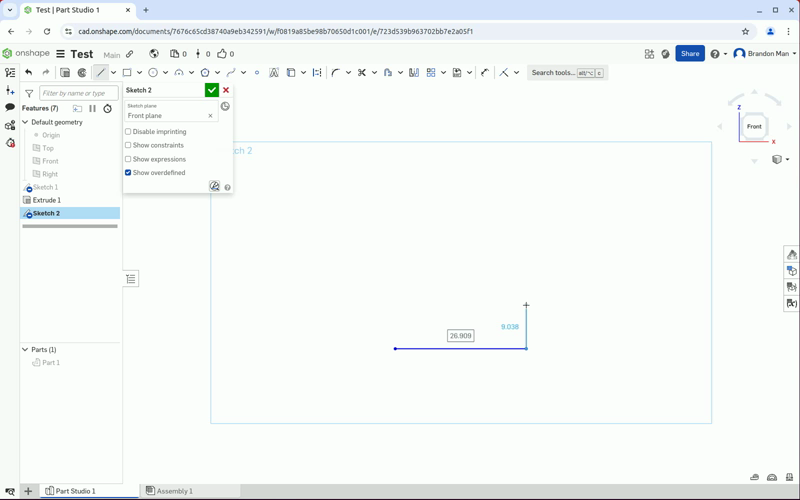
click(526, 304)
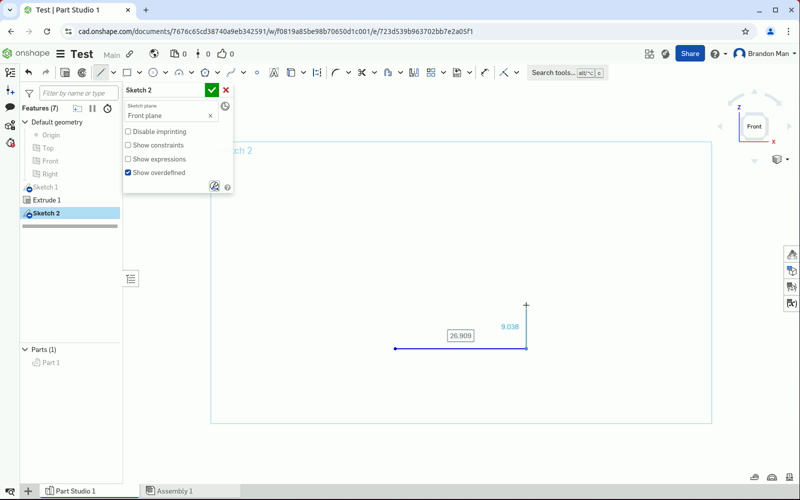
key_up(shift)
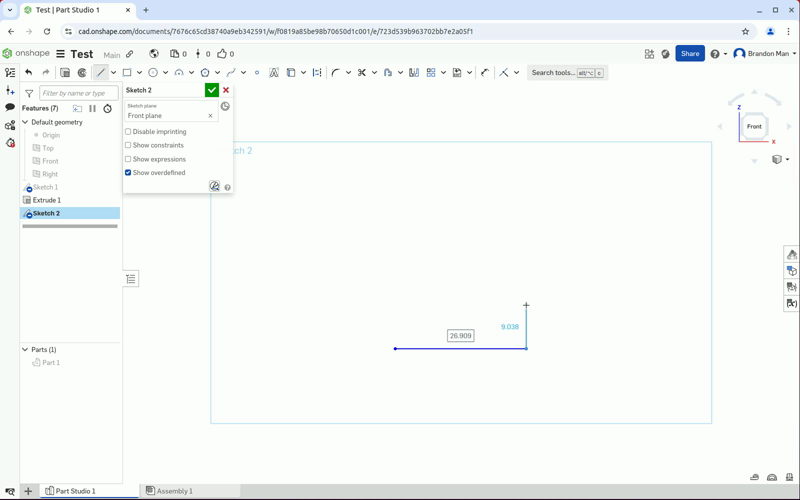
key_down(shift)
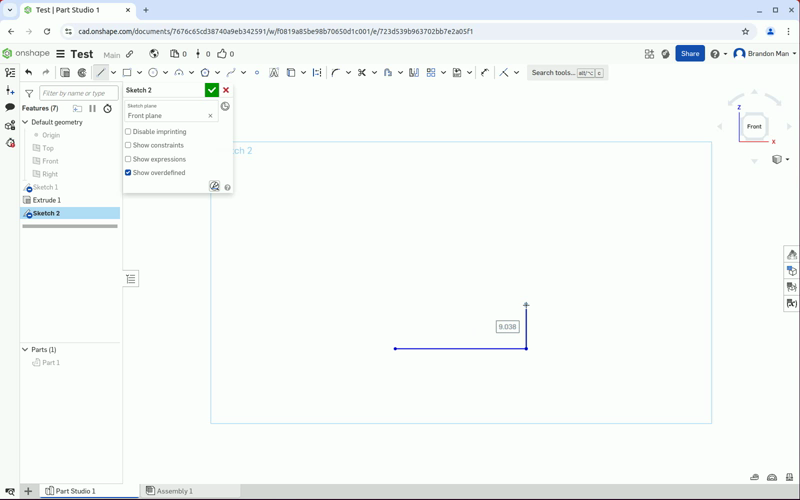
mouse_move(556, 304)
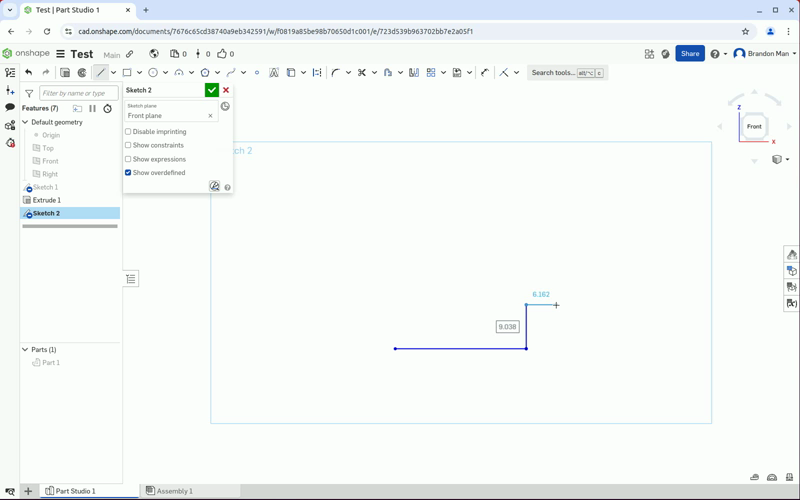
mouse_move(506, 282)
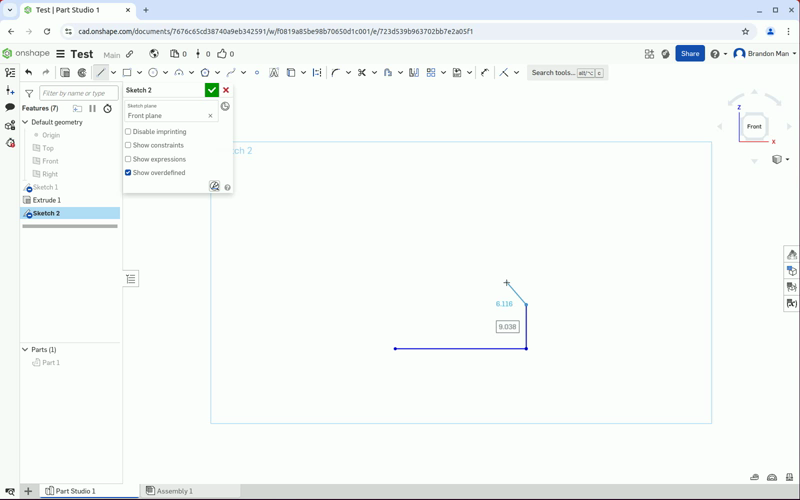
click(506, 282)
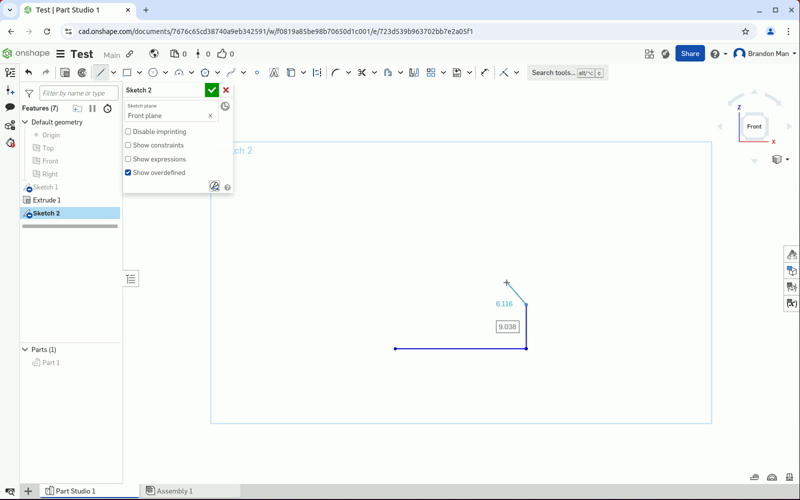
key_up(shift)
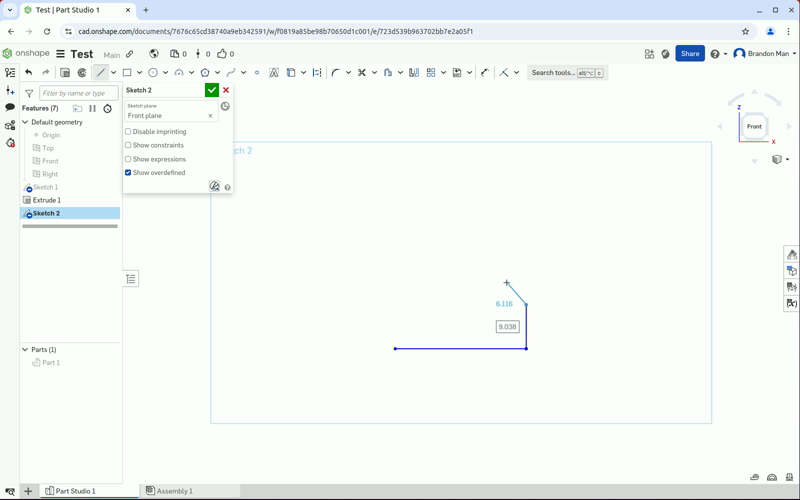
key(esc)
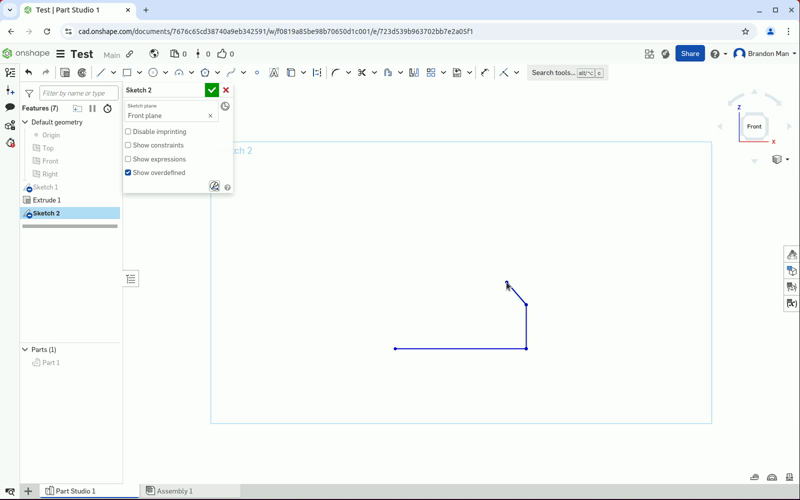
key(a)
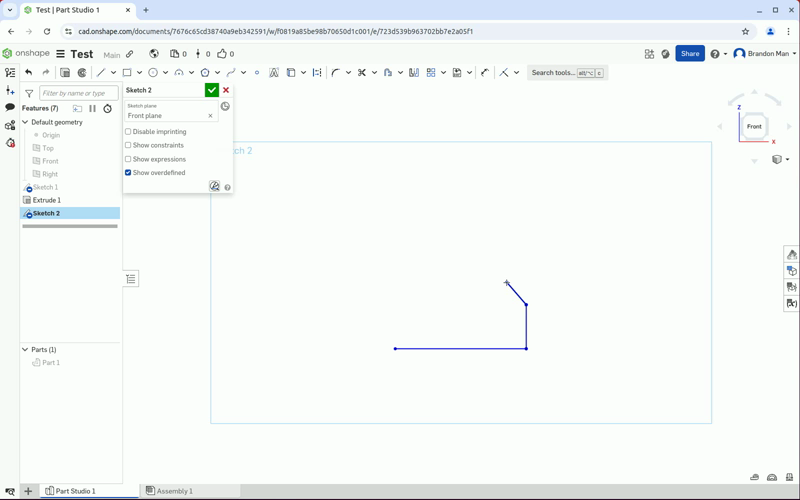
mouse_move(506, 282)
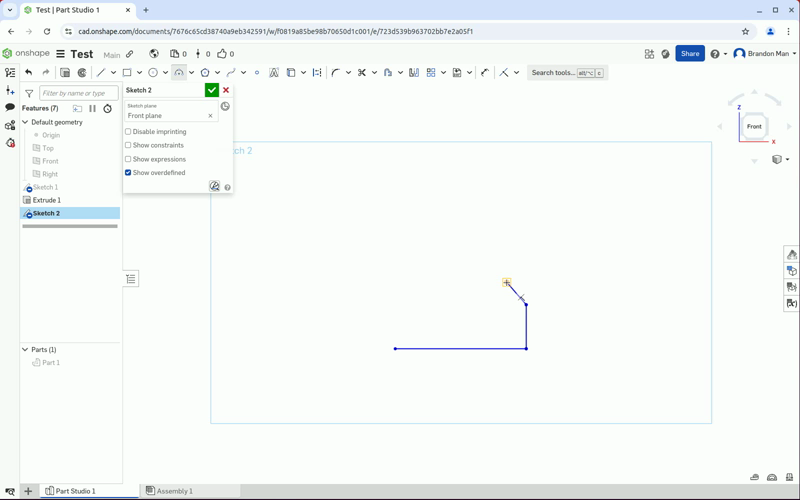
click(506, 282)
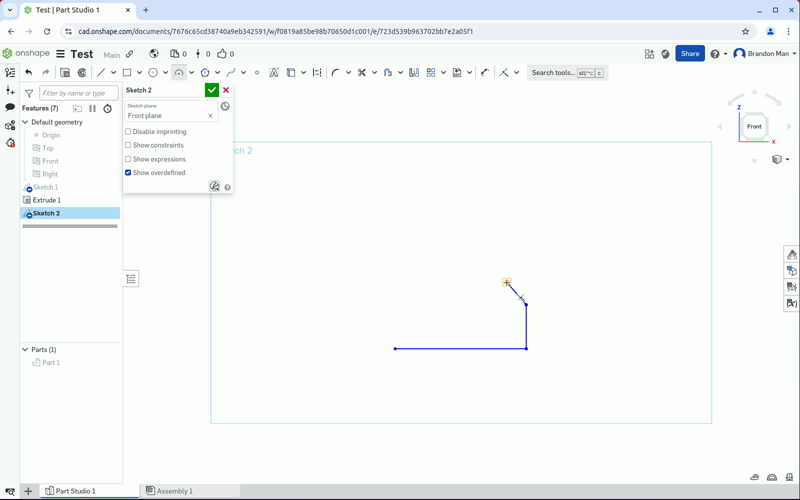
key_down(shift)
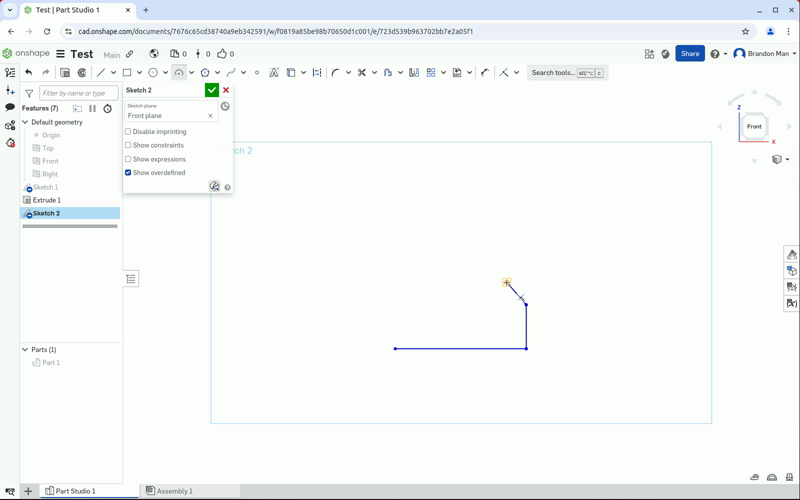
mouse_move(414, 282)
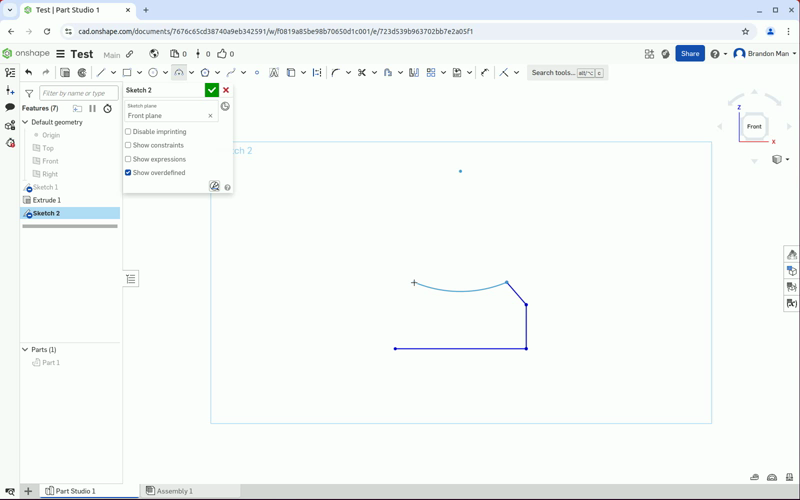
click(414, 282)
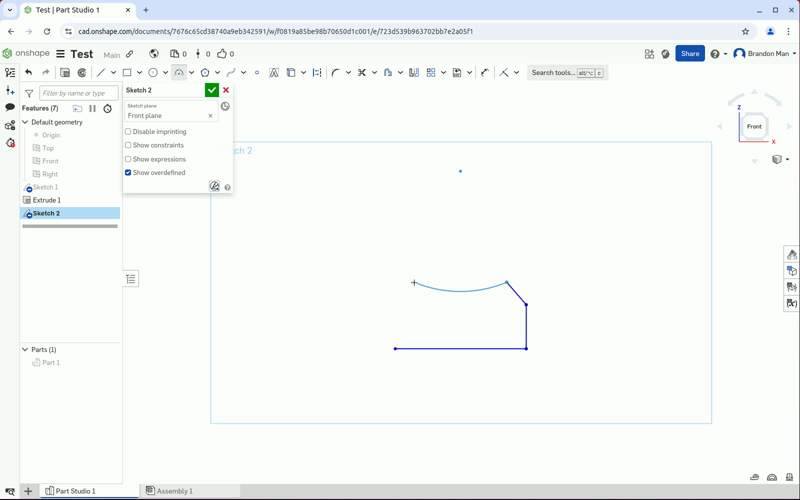
mouse_move(460, 328)
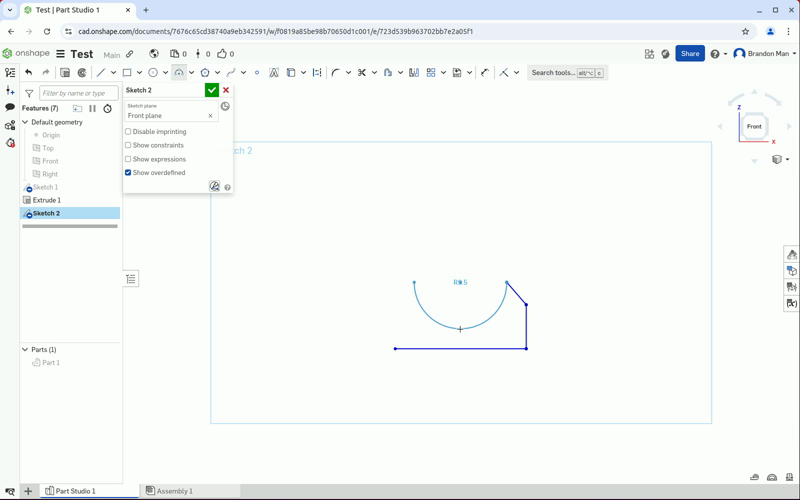
click(460, 328)
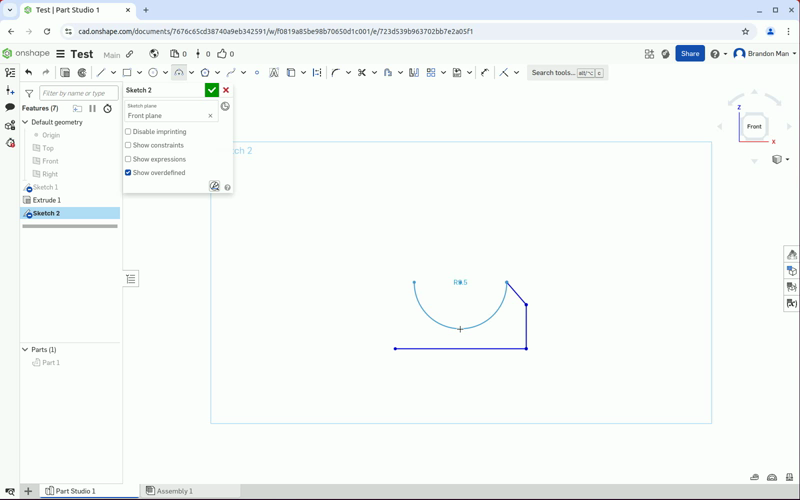
key_up(shift)
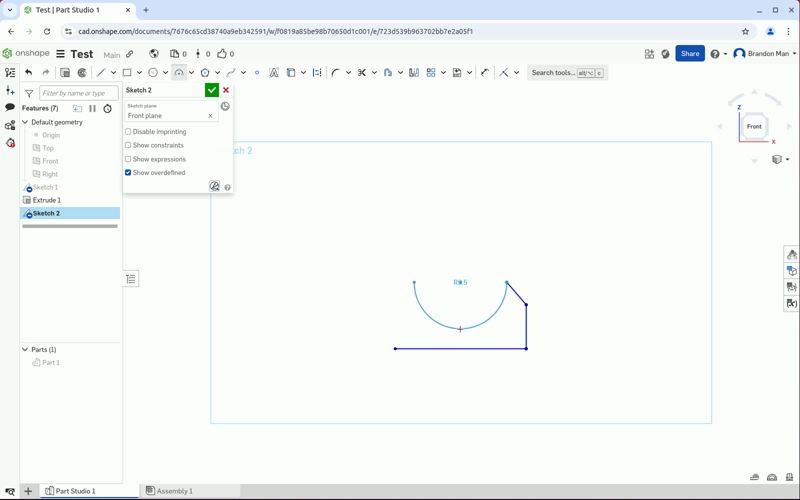
key(esc)
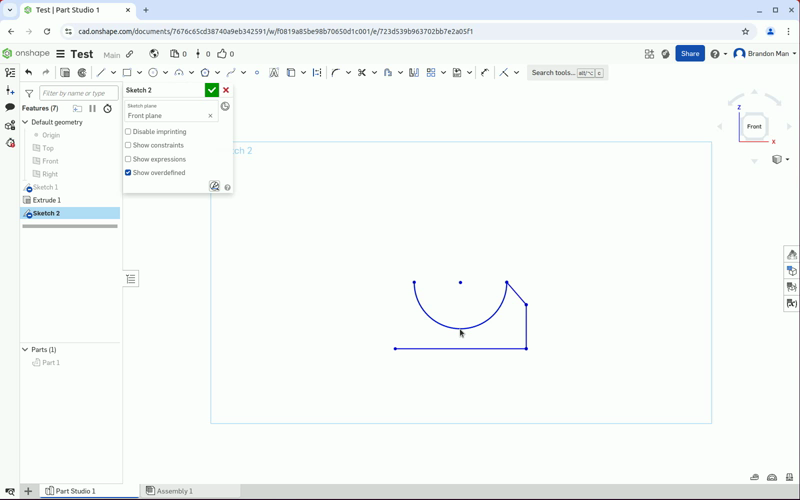
key(l)
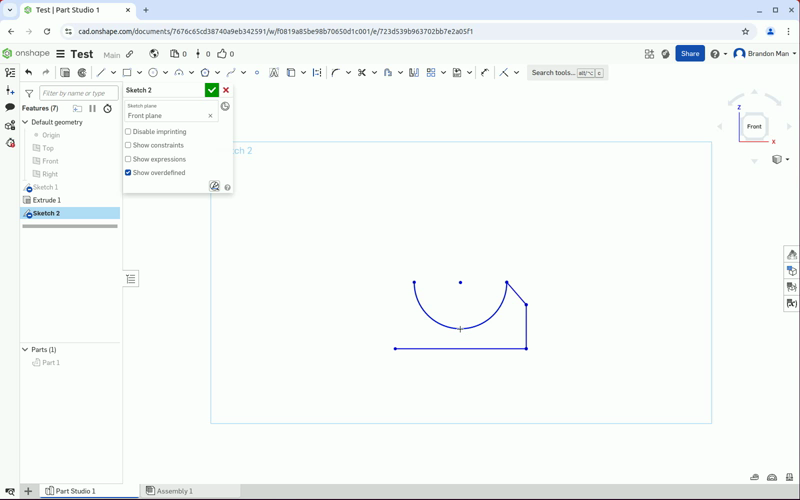
mouse_move(414, 282)
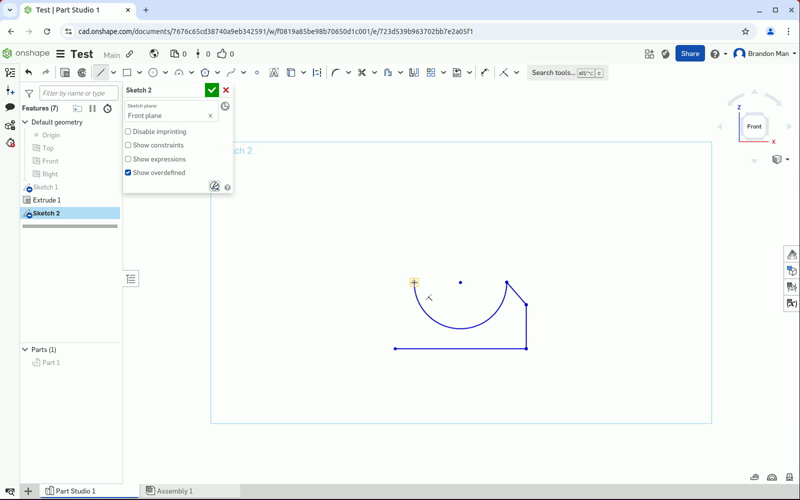
click(414, 282)
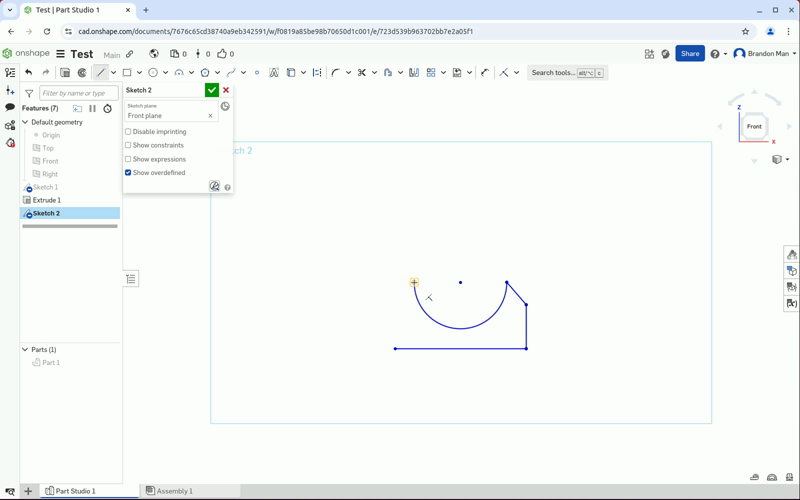
key_down(shift)
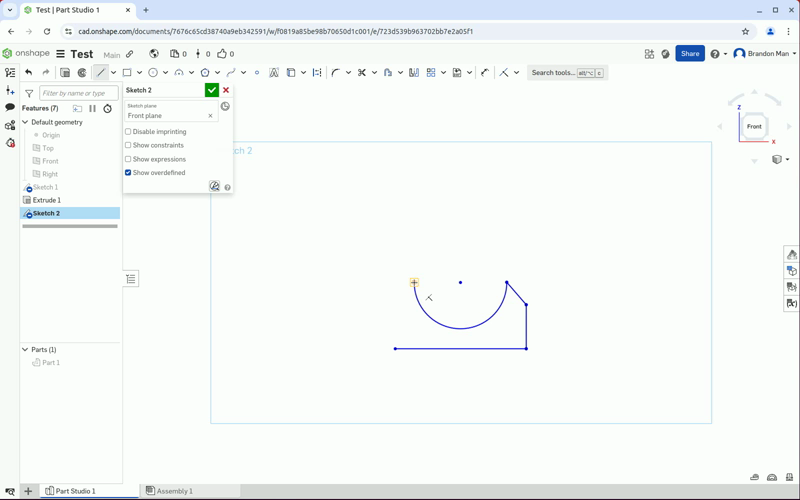
mouse_move(444, 282)
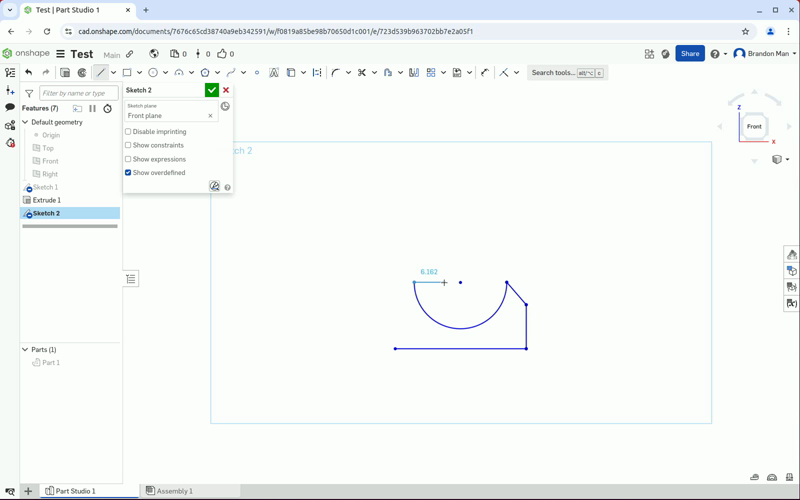
mouse_move(395, 304)
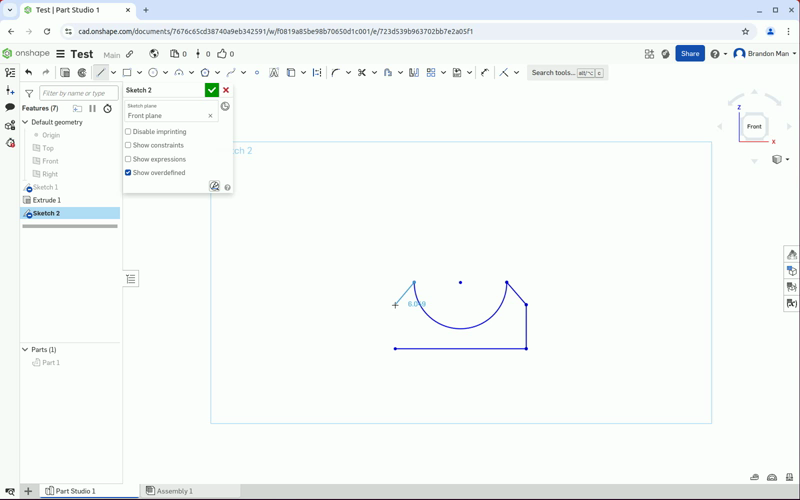
click(395, 304)
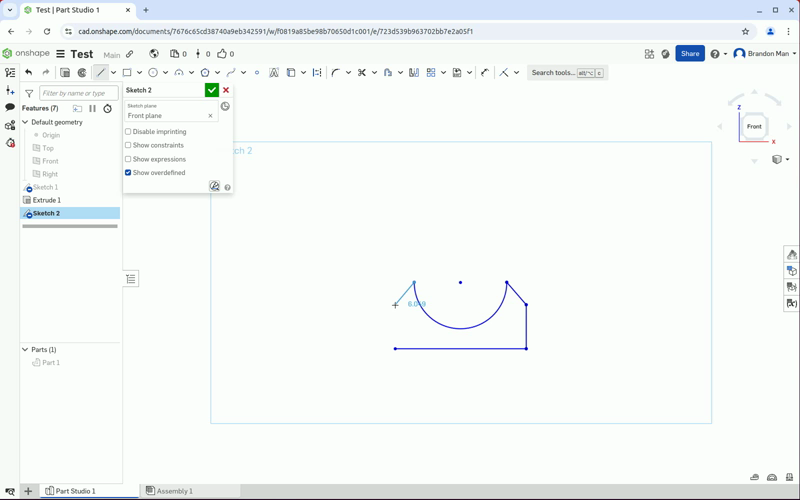
key_up(shift)
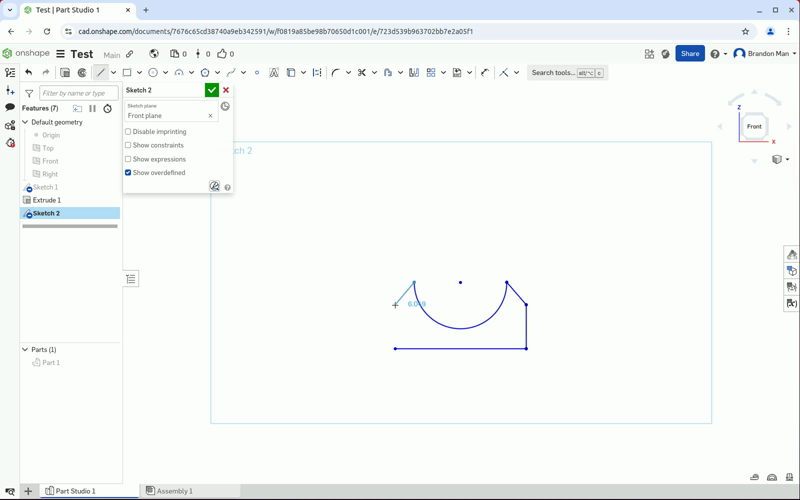
mouse_move(425, 304)
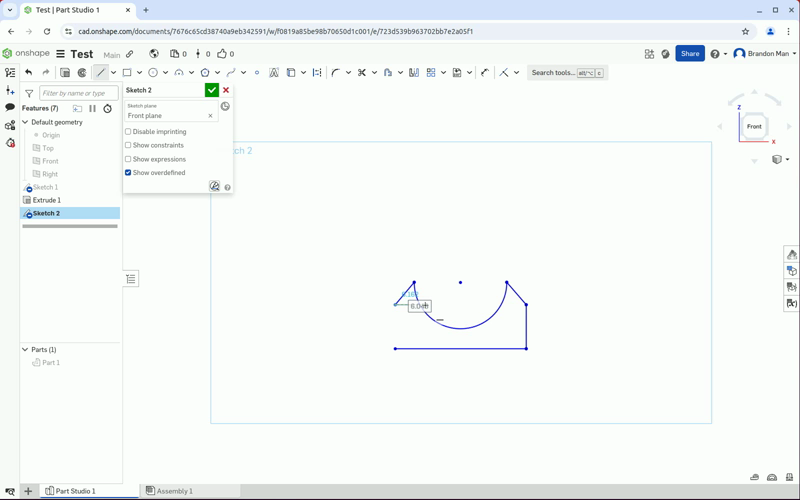
key_down(shift)
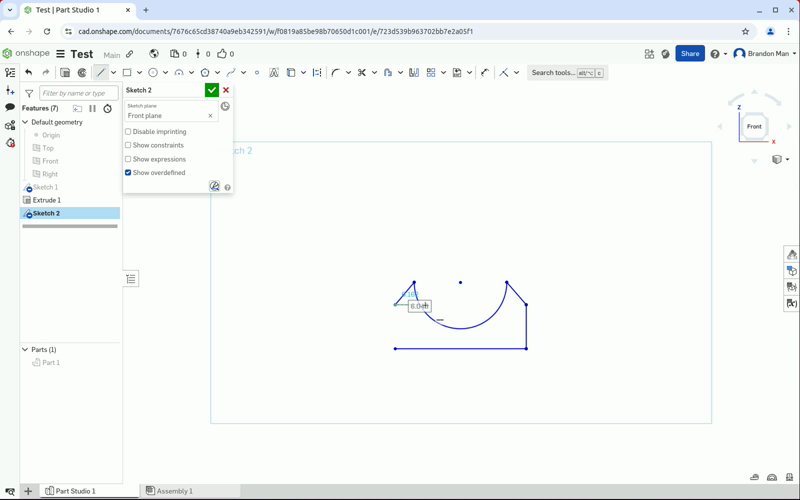
mouse_move(395, 348)
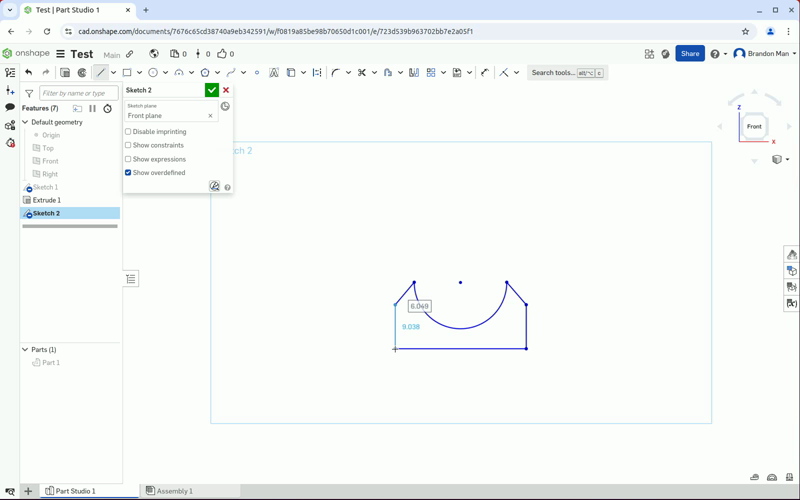
key_up(shift)
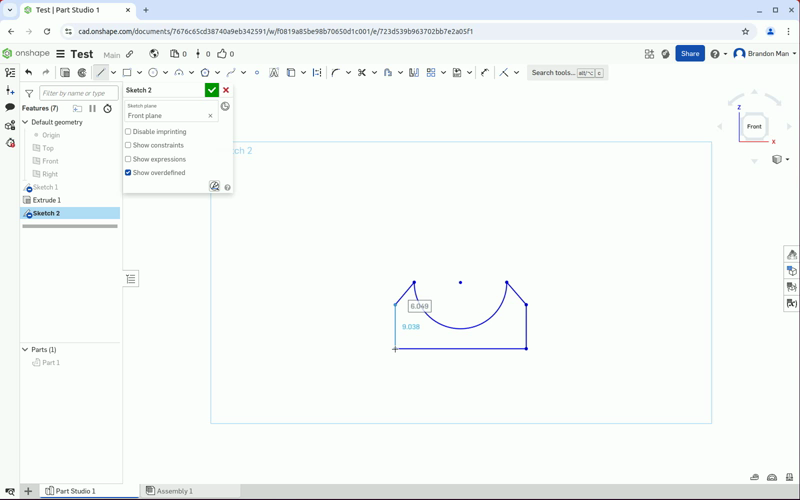
click(395, 348)
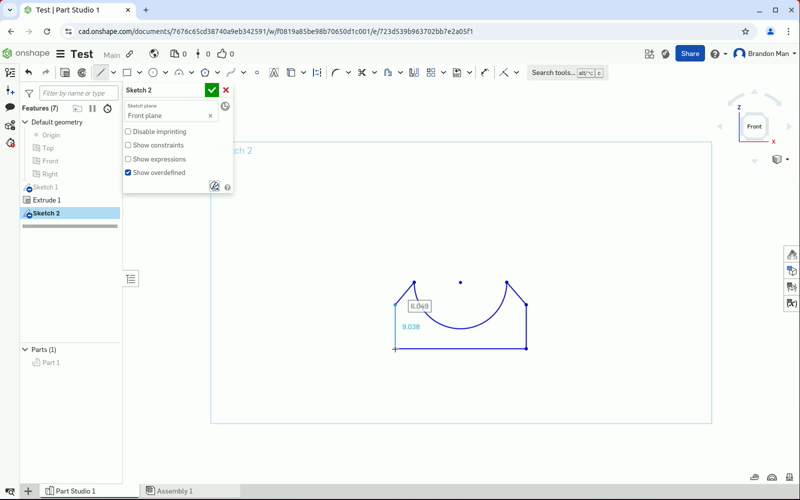
key(esc)
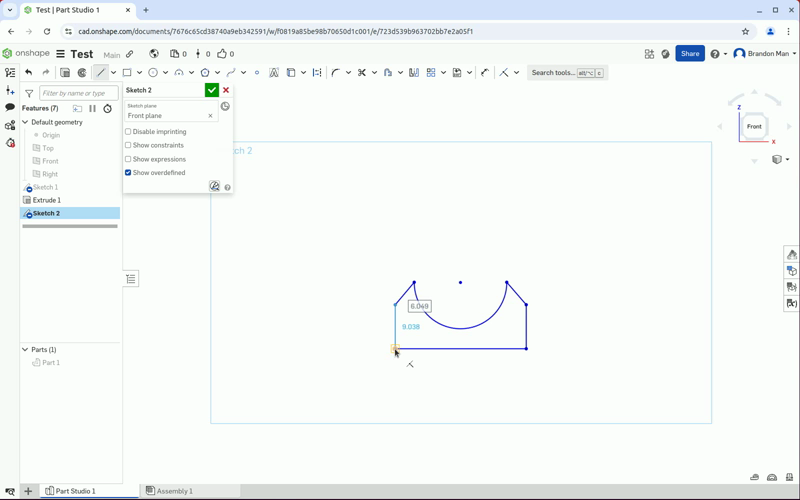
mouse_move(458, 301)
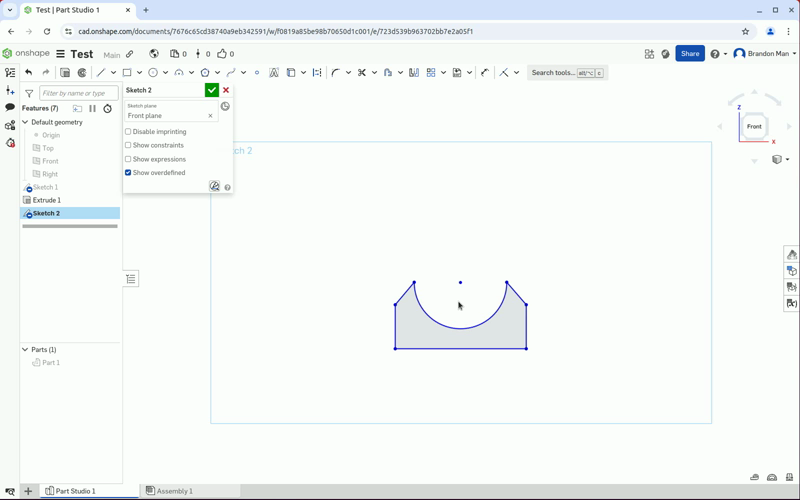
scroll(6)
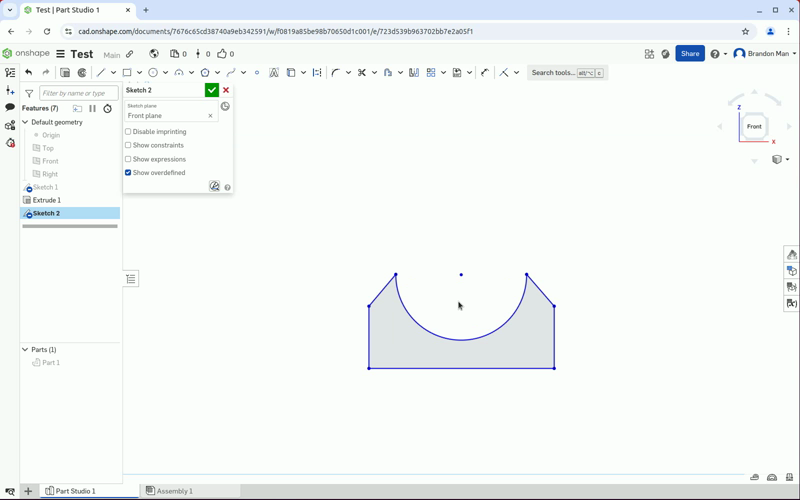
scroll(6)
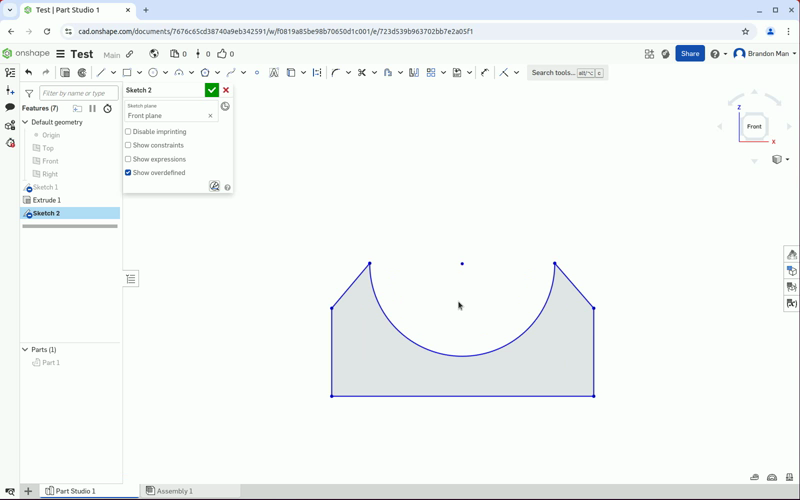
scroll(6)
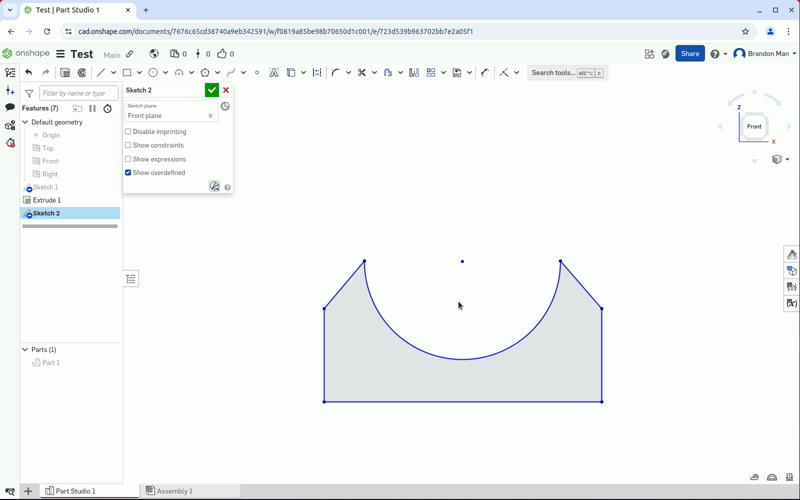
scroll(6)
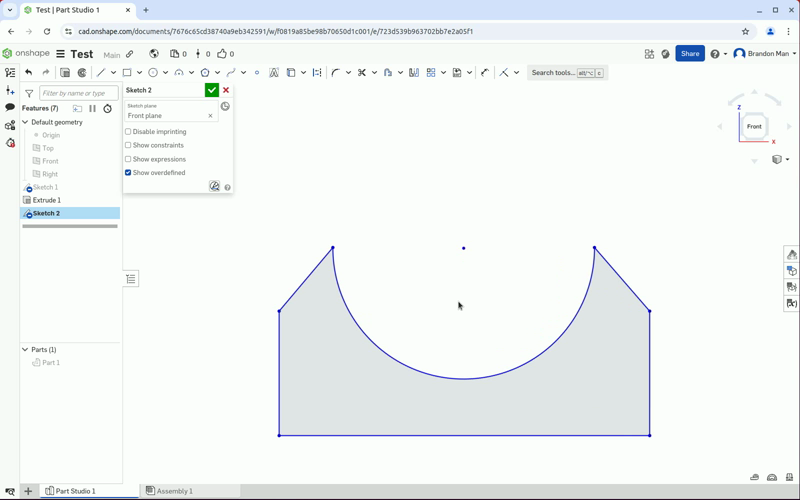
scroll(6)
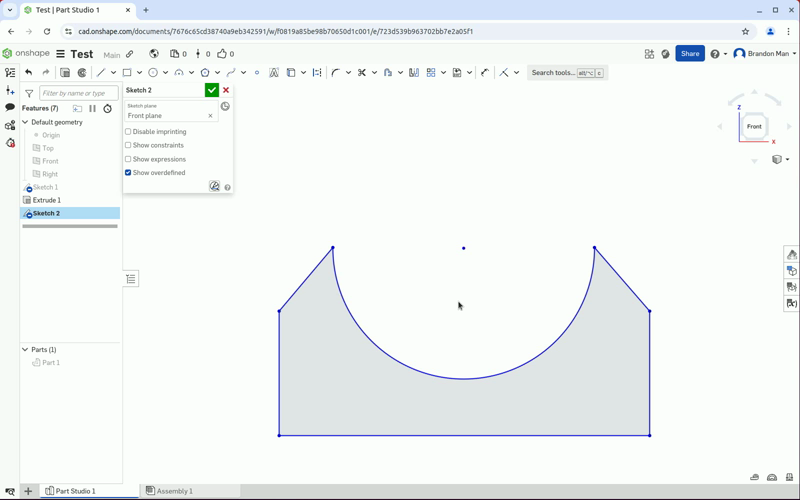
scroll(6)
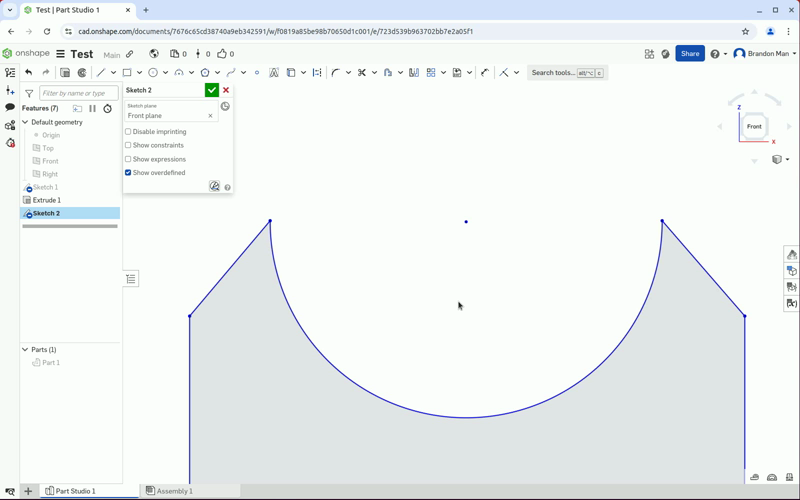
scroll(6)
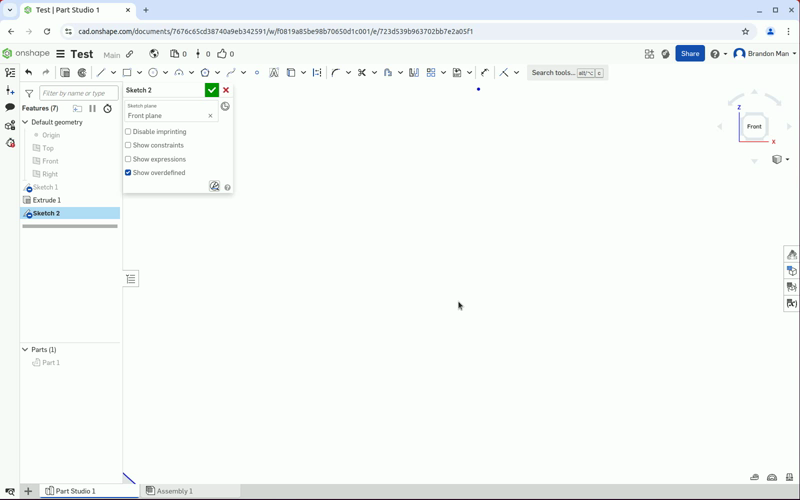
click(458, 301)
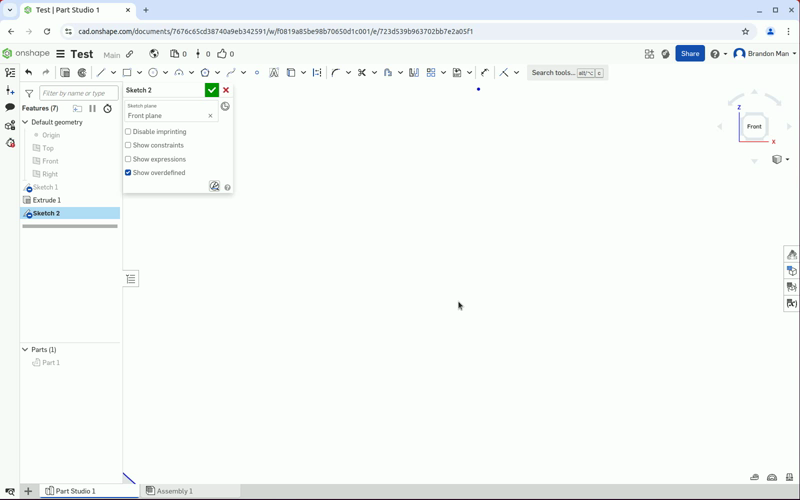
scroll(-6)
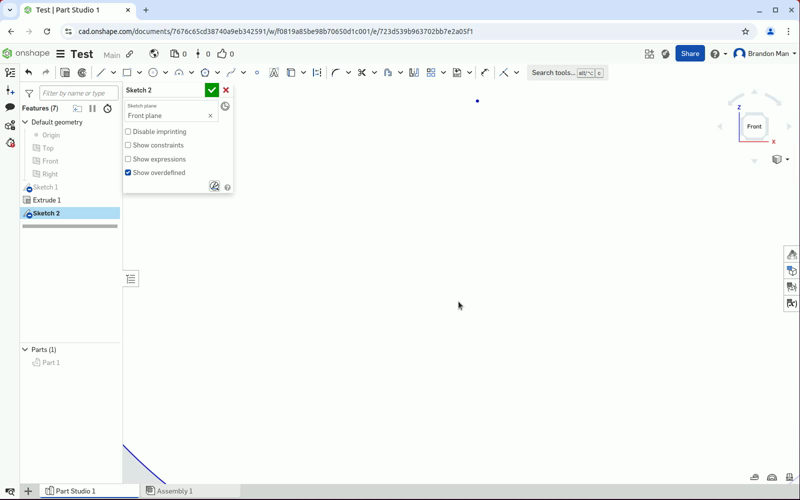
scroll(-6)
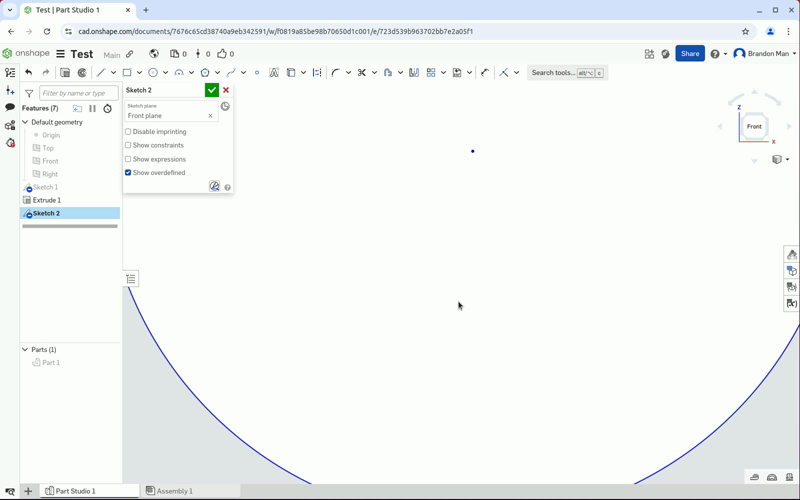
scroll(-6)
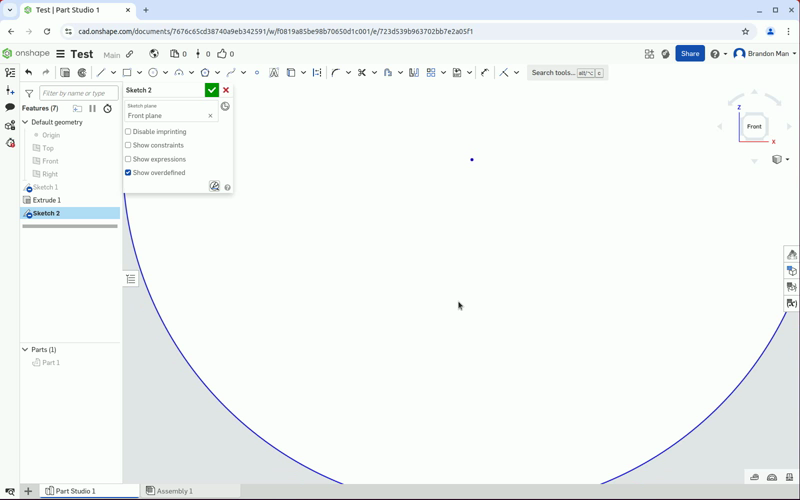
scroll(-6)
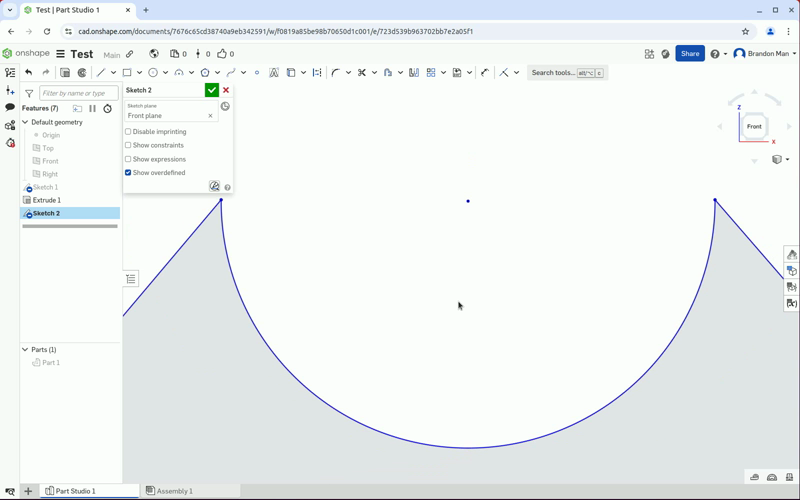
scroll(-6)
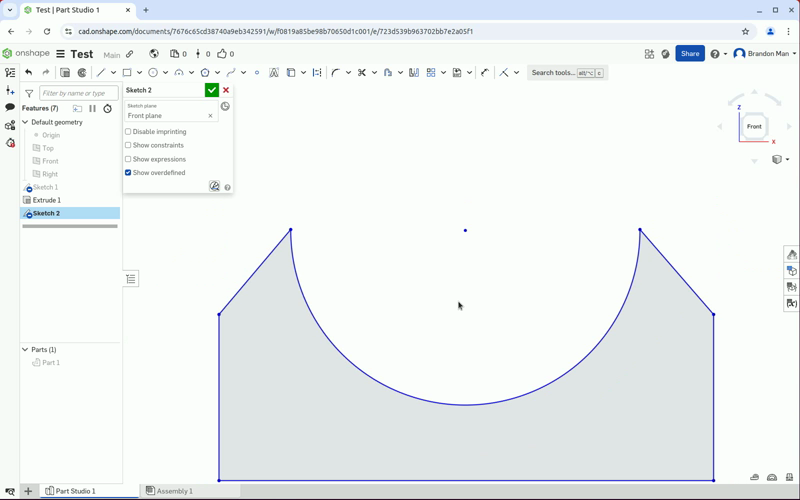
scroll(-6)
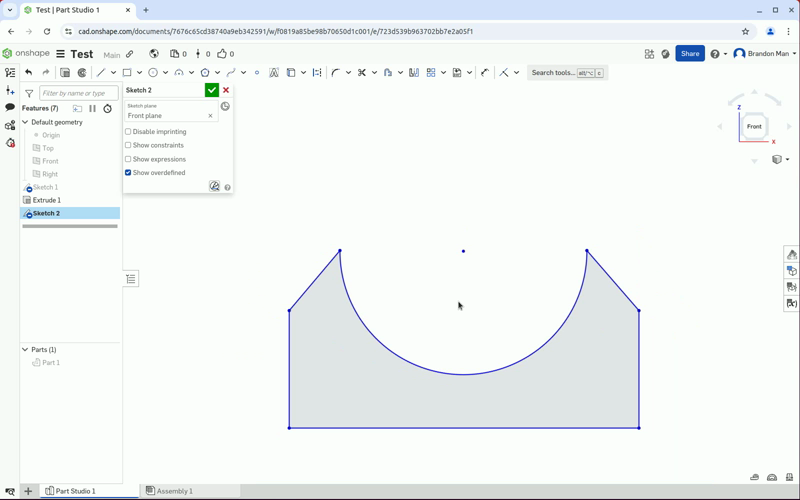
scroll(-6)
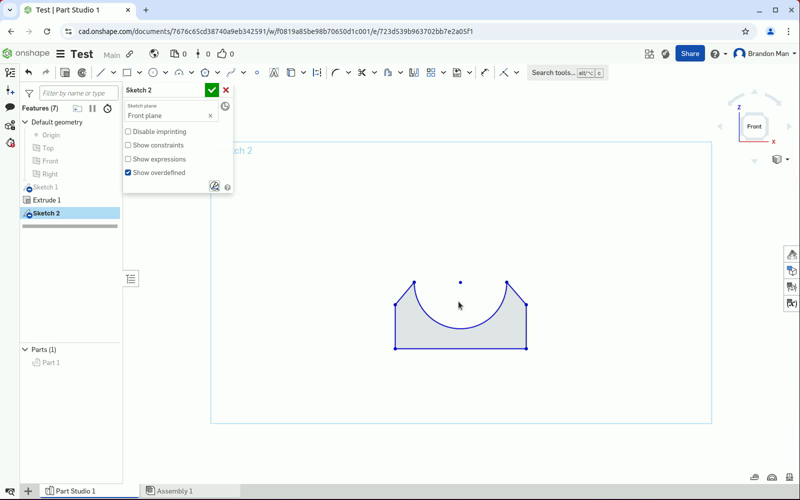
mouse_move(73, 352)
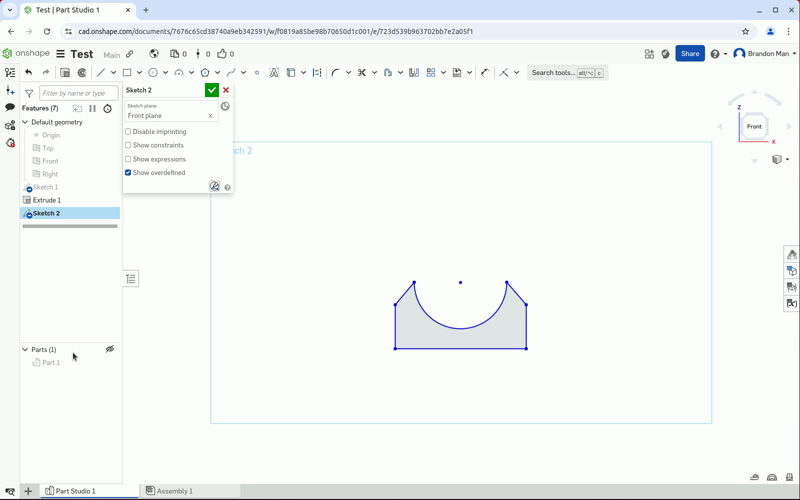
key(shift+y)
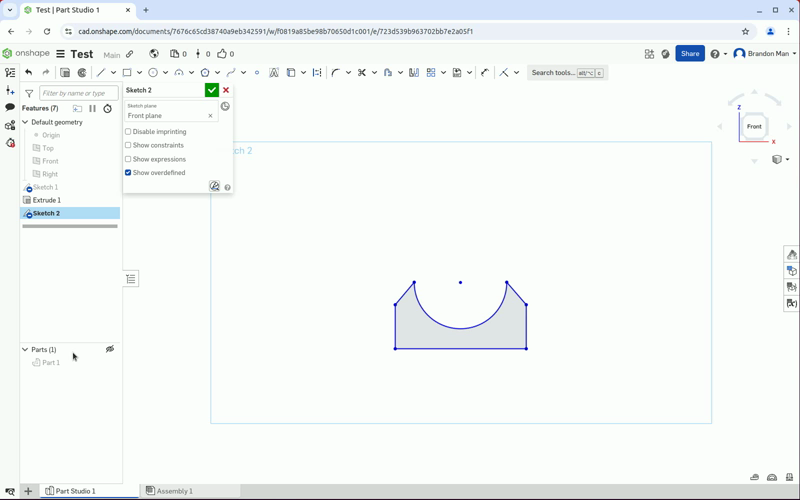
key(shift+e)
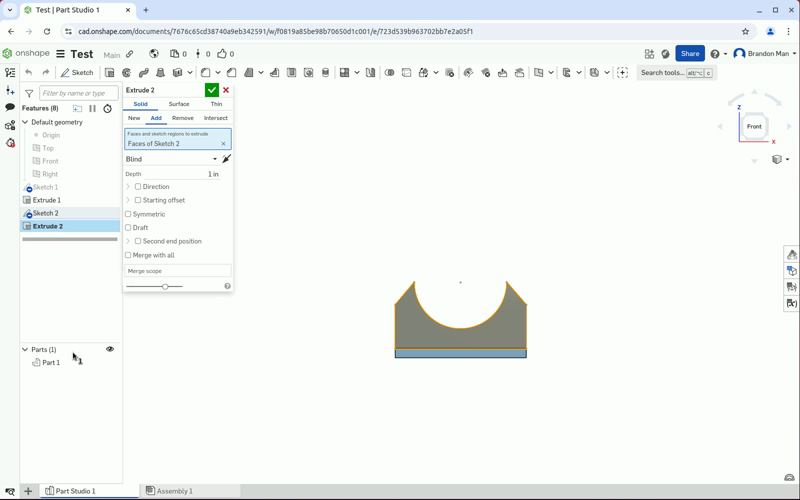
mouse_move(143, 106)
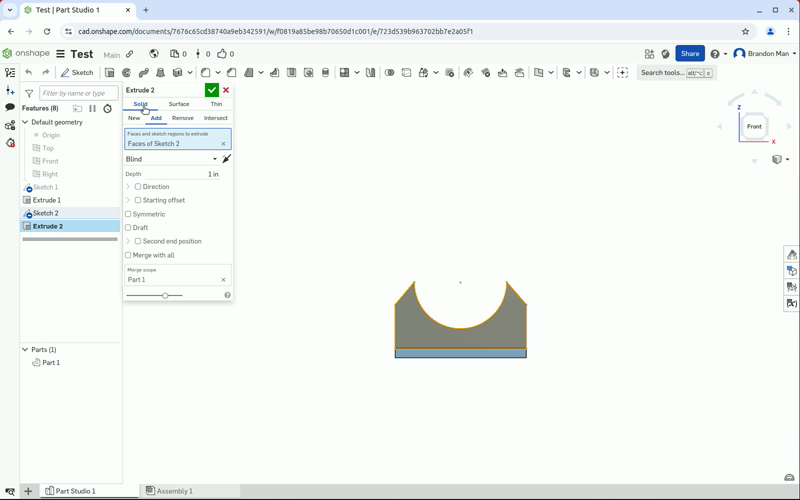
click(143, 106)
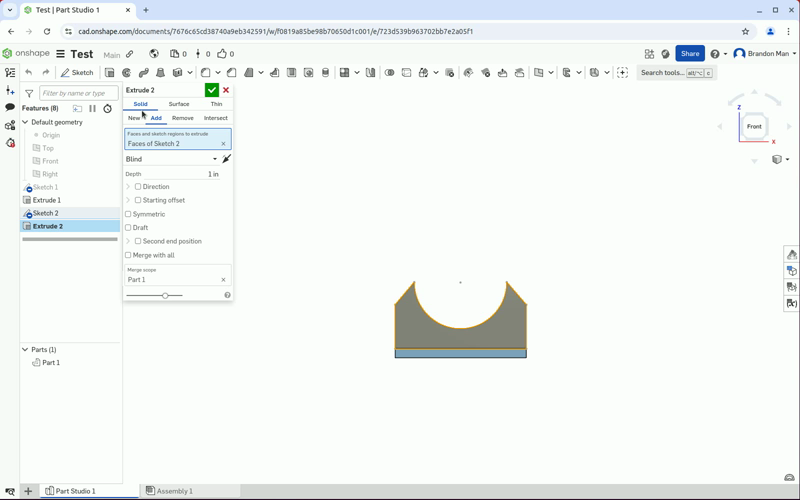
mouse_move(137, 120)
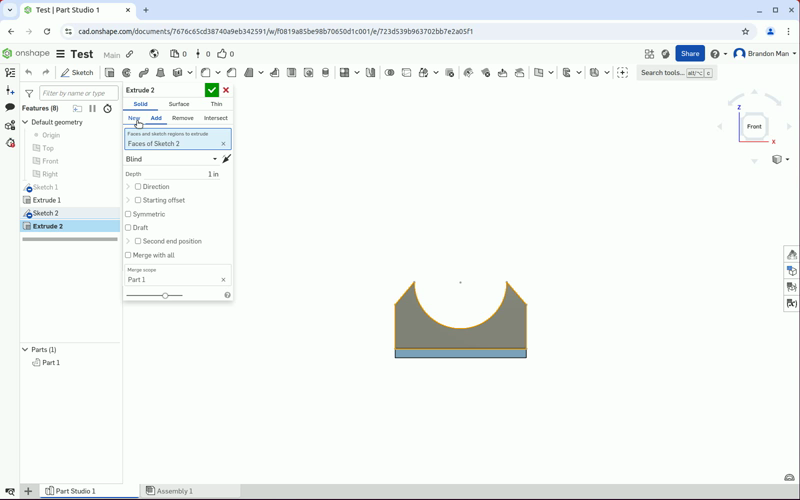
click(137, 120)
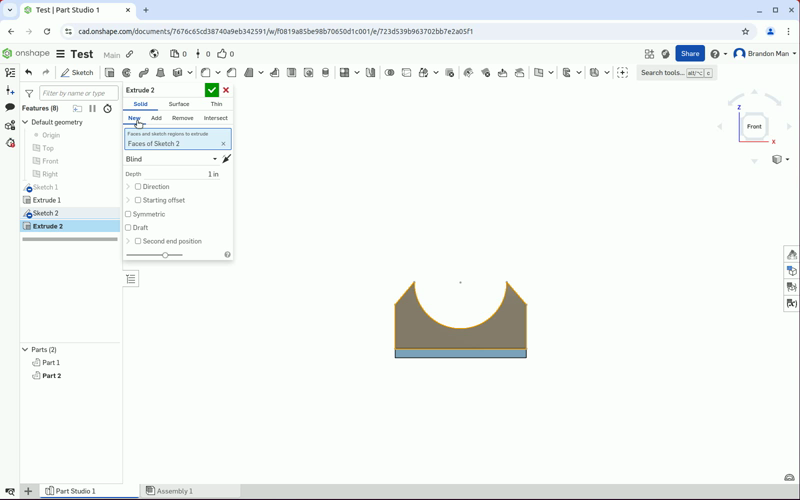
key(tab, 4)
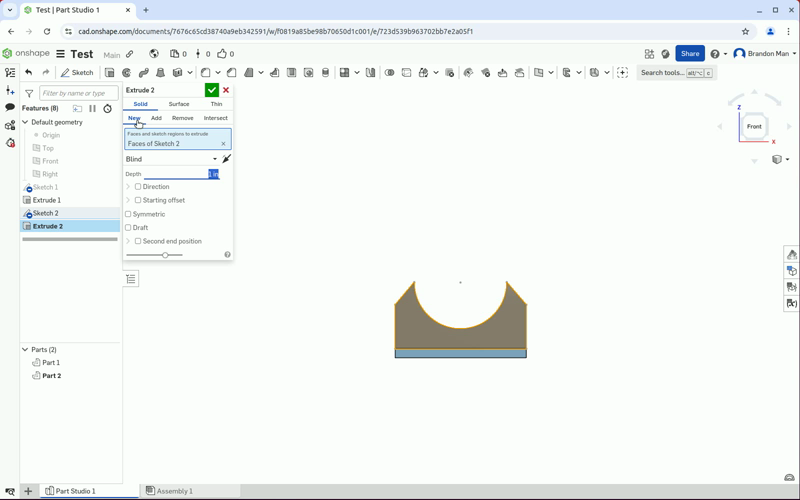
text(1.926)
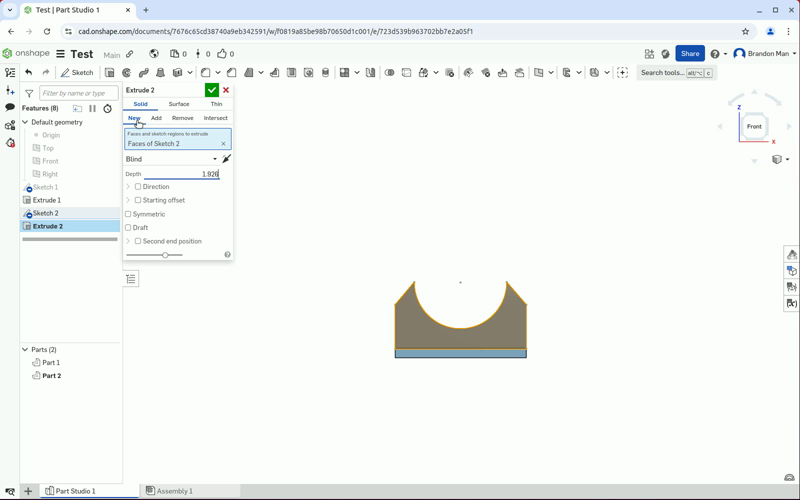
key(enter)
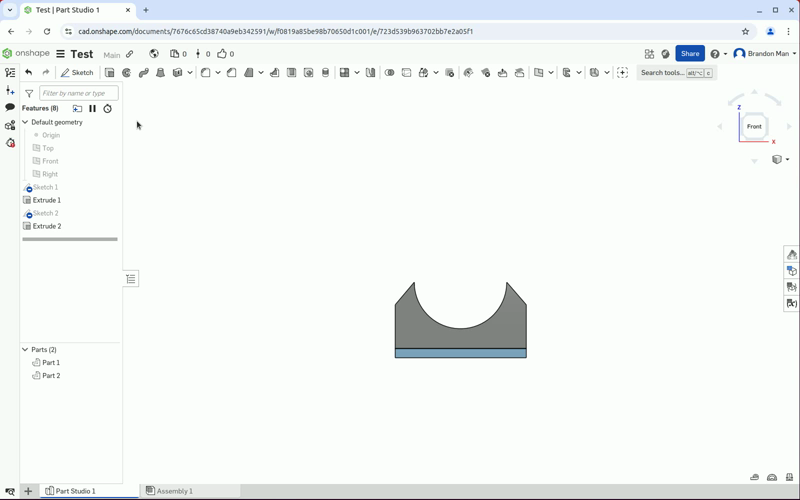
key(shift+h)
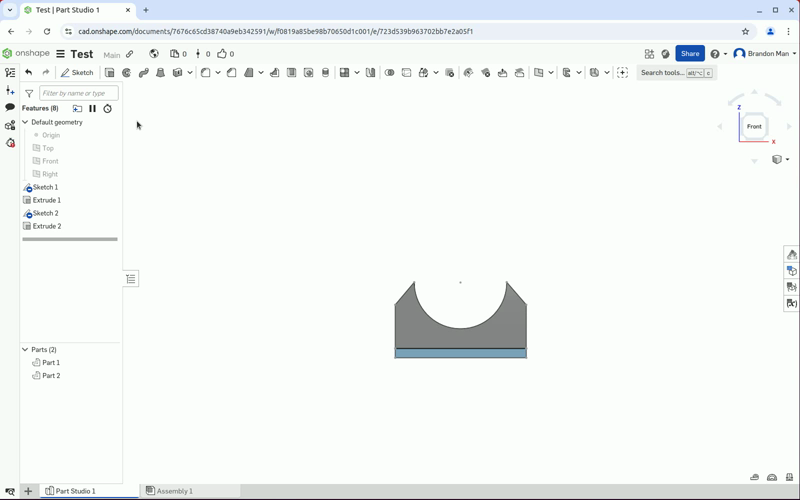
key(shift+h)
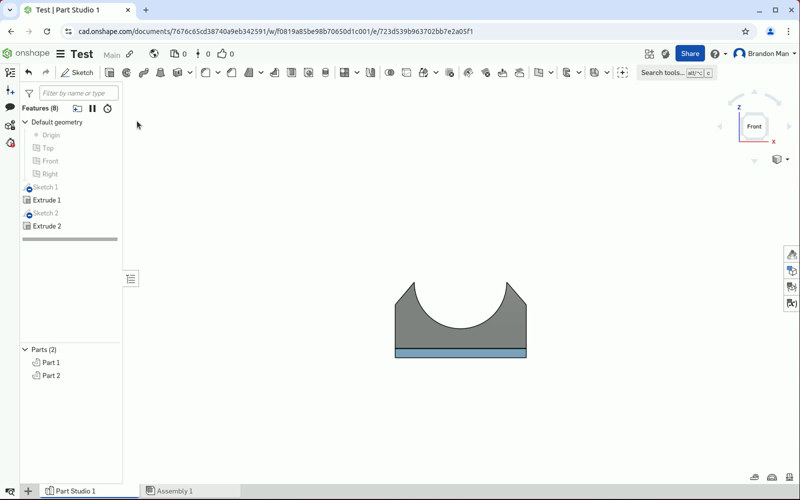
mouse_move(73, 189)
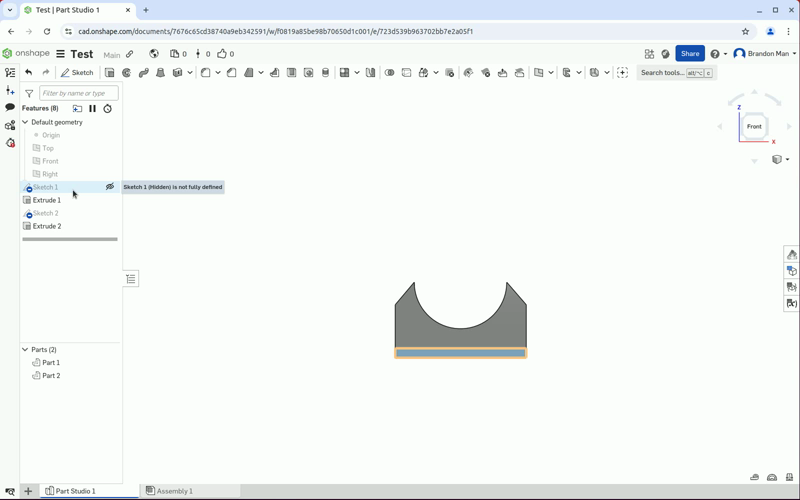
click(73, 189)
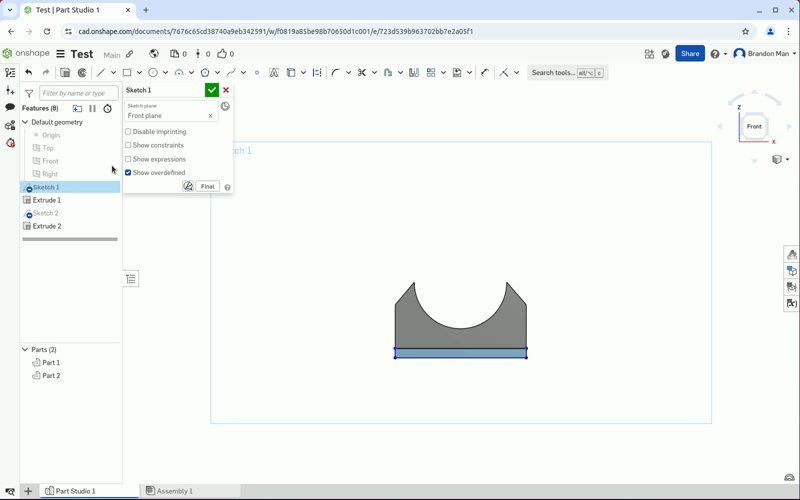
mouse_move(229, 92)
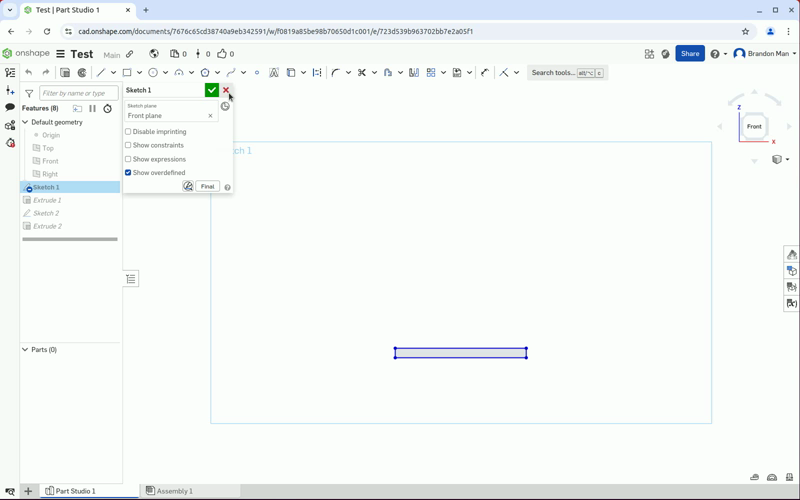
click(229, 92)
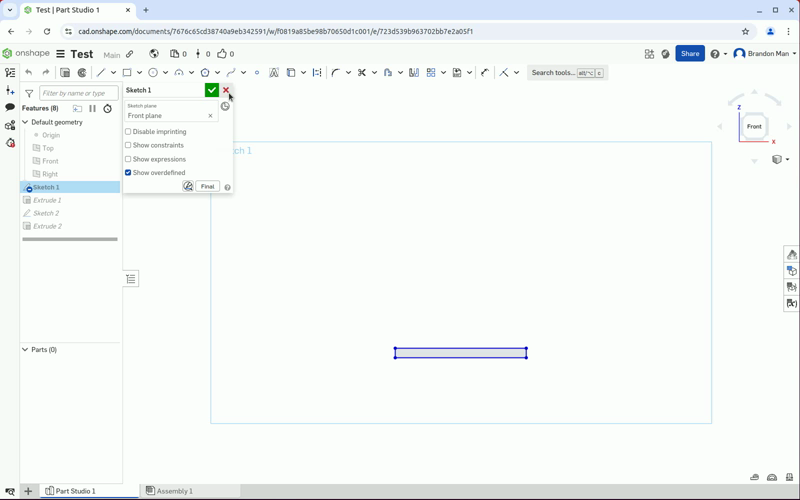
key(shift+s)
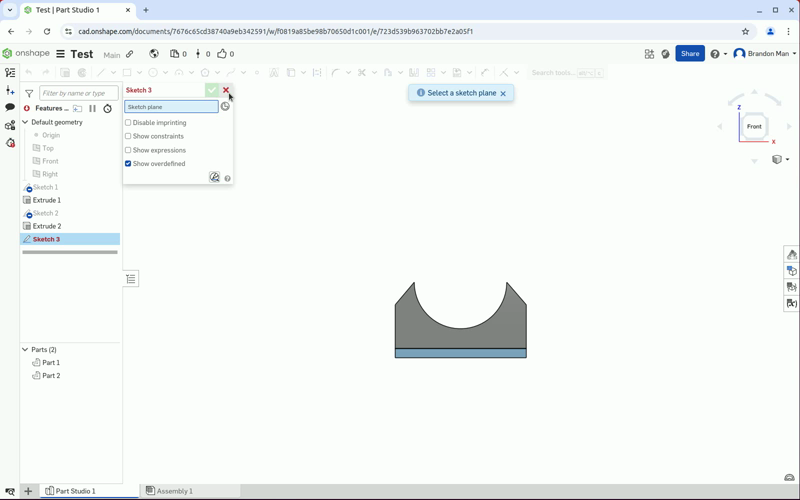
mouse_move(73, 163)
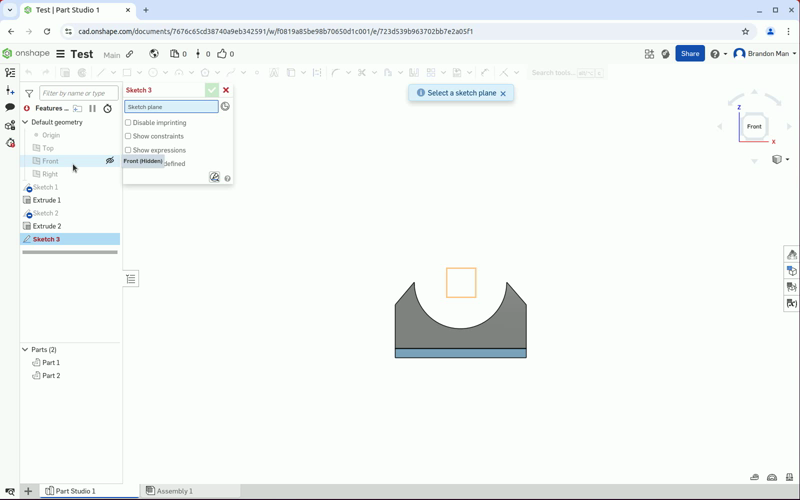
click(73, 163)
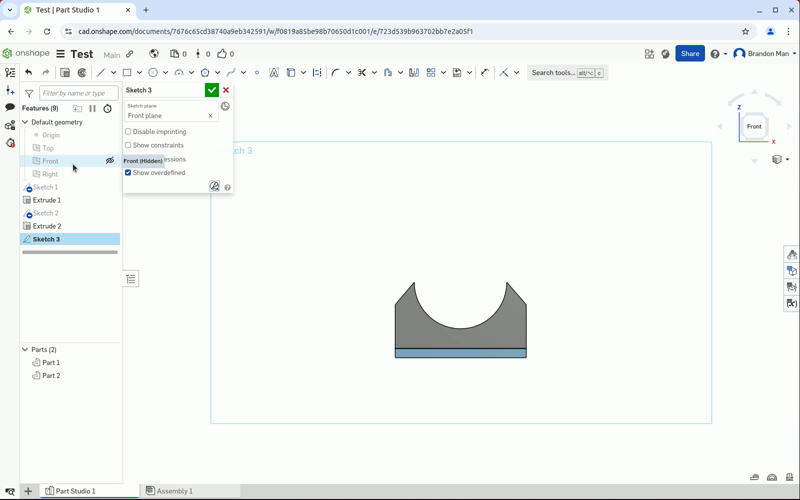
mouse_move(73, 352)
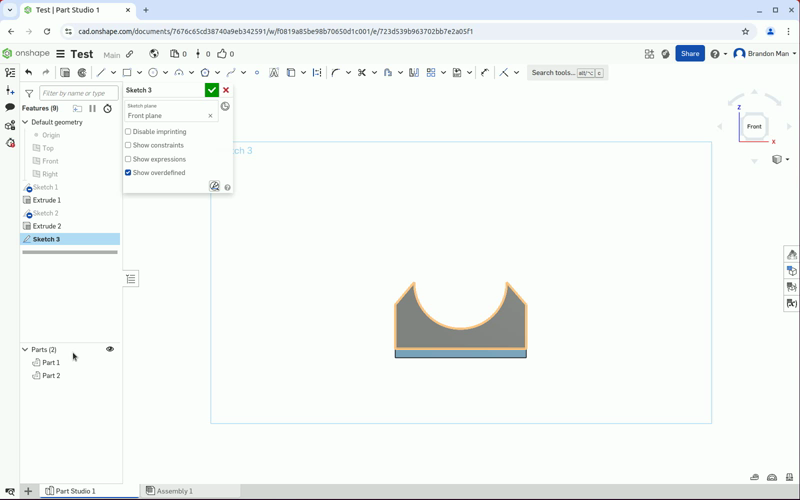
key(y)
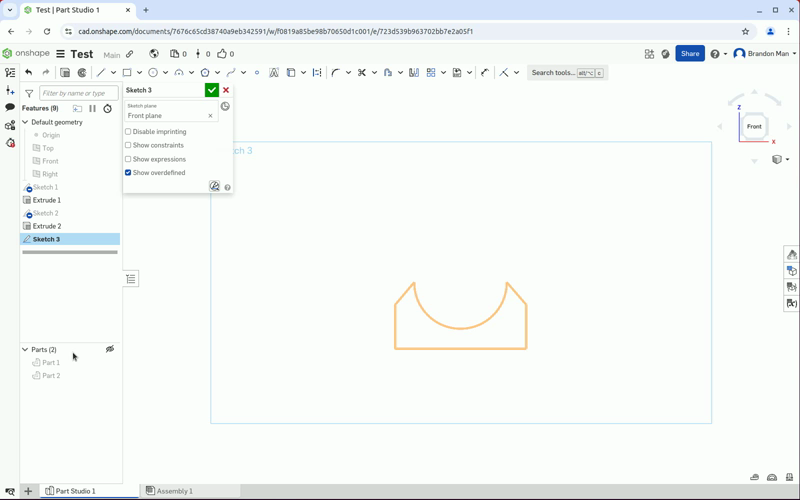
key(c)
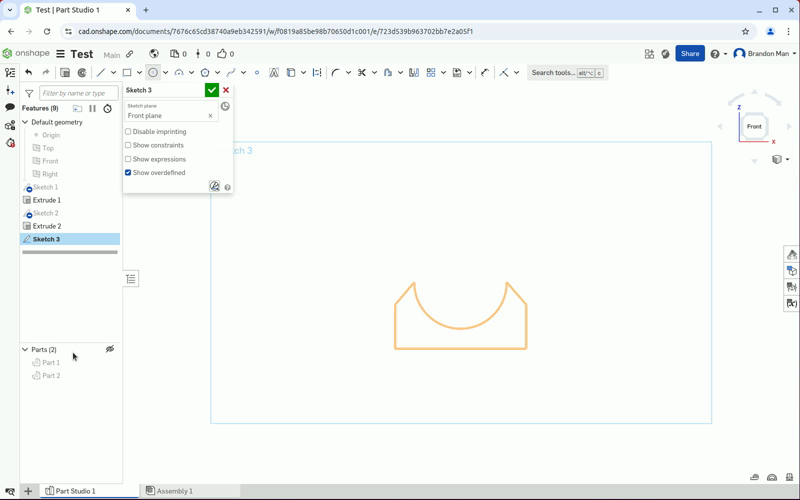
key_down(shift)
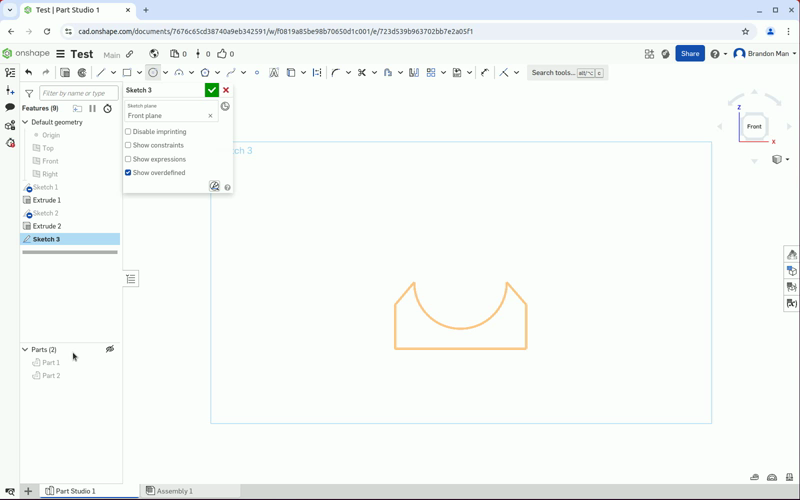
mouse_move(461, 282)
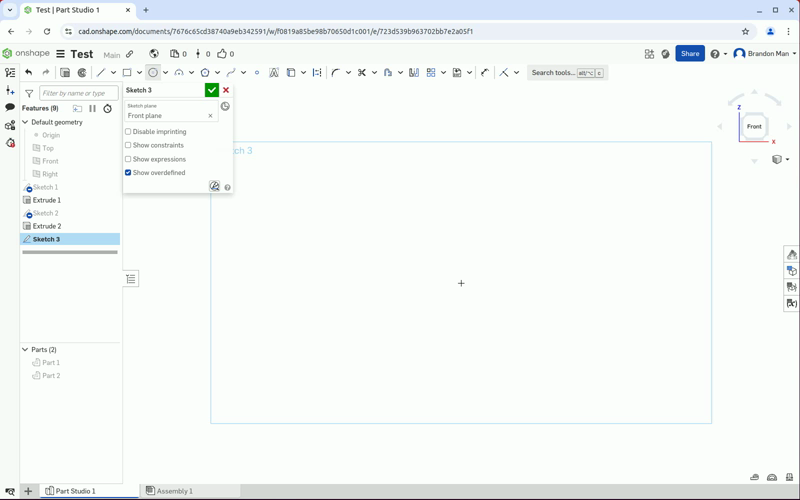
click(461, 282)
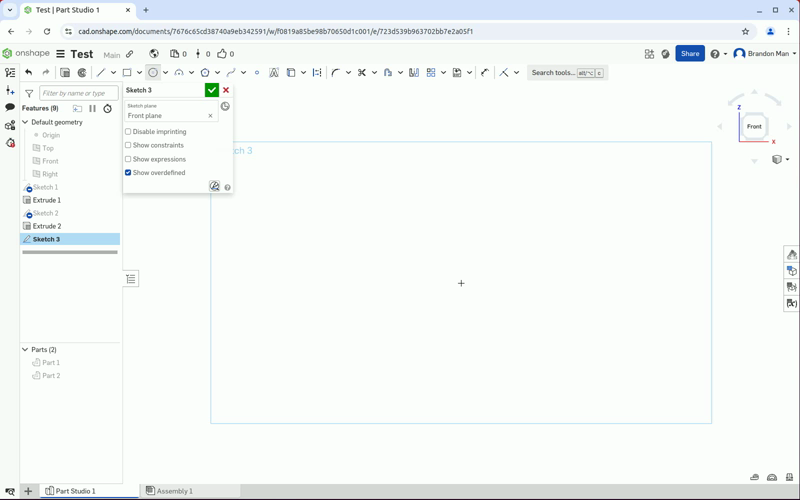
key_up(shift)
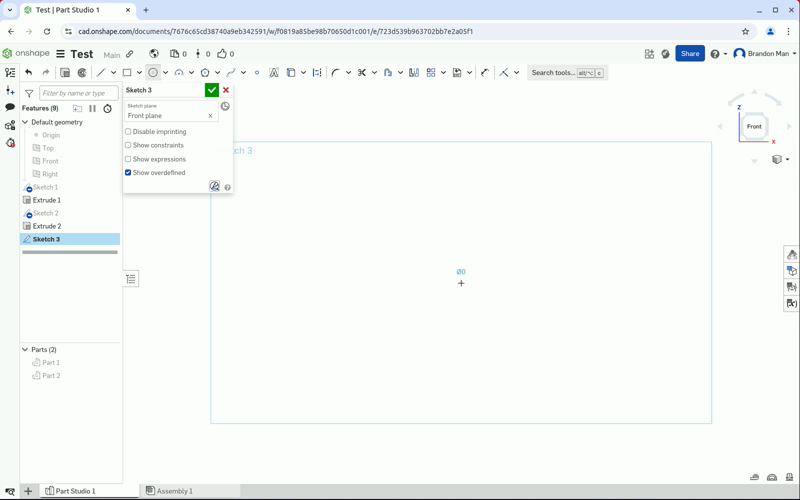
mouse_move(508, 282)
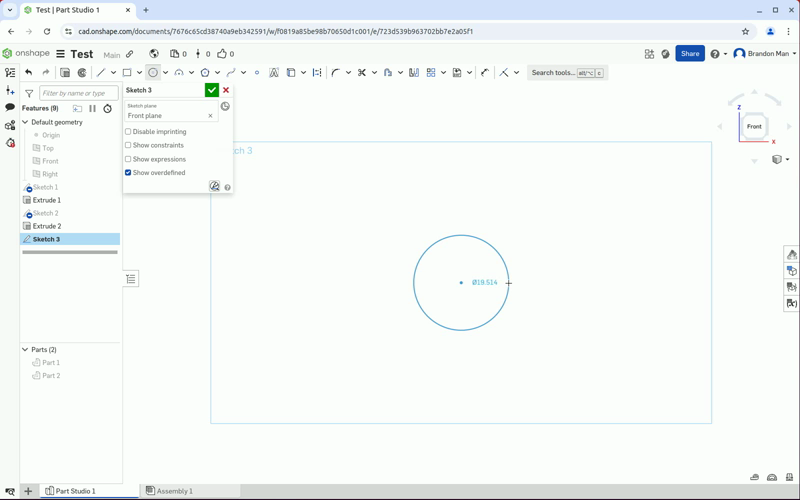
click(508, 282)
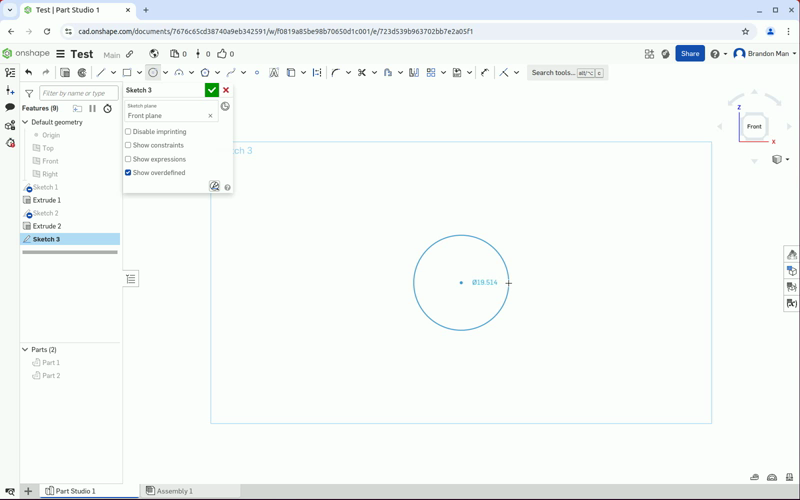
key(esc)
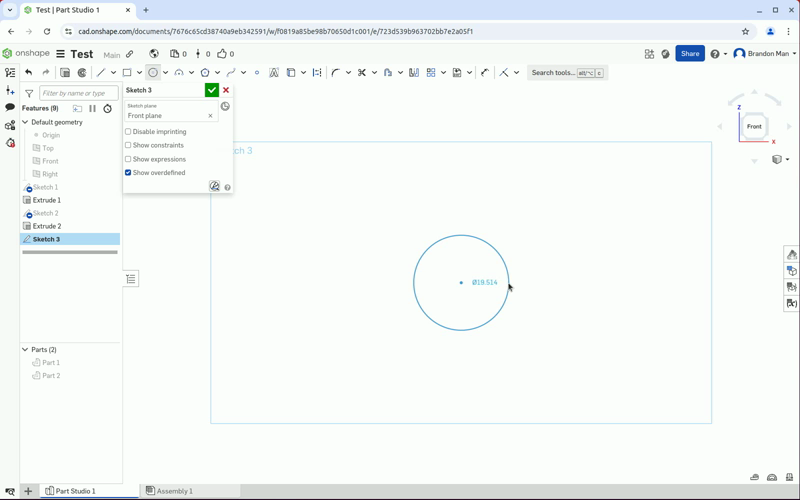
key(c)
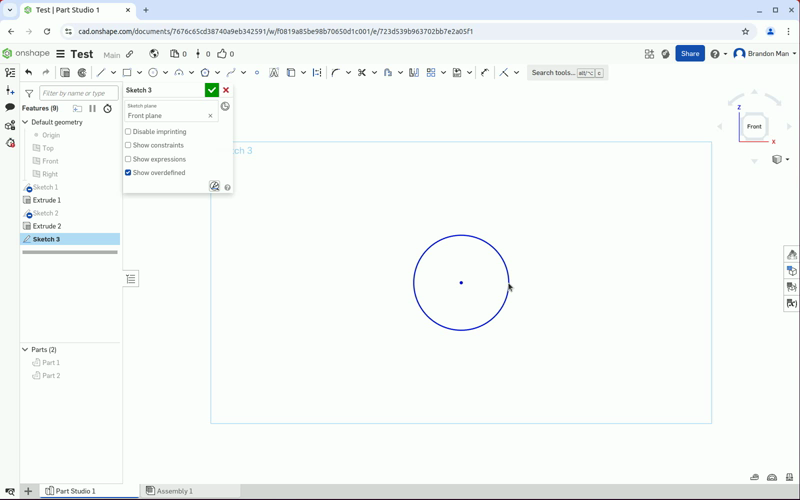
key_down(shift)
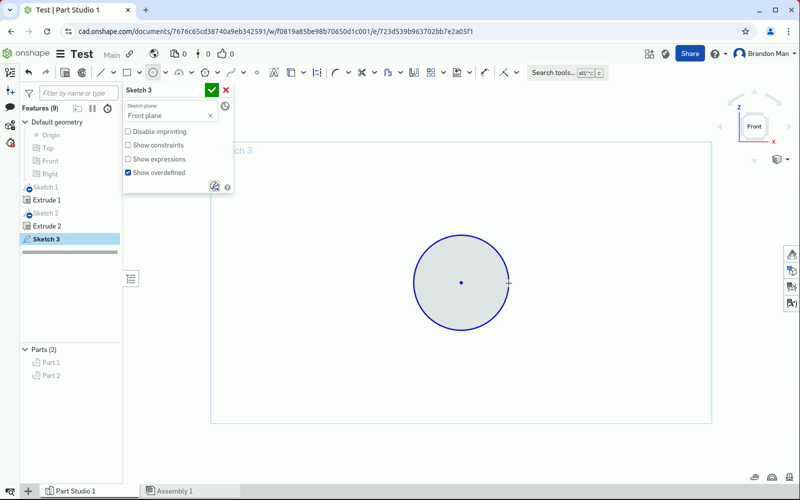
mouse_move(423, 282)
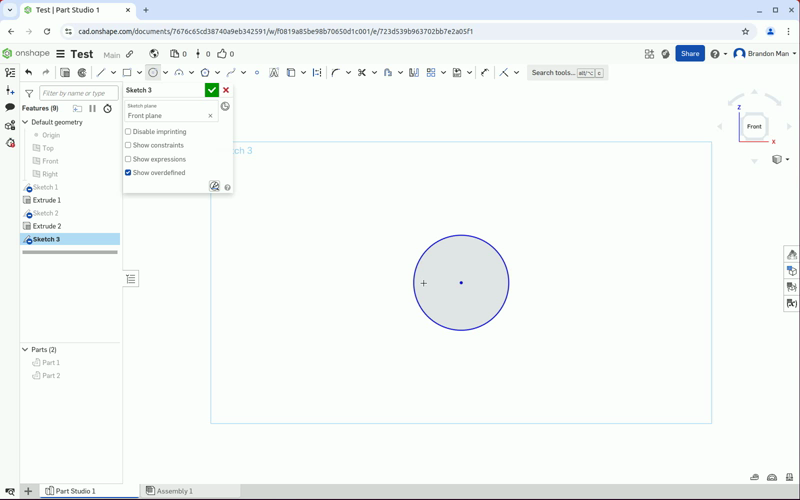
click(423, 282)
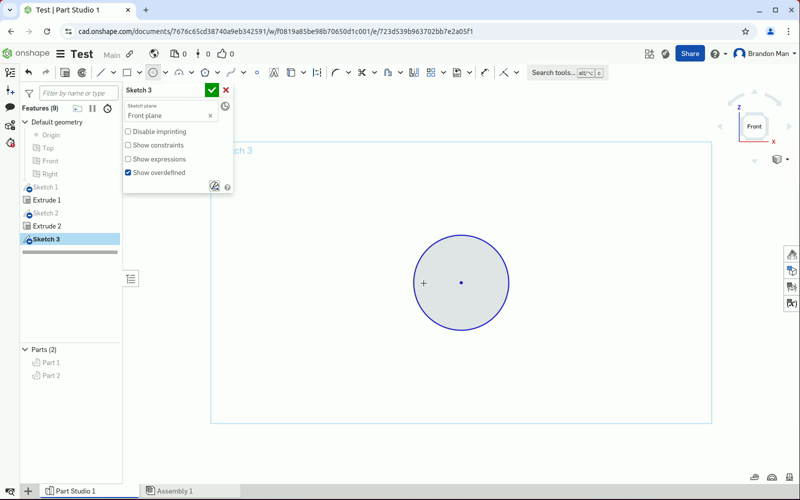
key_up(shift)
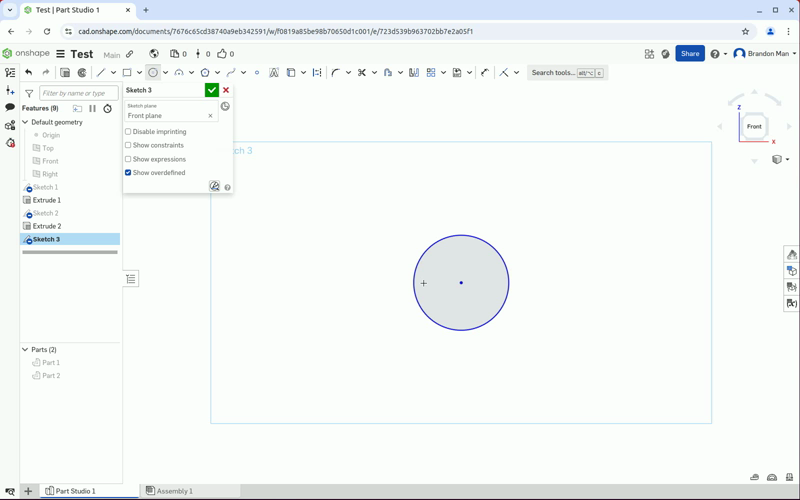
mouse_move(427, 282)
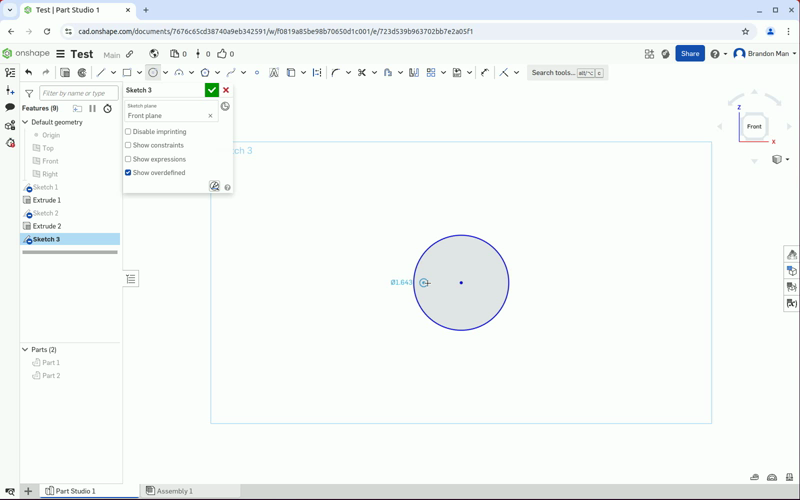
click(427, 282)
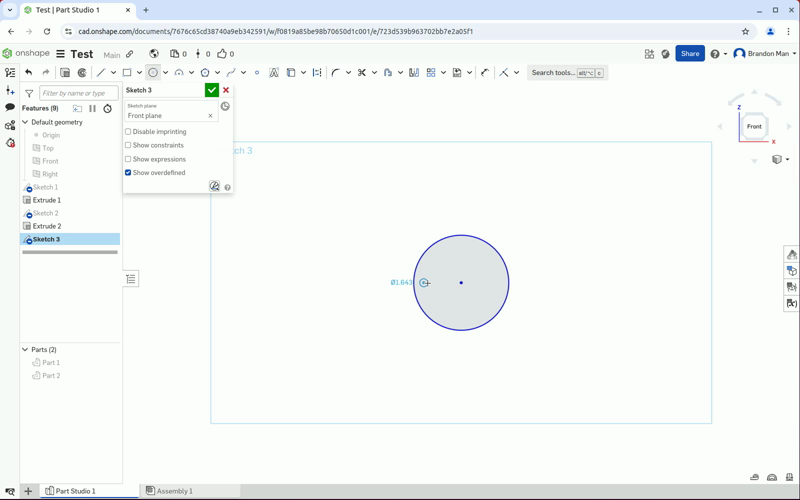
key(esc)
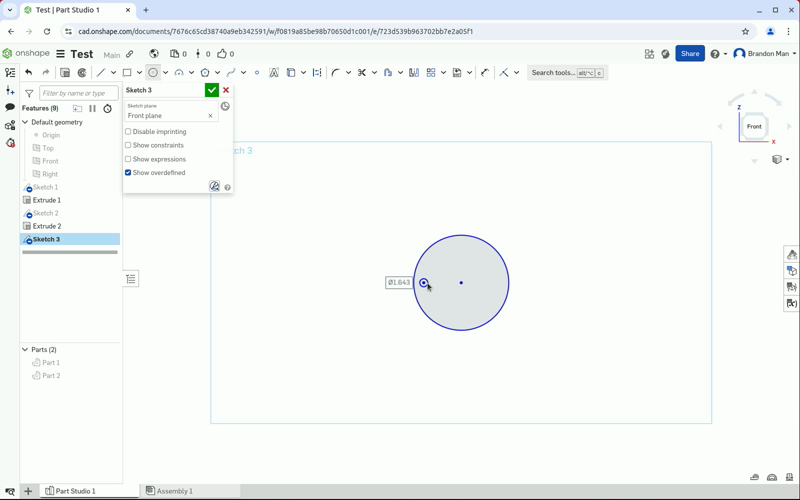
key(c)
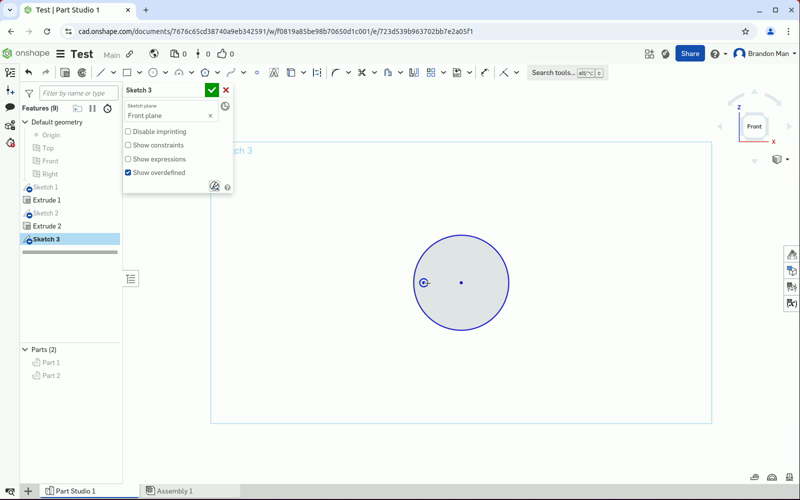
key_down(shift)
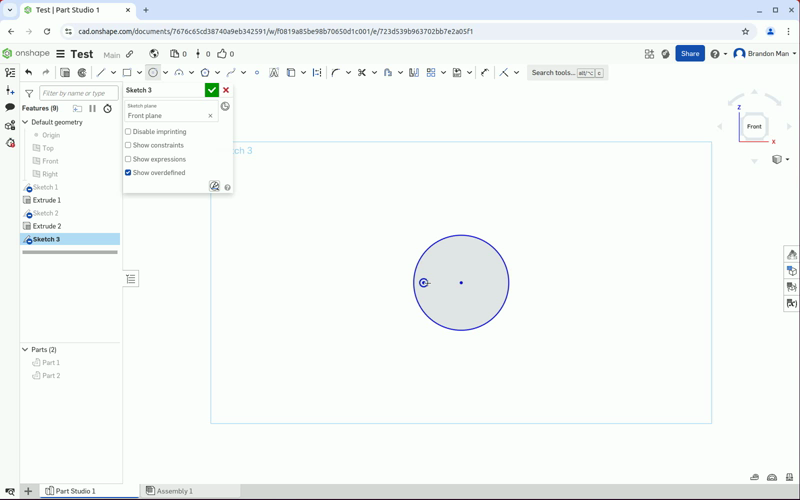
mouse_move(461, 282)
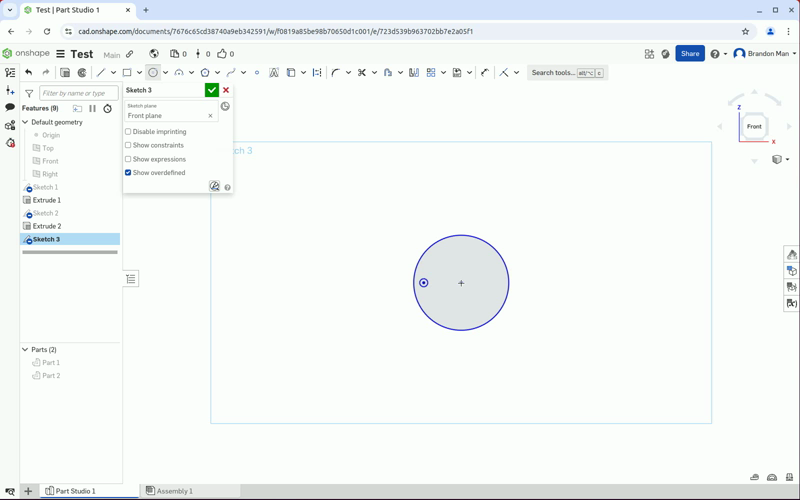
click(461, 282)
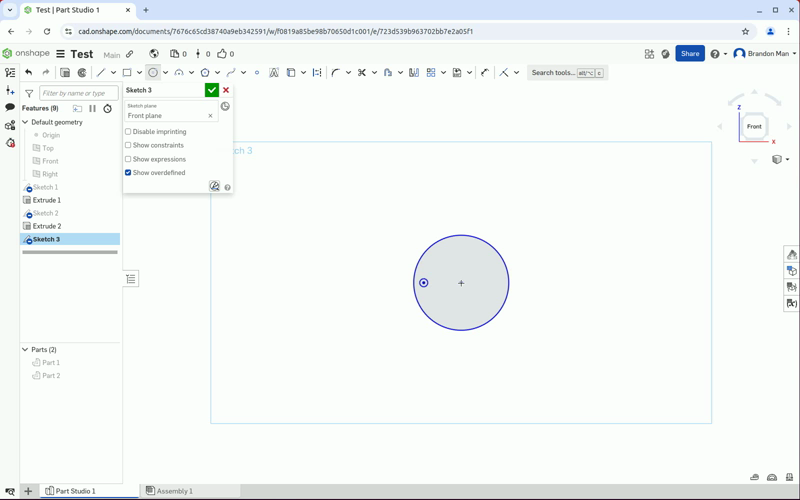
key_up(shift)
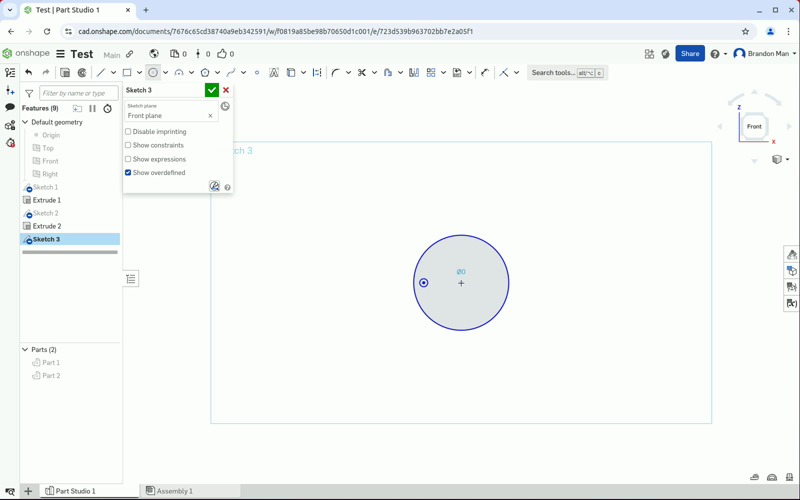
mouse_move(480, 282)
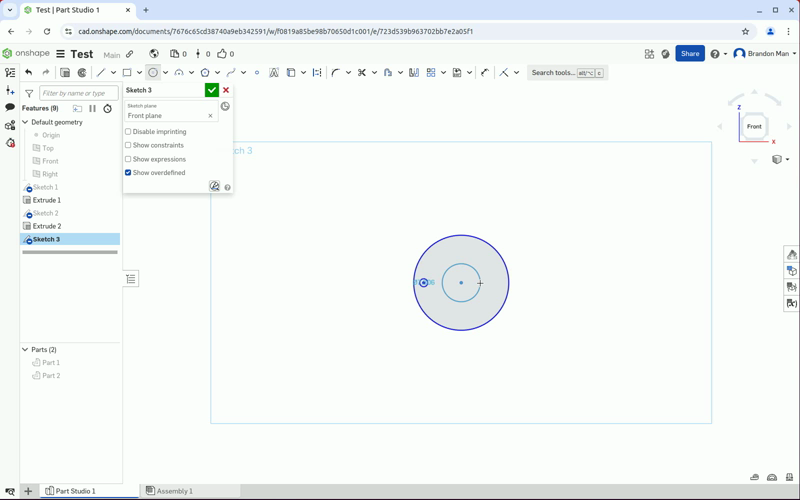
click(480, 282)
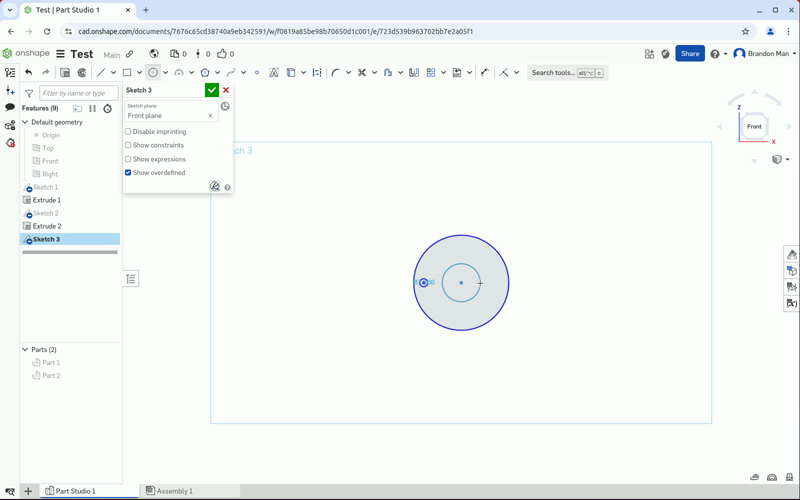
key(esc)
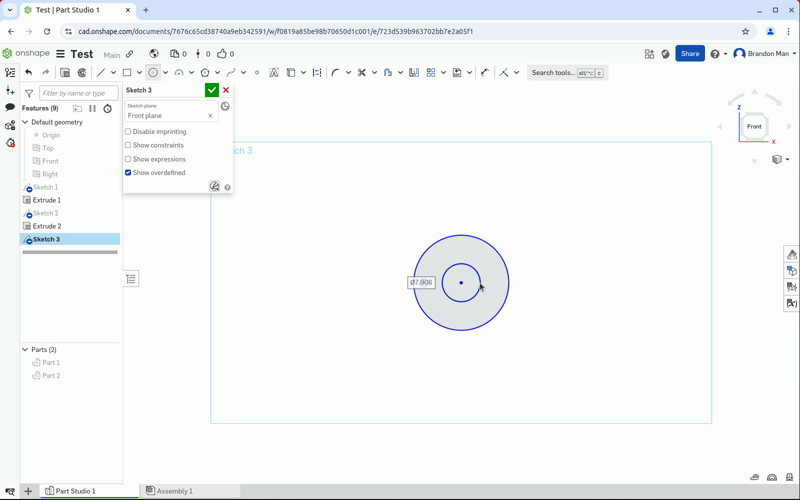
key(c)
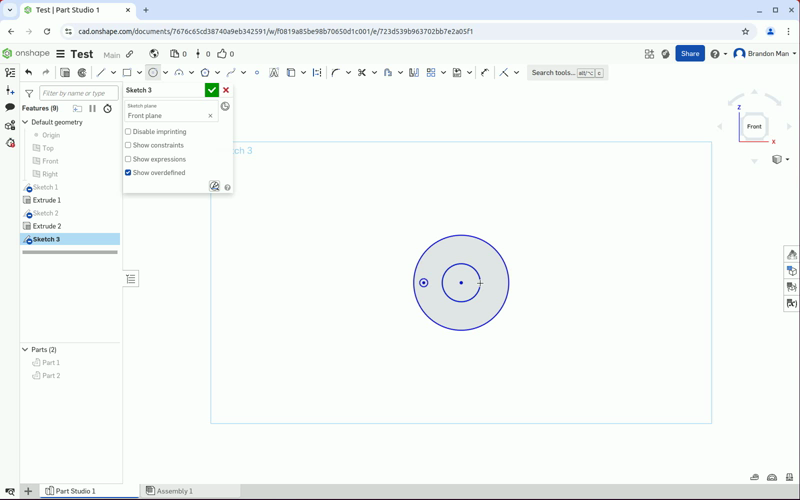
key_down(shift)
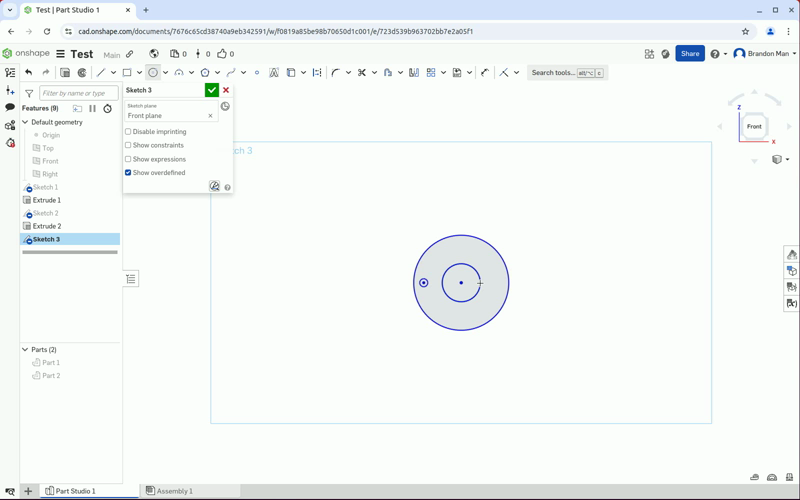
mouse_move(498, 282)
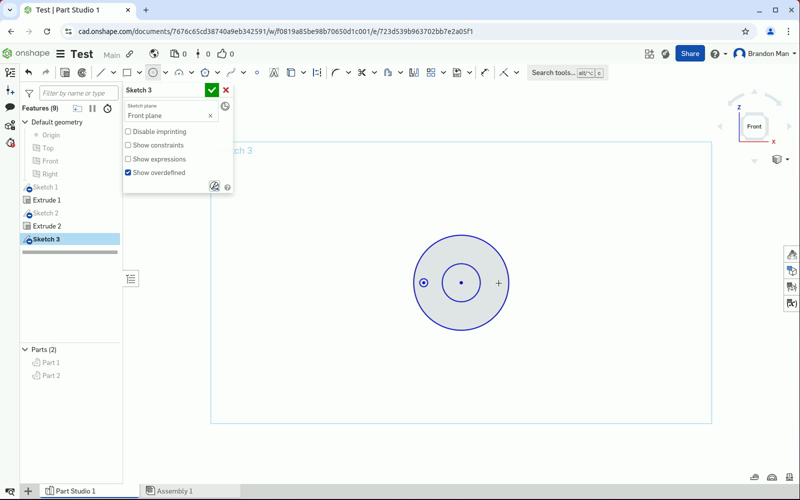
click(498, 282)
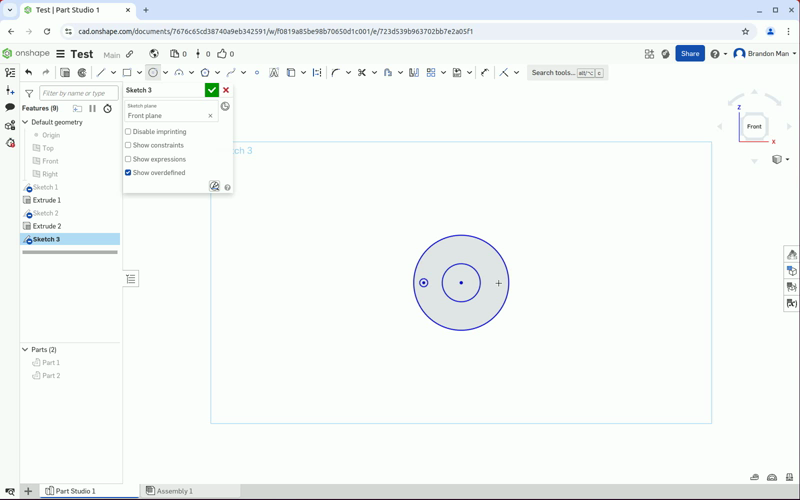
key_up(shift)
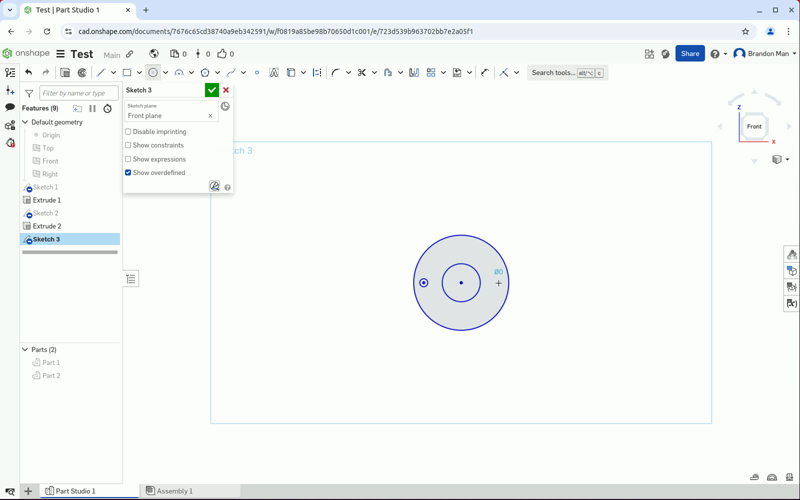
mouse_move(502, 282)
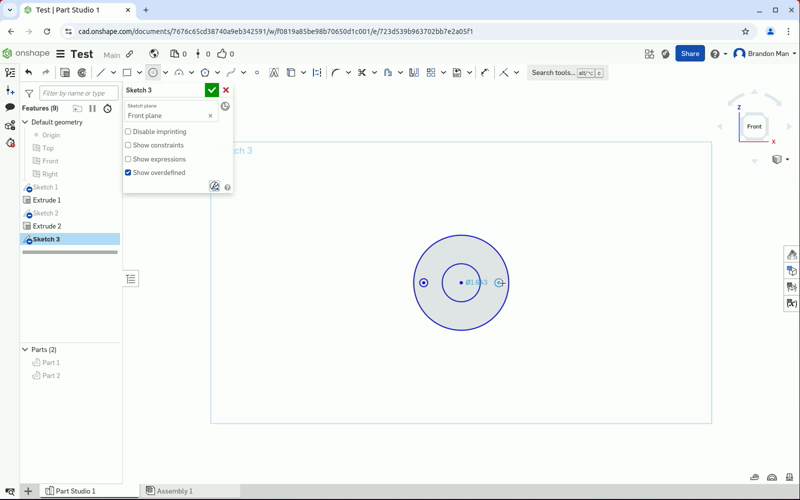
click(502, 282)
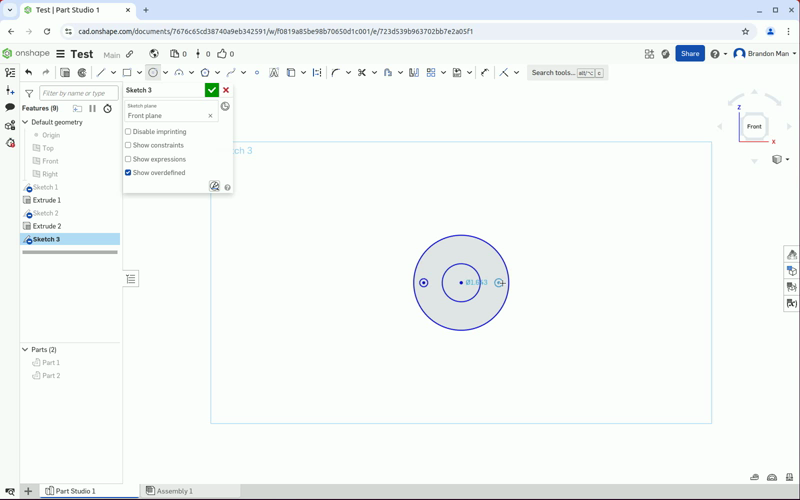
key(esc)
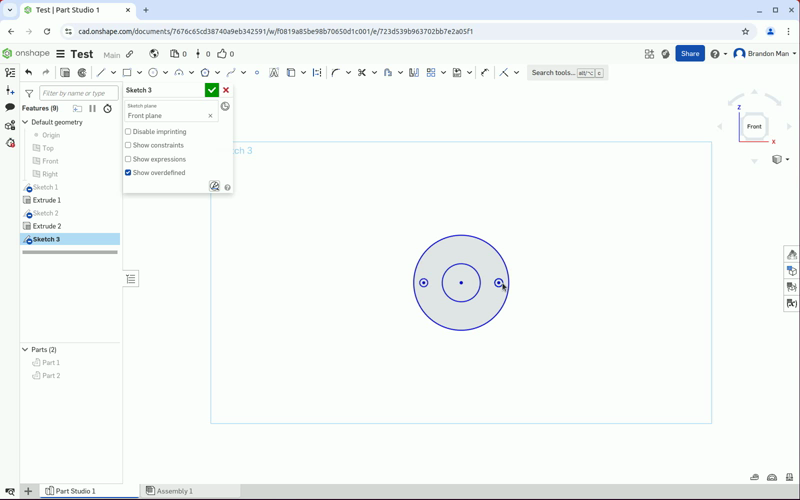
mouse_move(488, 297)
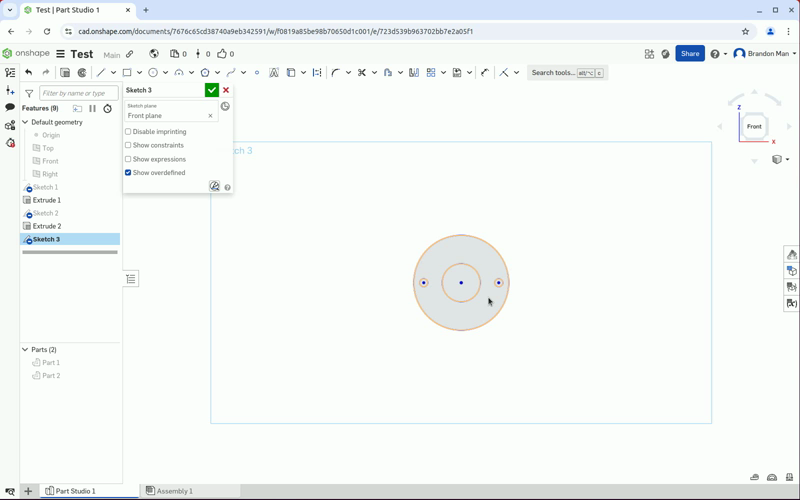
click(488, 297)
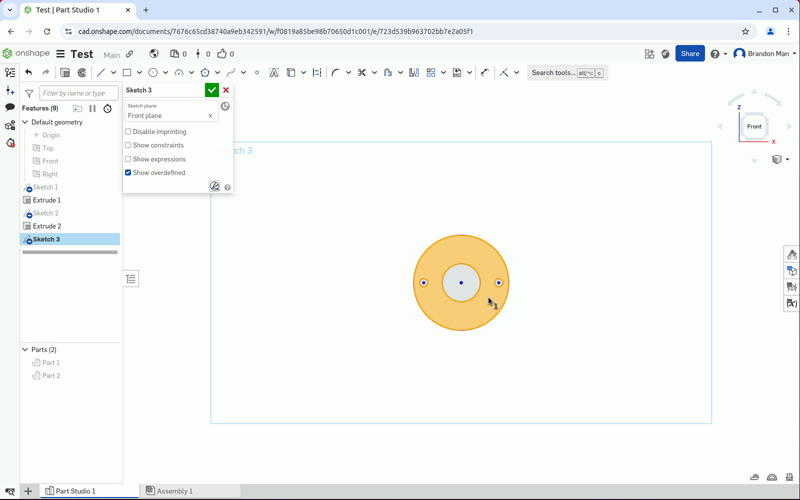
mouse_move(73, 352)
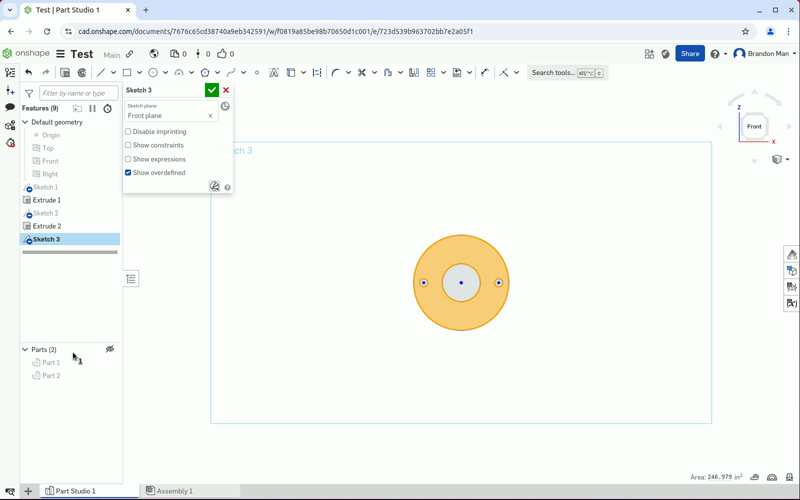
key(shift+y)
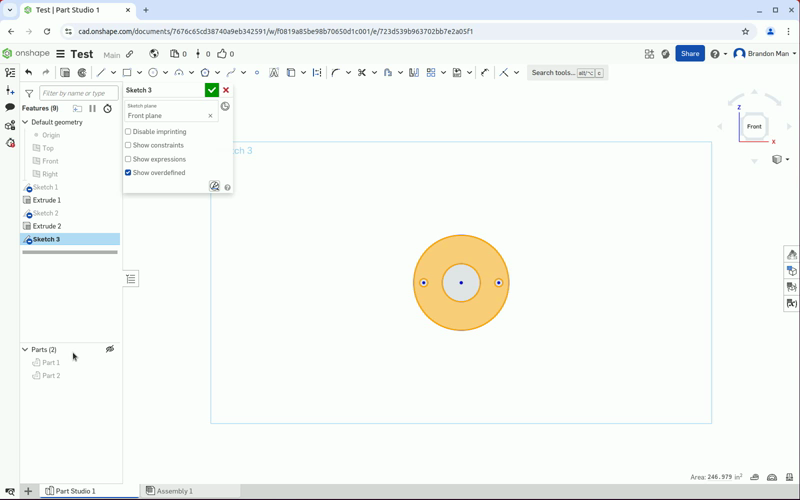
key(shift+e)
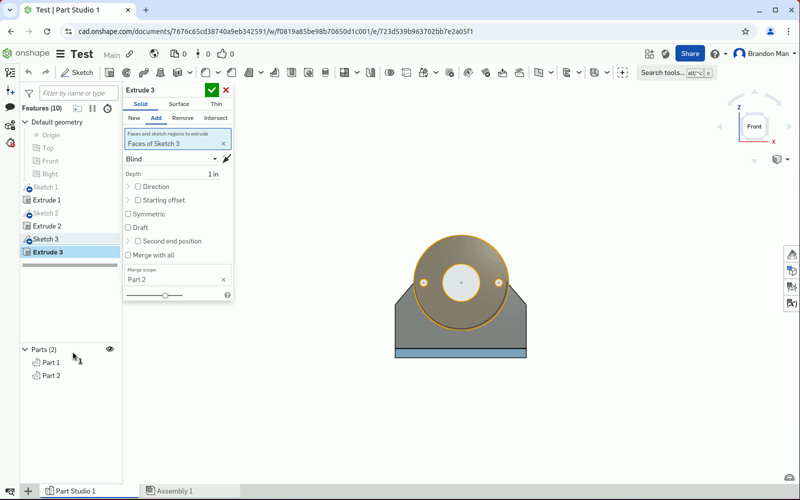
mouse_move(143, 106)
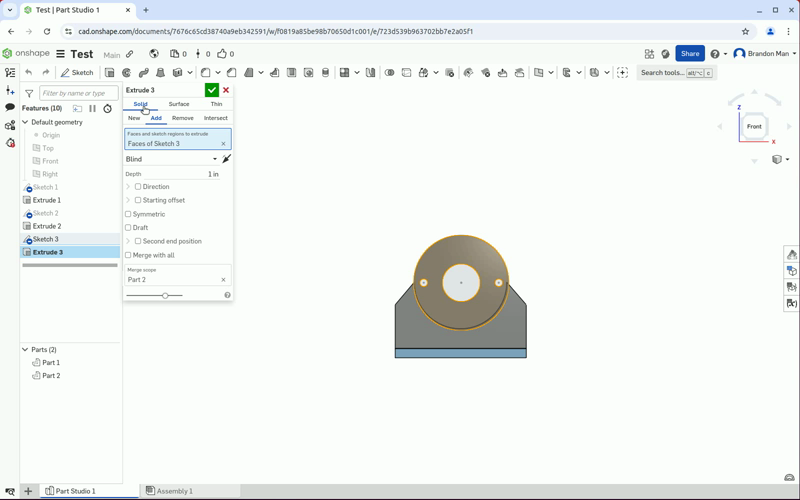
click(143, 106)
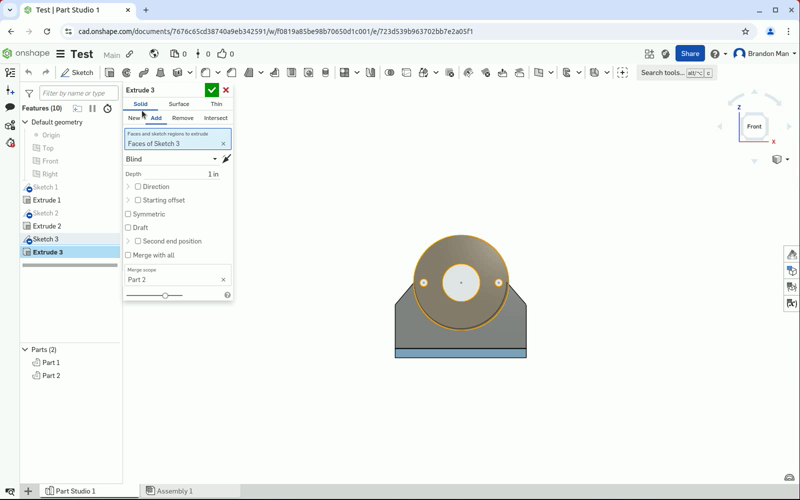
mouse_move(137, 120)
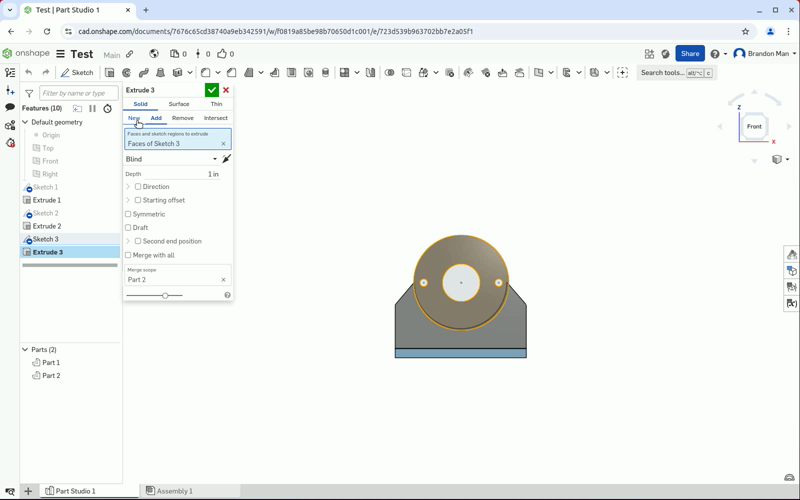
click(137, 120)
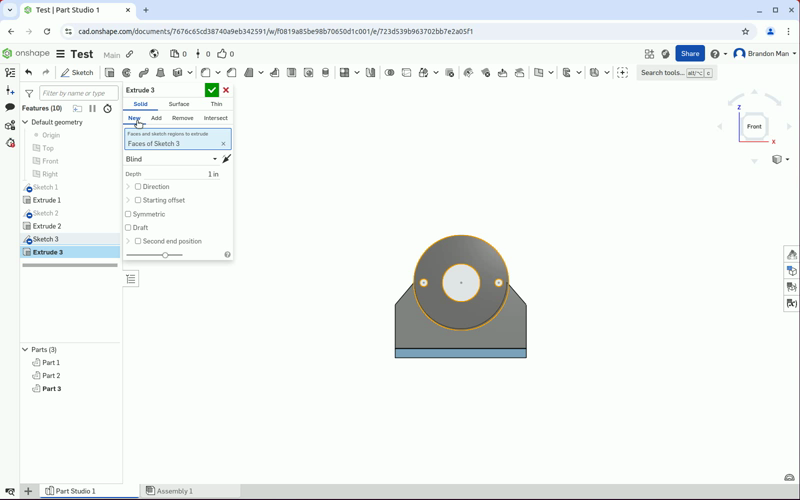
key(tab, 4)
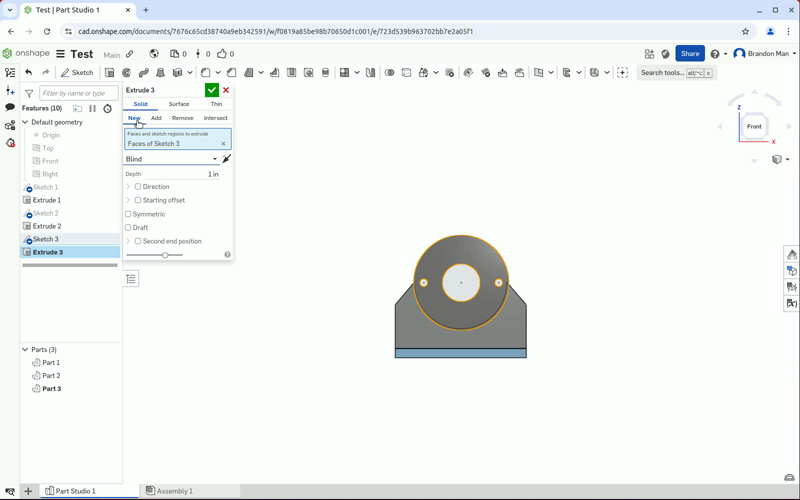
text(1.926)
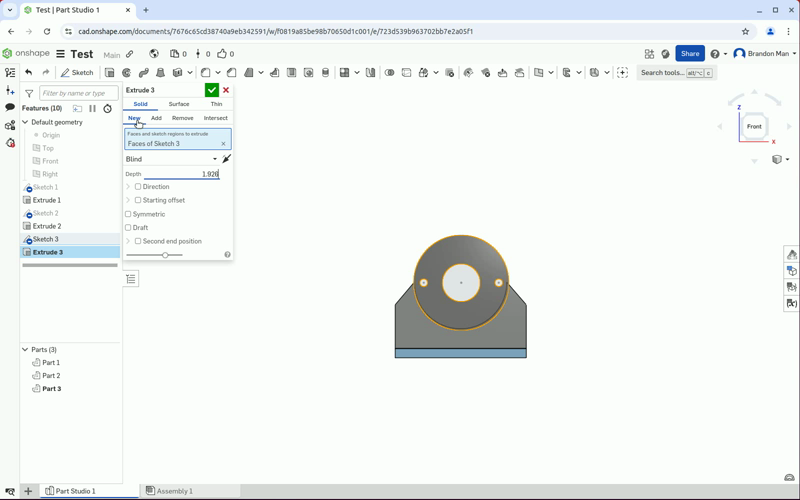
key(enter)
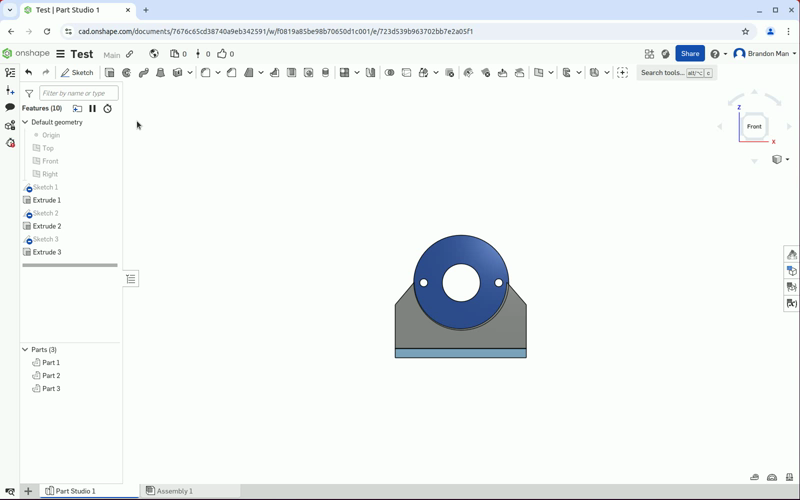
key(shift+h)
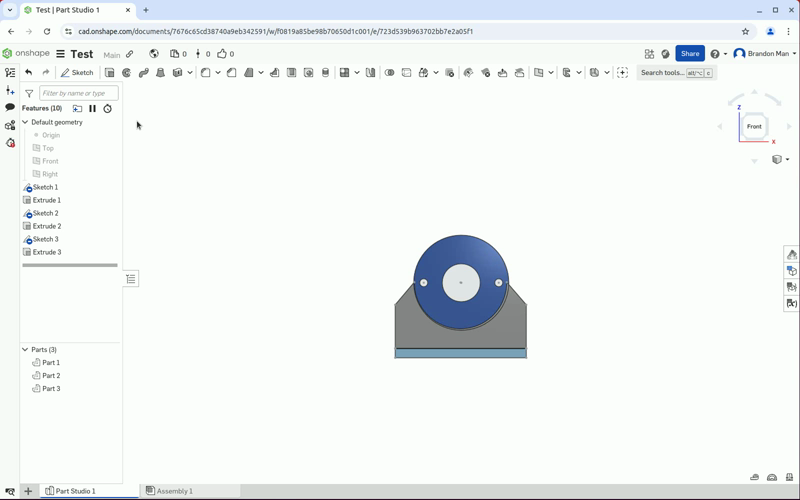
key(shift+h)
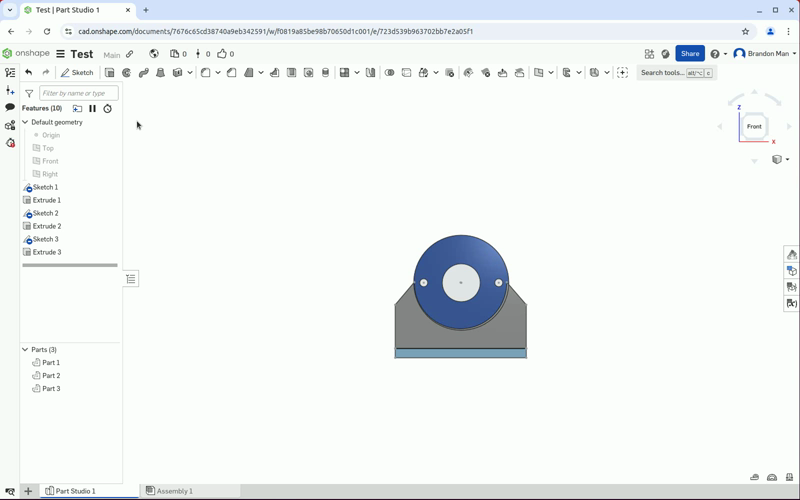
key(shift+7)
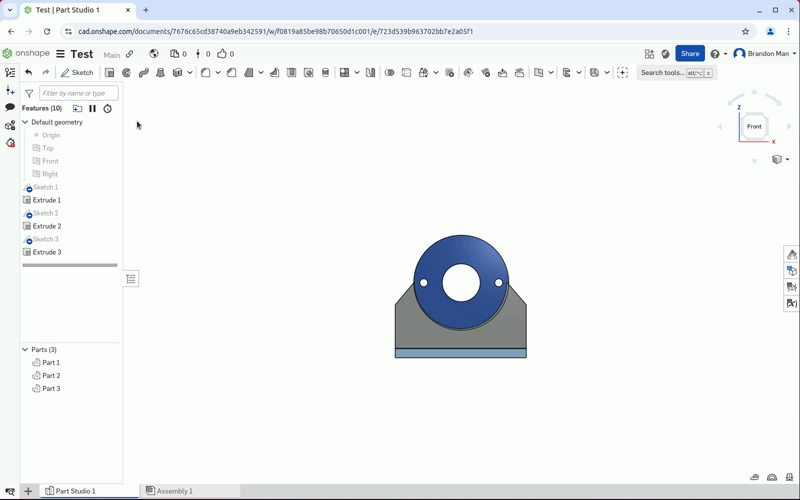
key(left, 2)
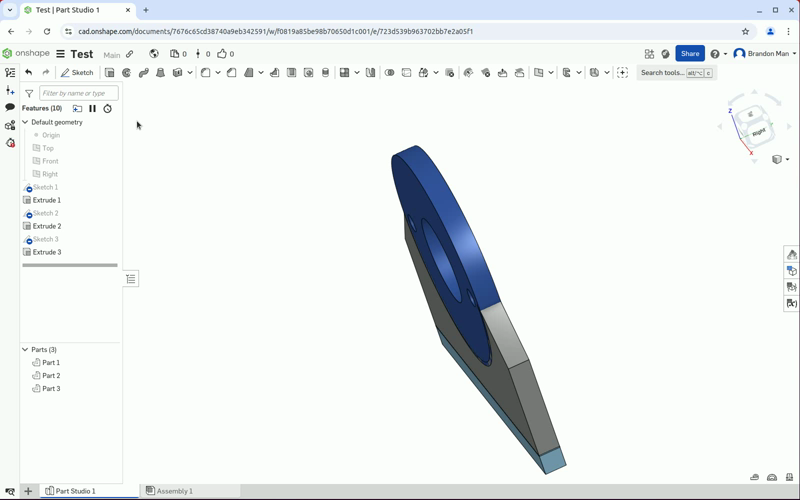
key(down, 2)
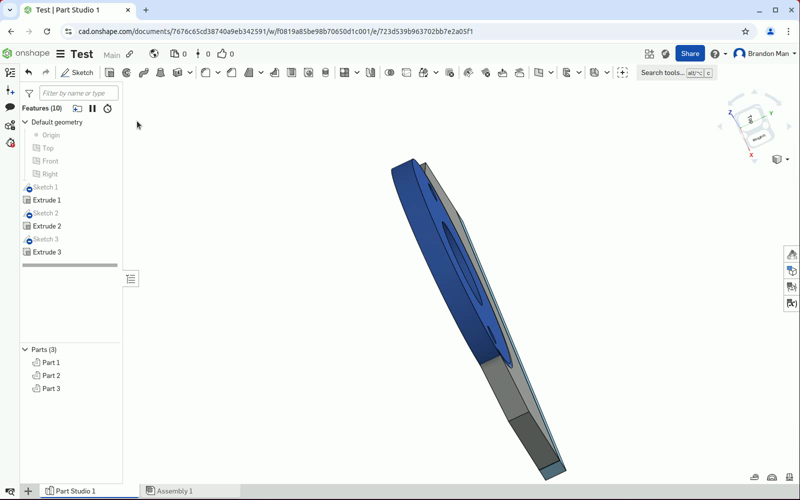
key(up, 2)
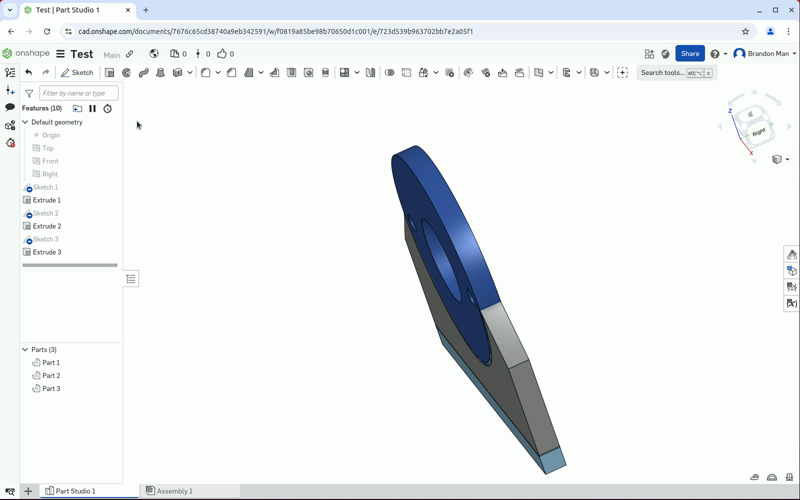
key(right, 2)
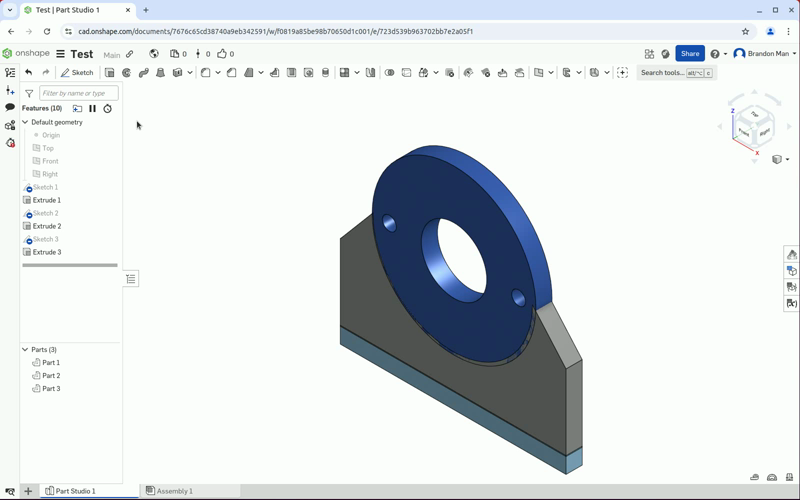
mouse_move(73, 189)
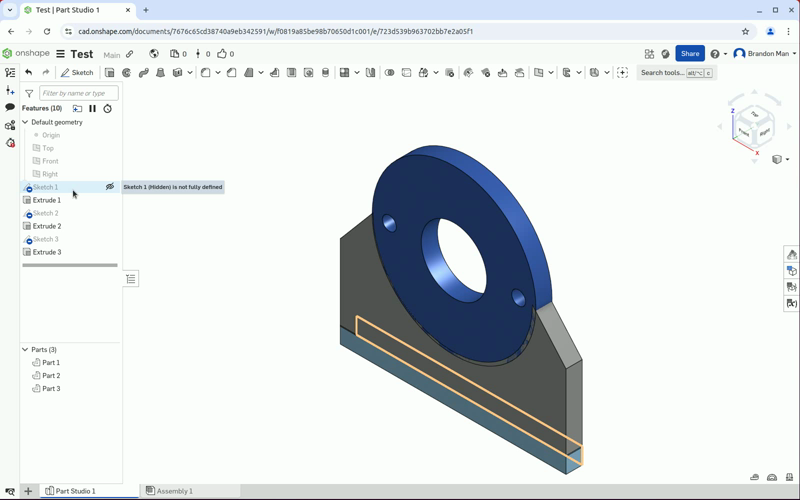
click(73, 189)